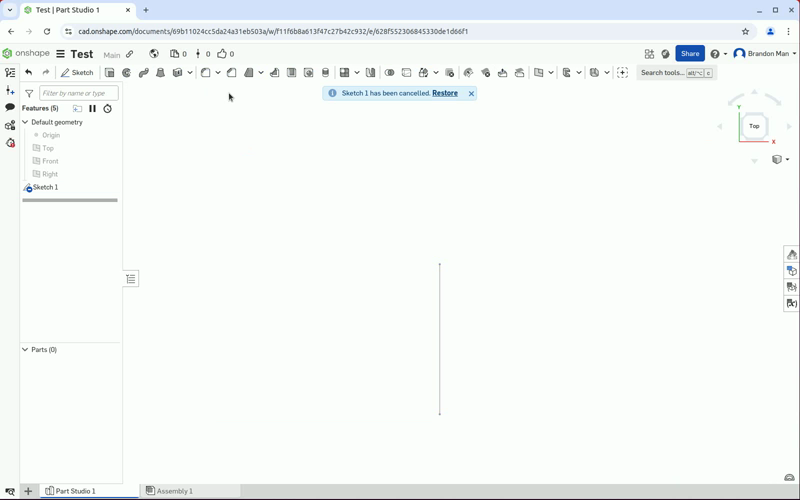
key(shift+h)
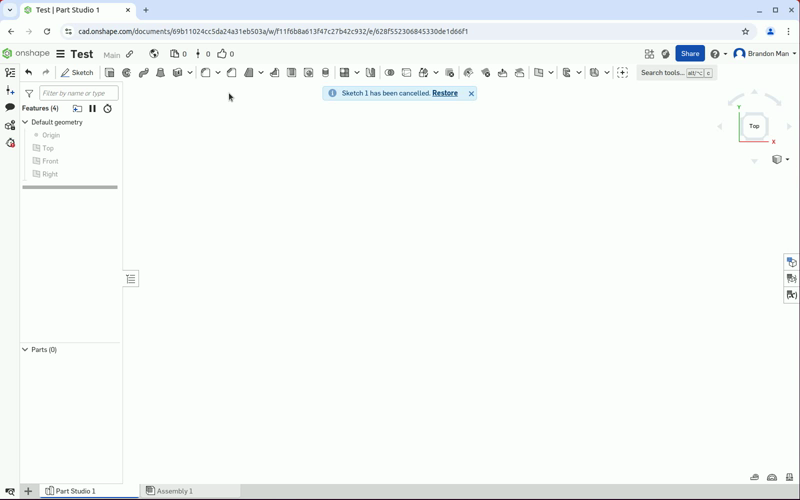
mouse_move(73, 352)
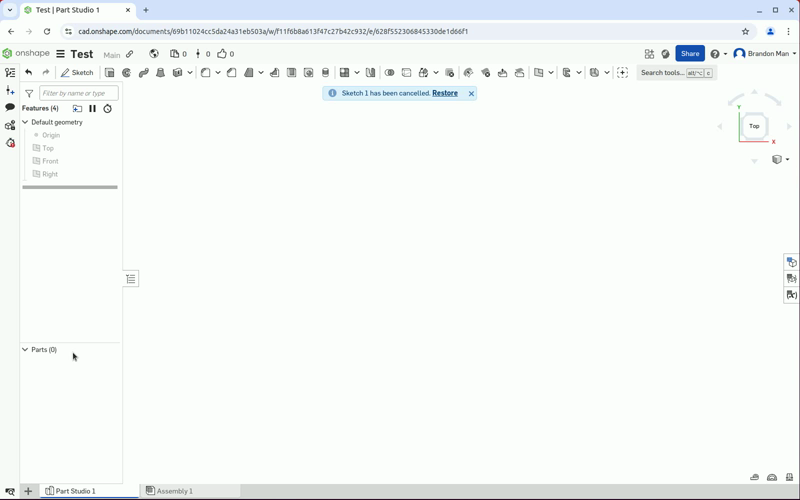
key(y)
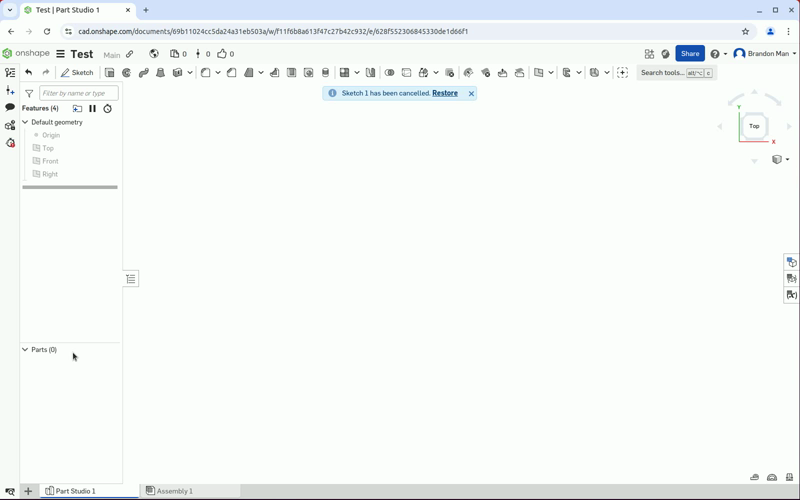
key(shift+p)
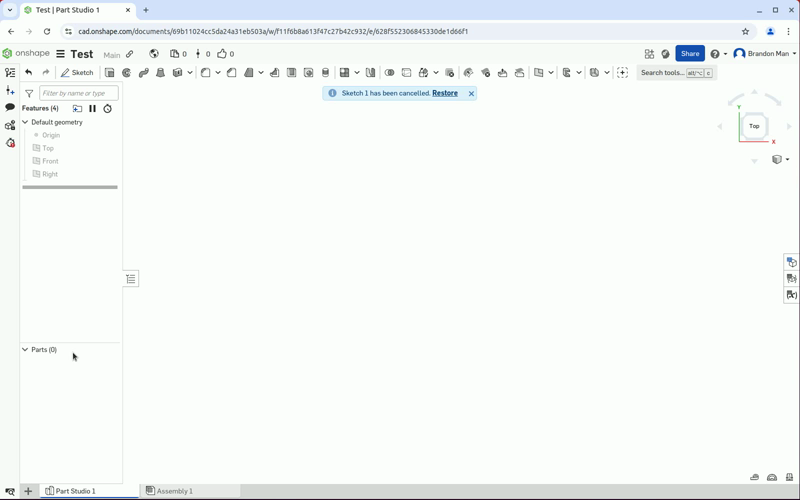
key(space)
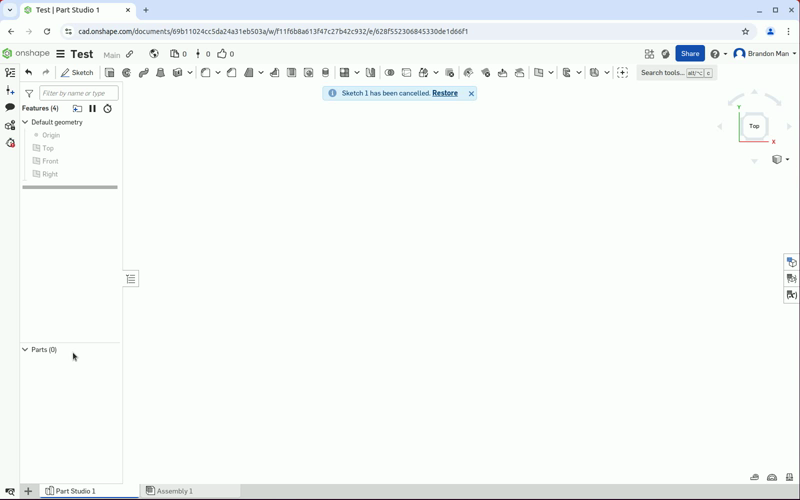
key_down(shift)
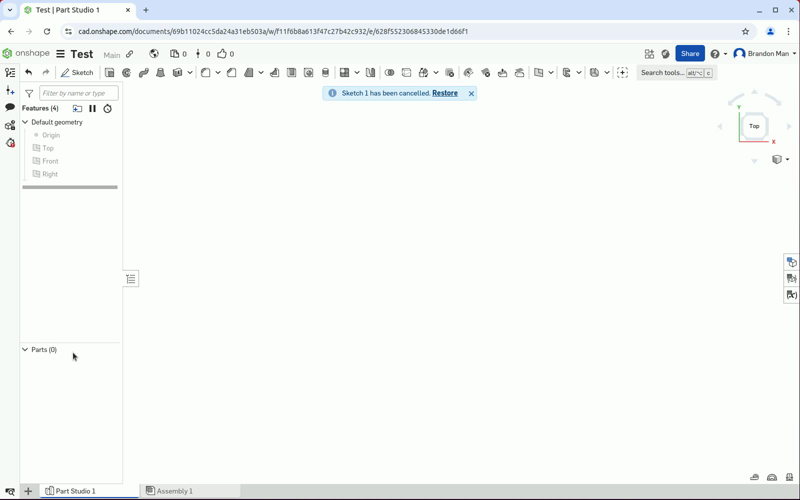
key(up)
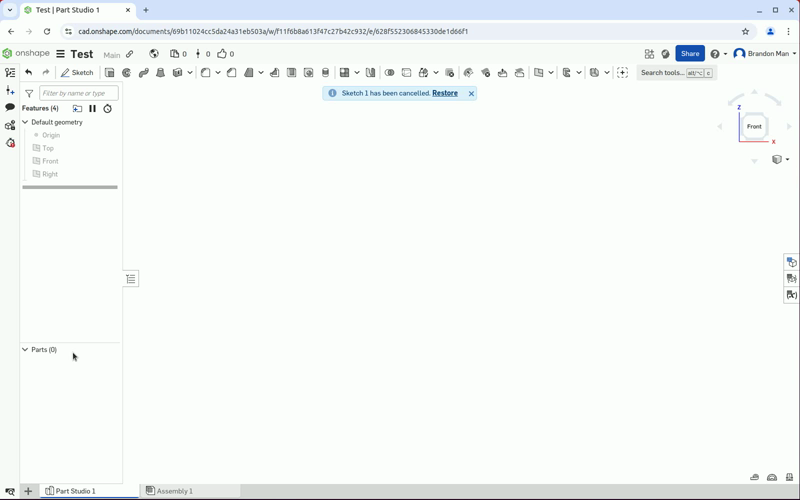
key_up(shift)
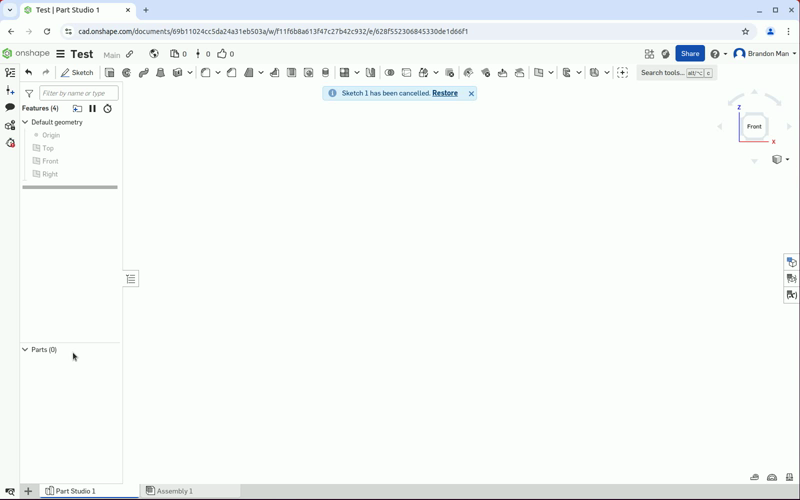
key(space)
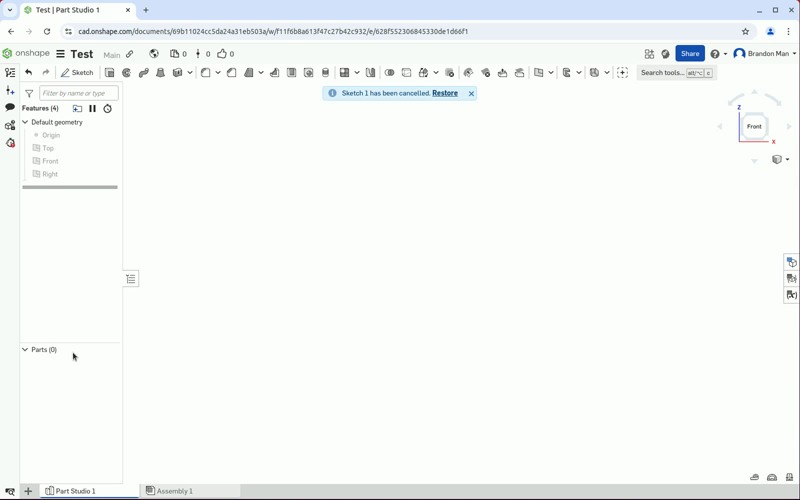
key_down(shift)
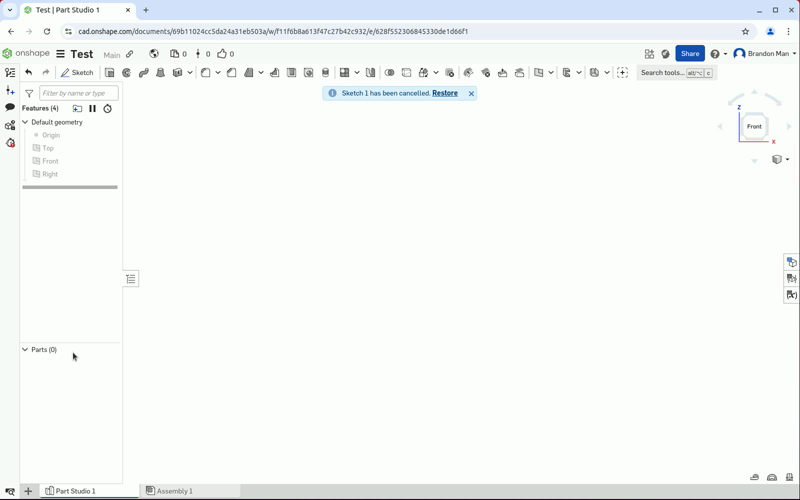
key(left)
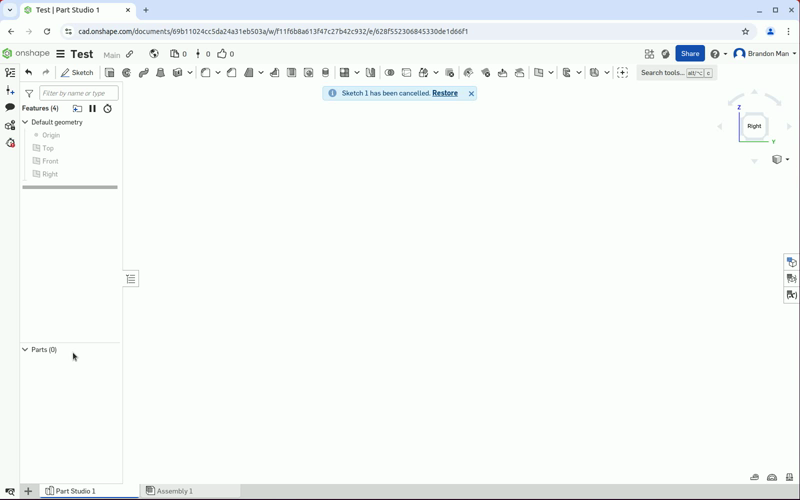
key_up(shift)
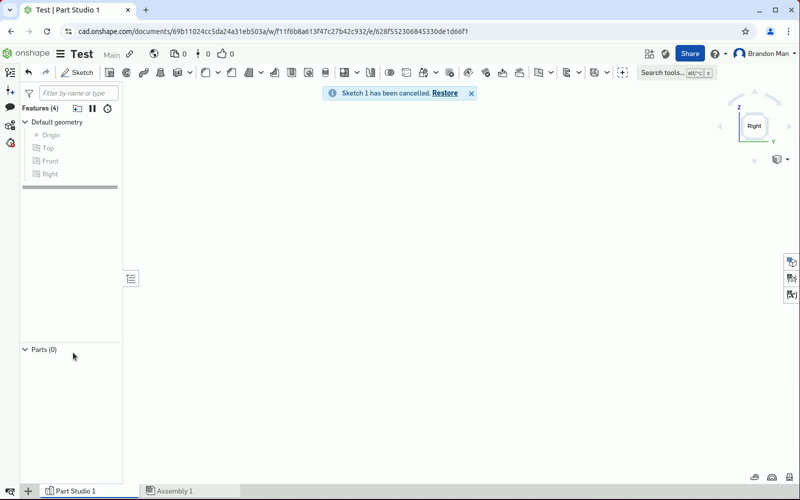
mouse_move(73, 352)
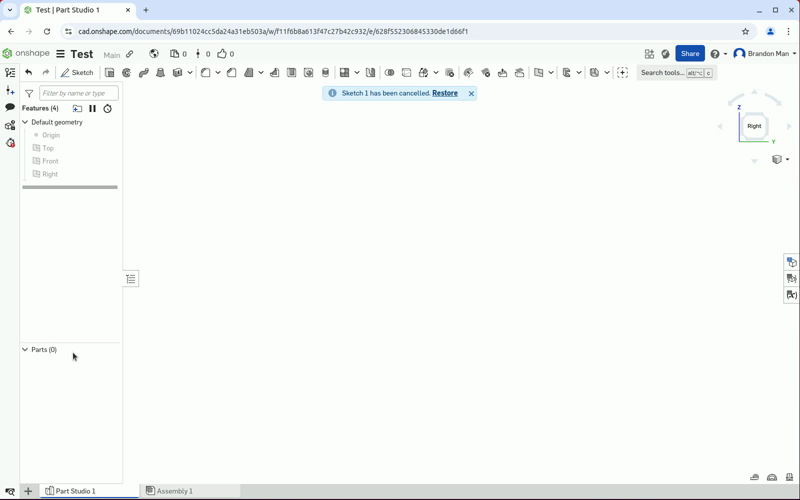
key(shift+y)
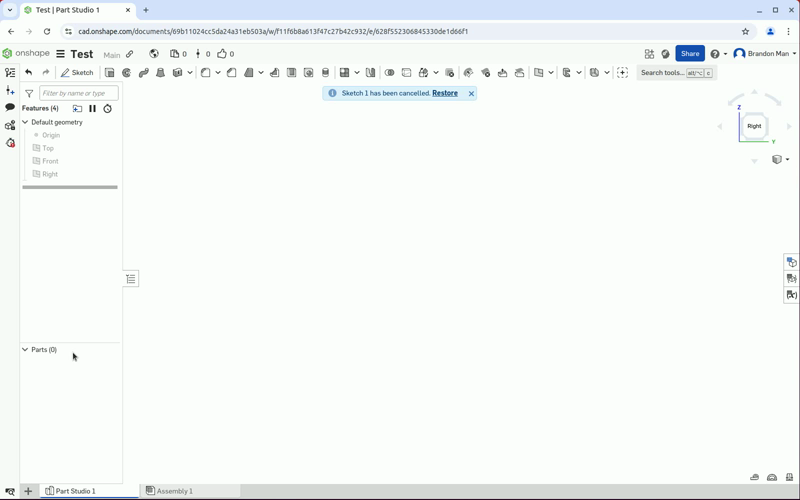
key(shift+s)
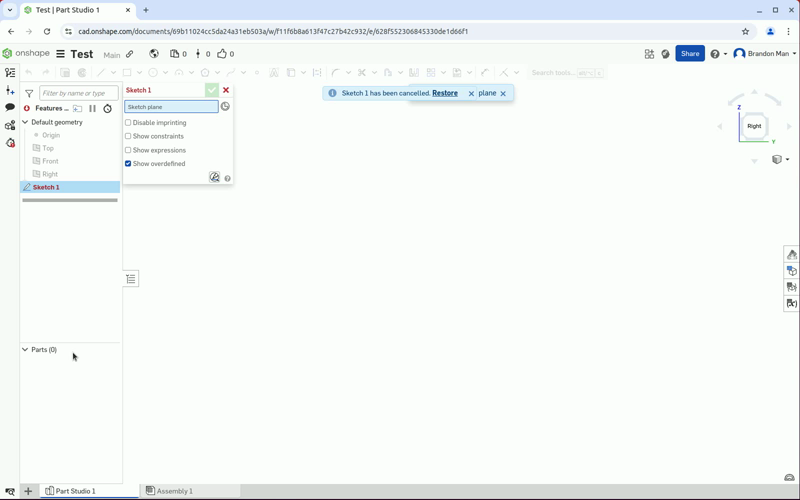
mouse_move(73, 176)
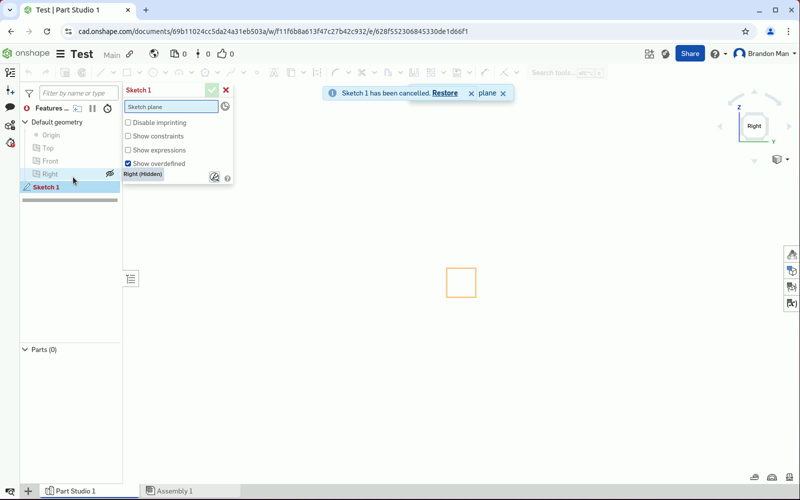
click(73, 176)
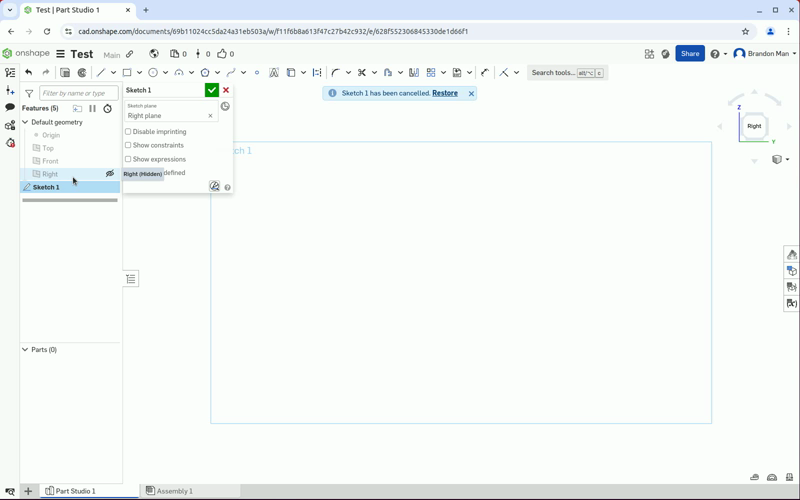
mouse_move(73, 352)
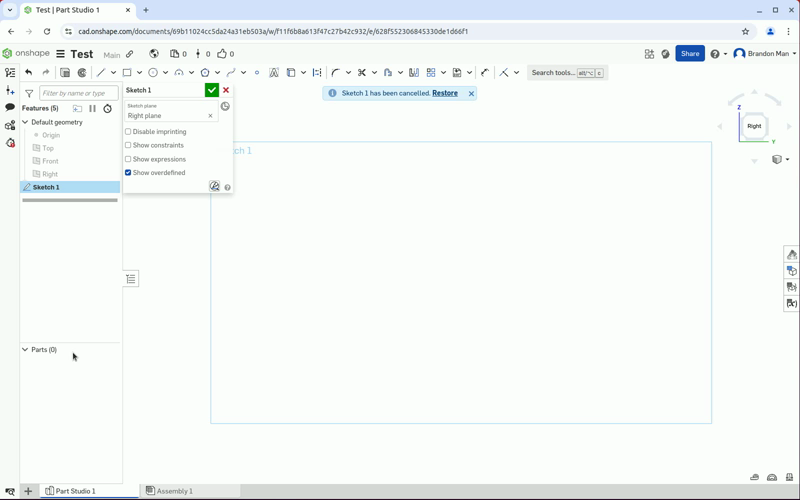
key(y)
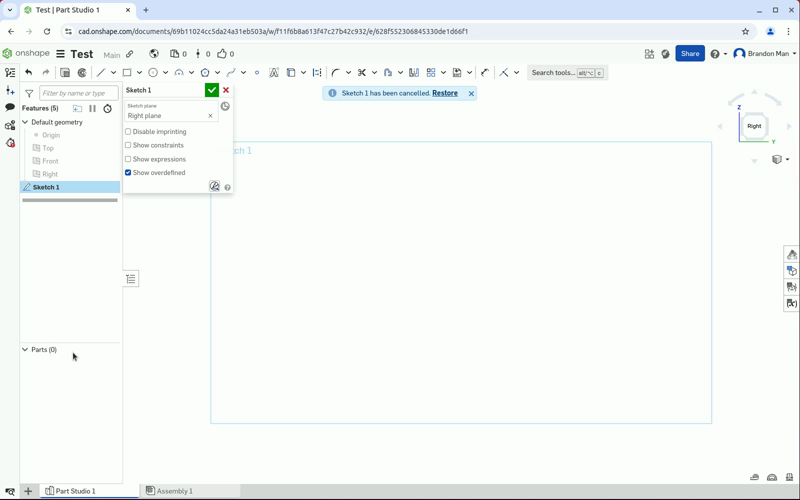
key(l)
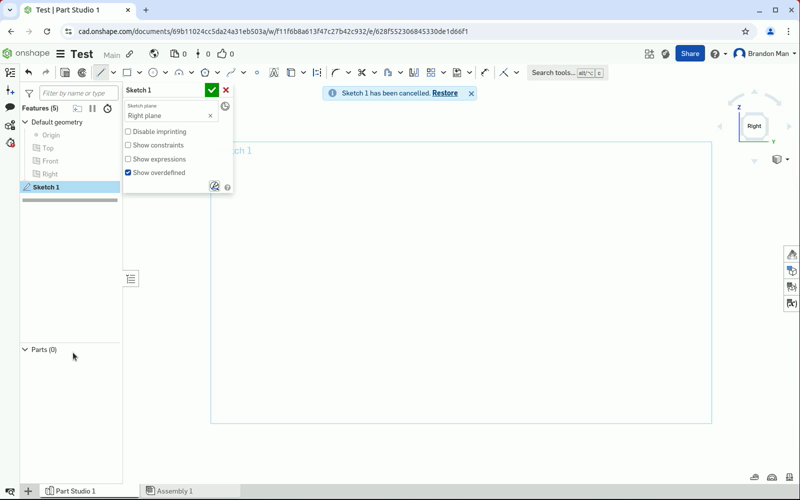
key_down(shift)
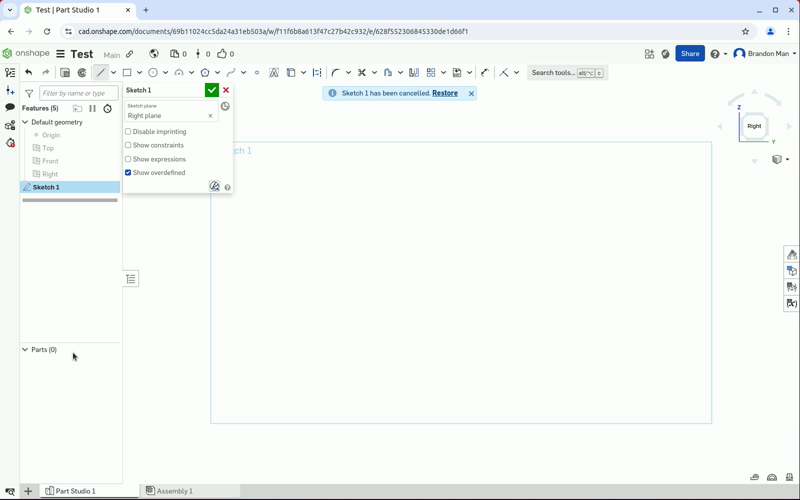
mouse_move(348, 346)
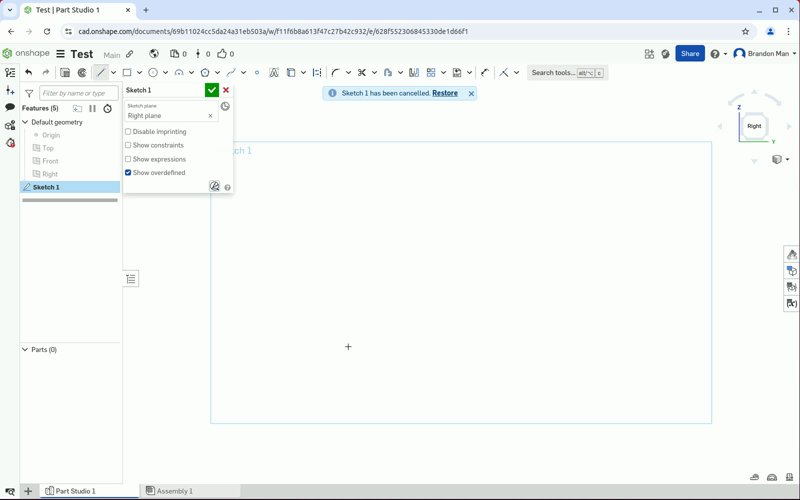
click(348, 346)
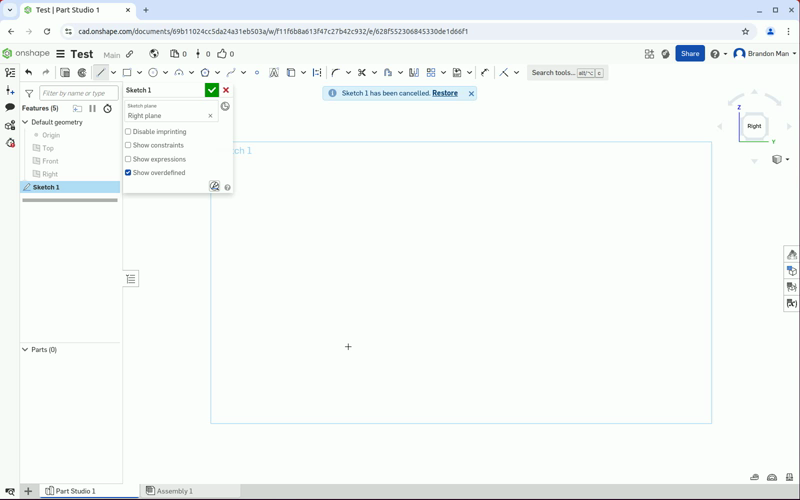
key_up(shift)
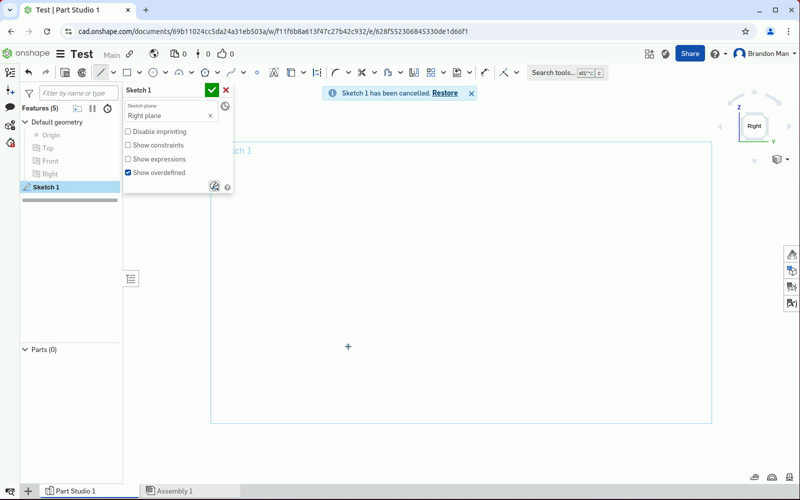
key_down(shift)
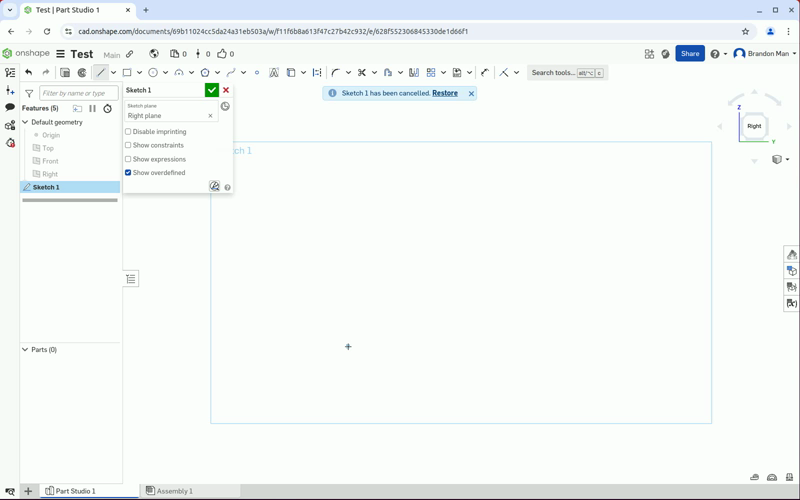
mouse_move(445, 346)
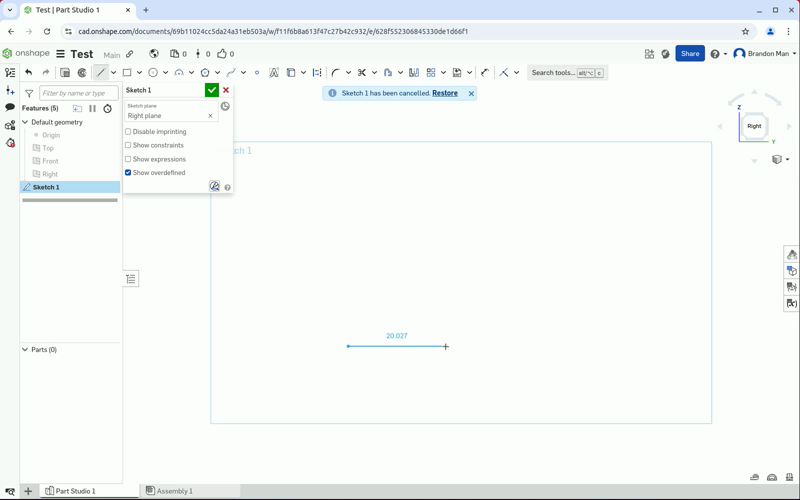
click(445, 346)
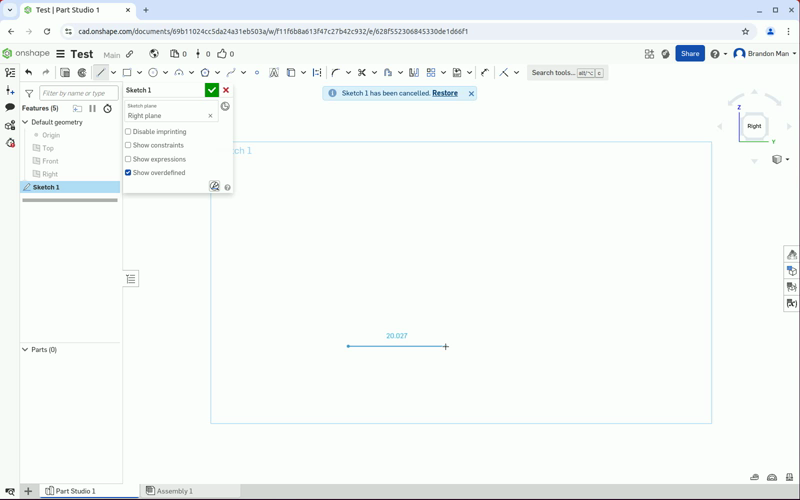
key_up(shift)
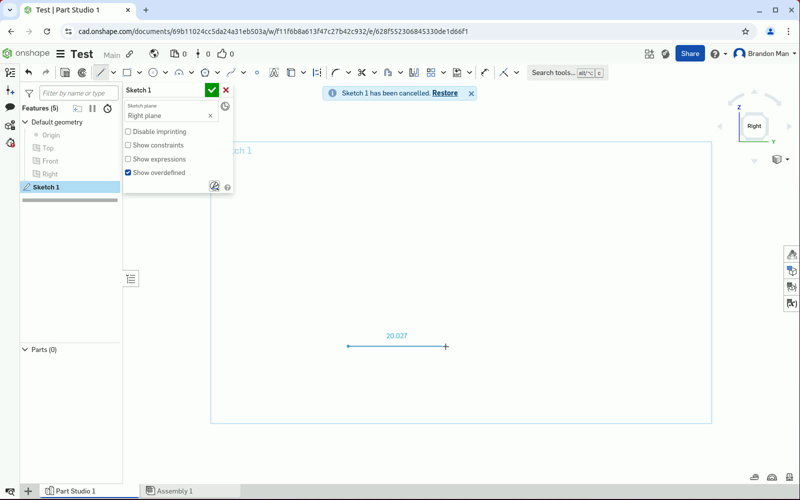
key_down(shift)
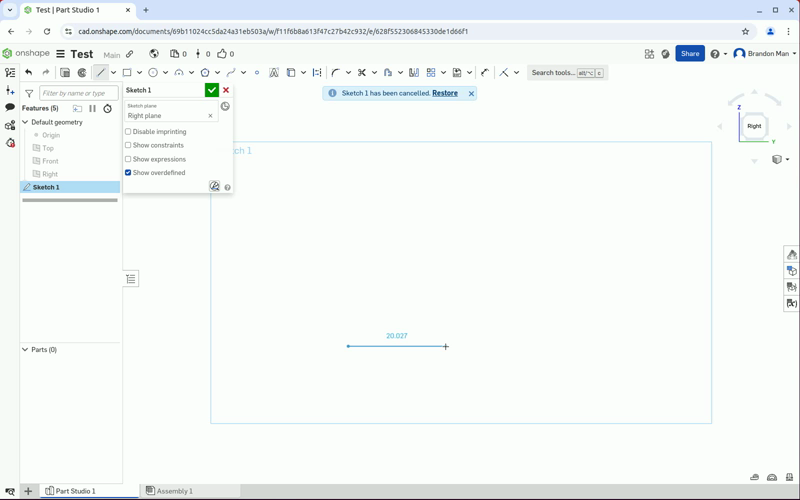
mouse_move(445, 273)
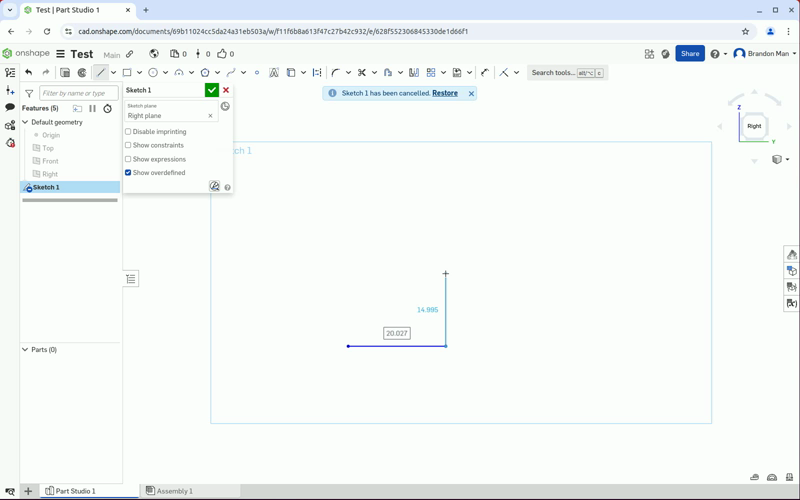
click(445, 273)
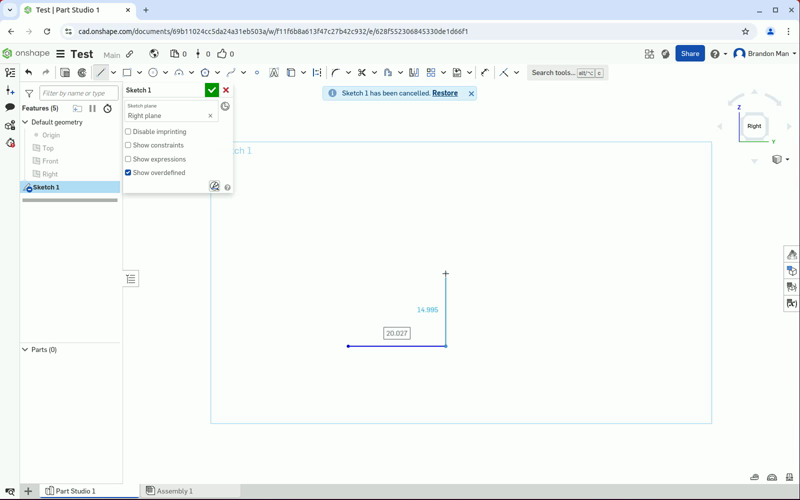
key_up(shift)
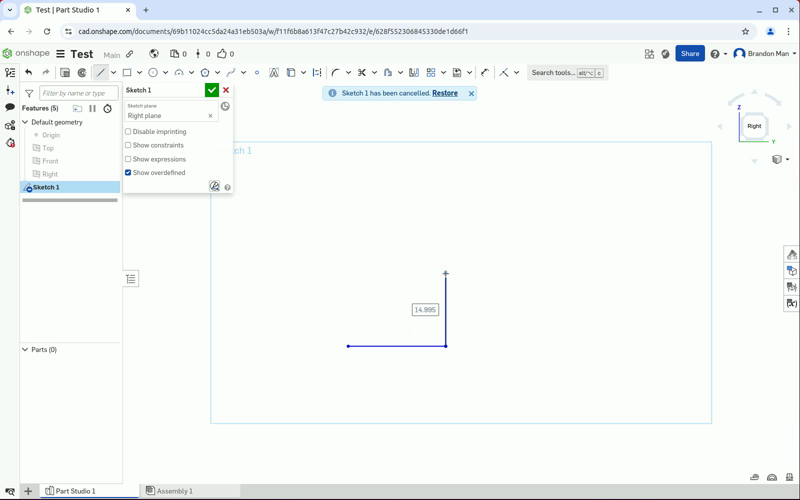
key_down(shift)
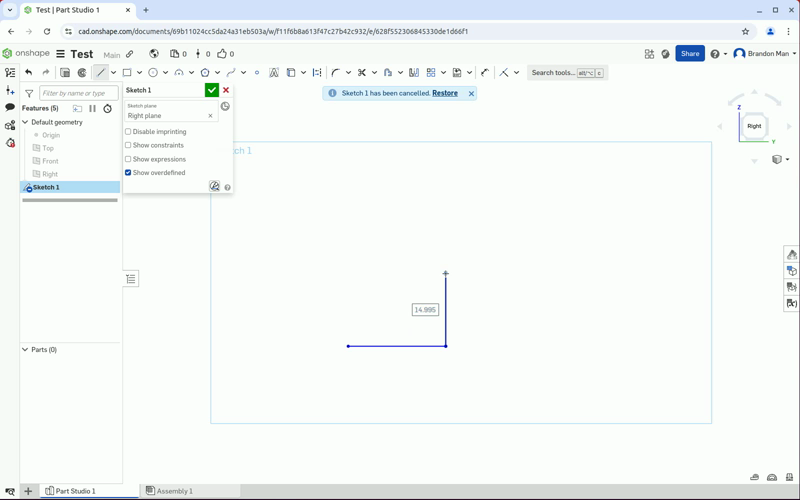
mouse_move(475, 273)
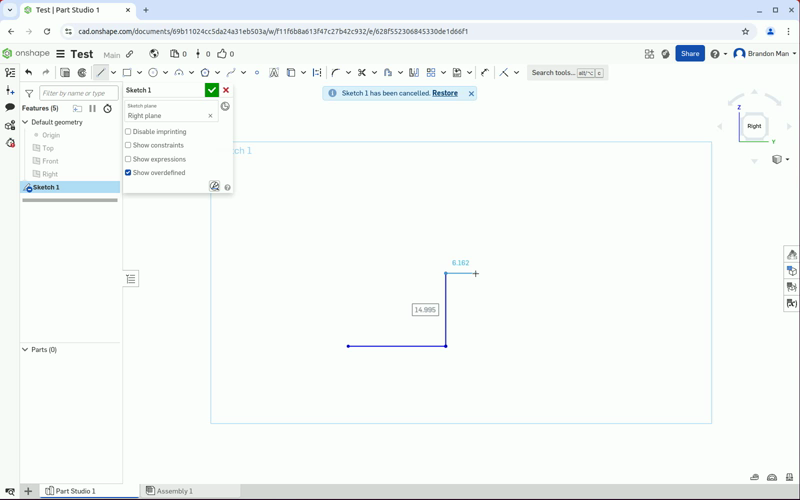
mouse_move(445, 248)
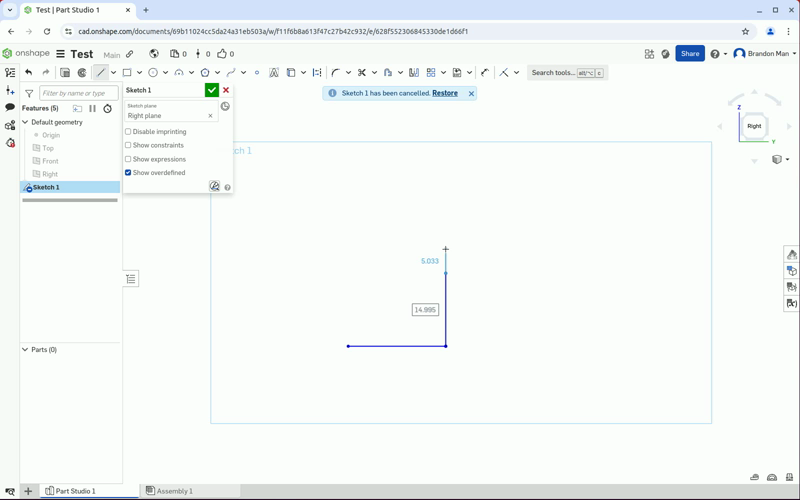
click(445, 248)
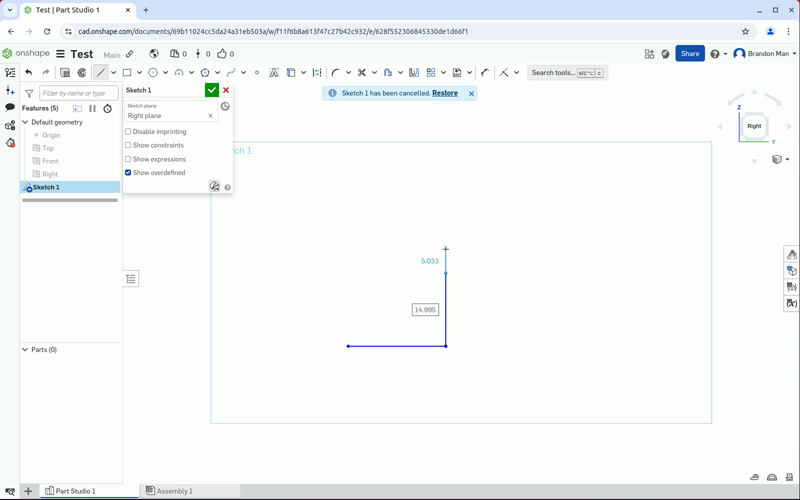
key_up(shift)
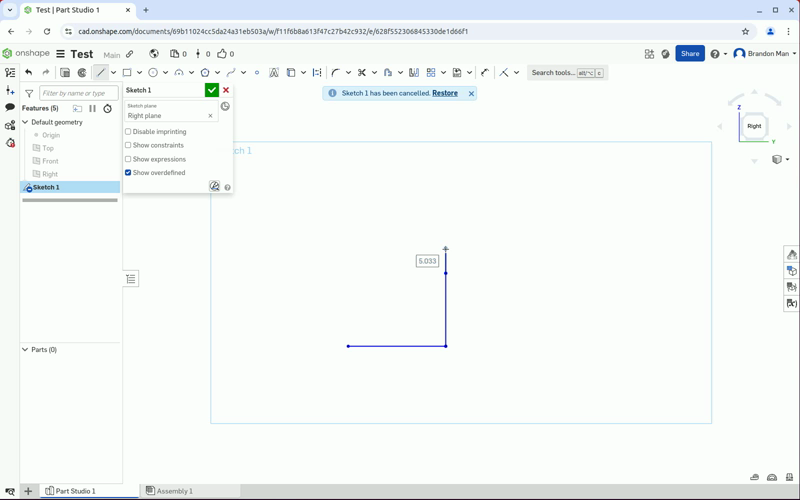
key_down(shift)
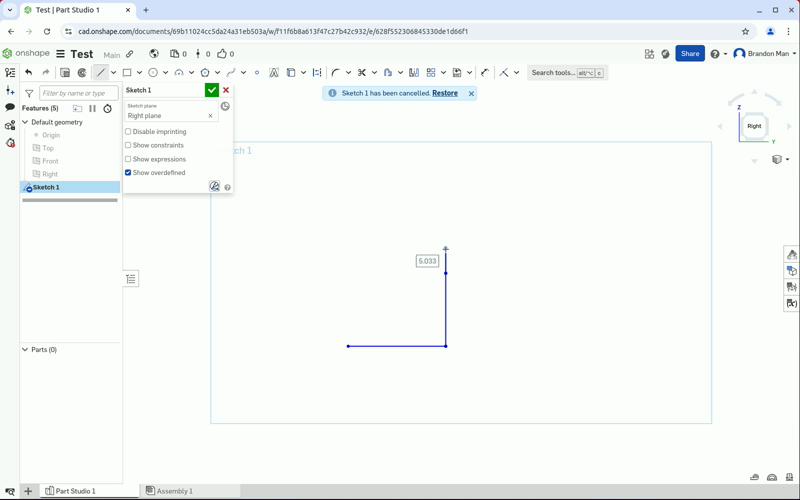
mouse_move(475, 248)
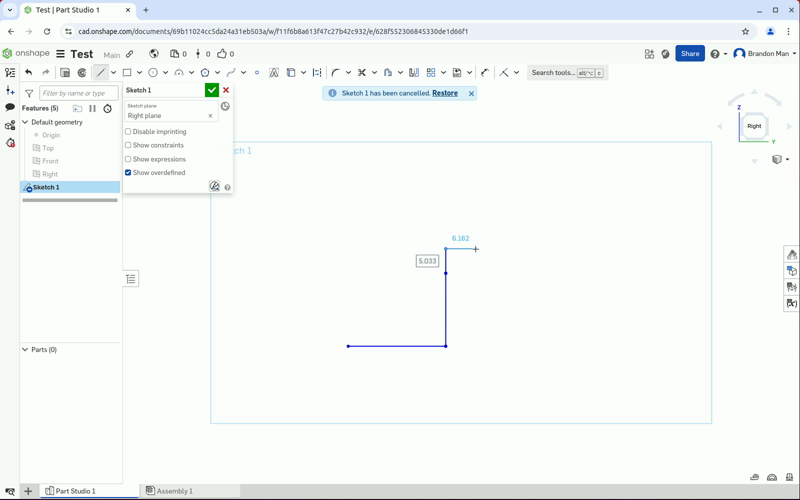
mouse_move(414, 248)
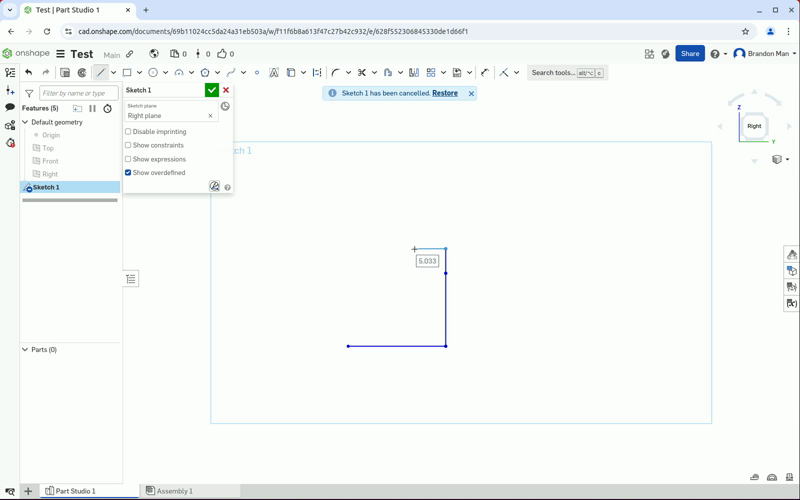
click(414, 248)
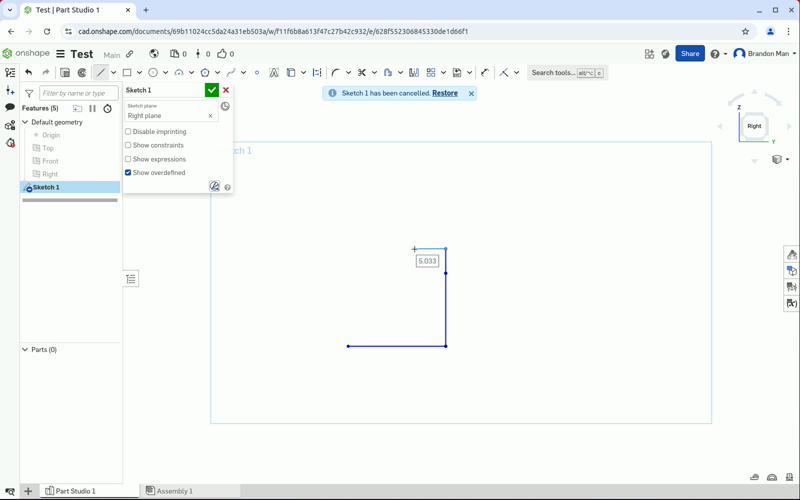
key_up(shift)
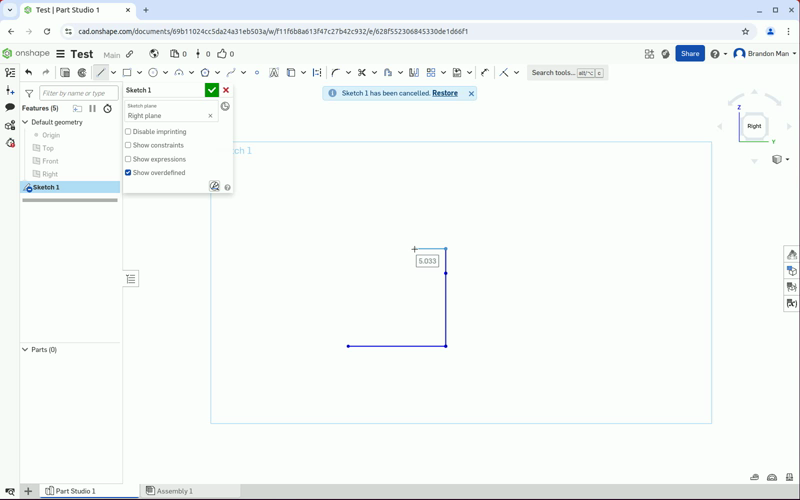
key_down(shift)
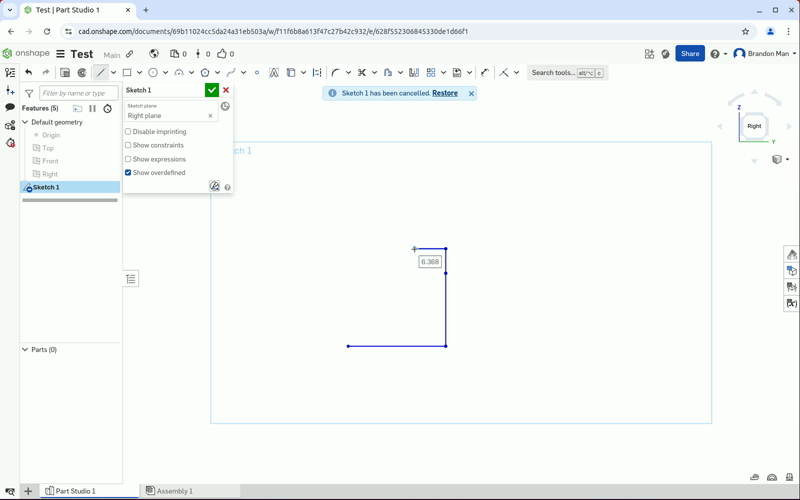
mouse_move(348, 248)
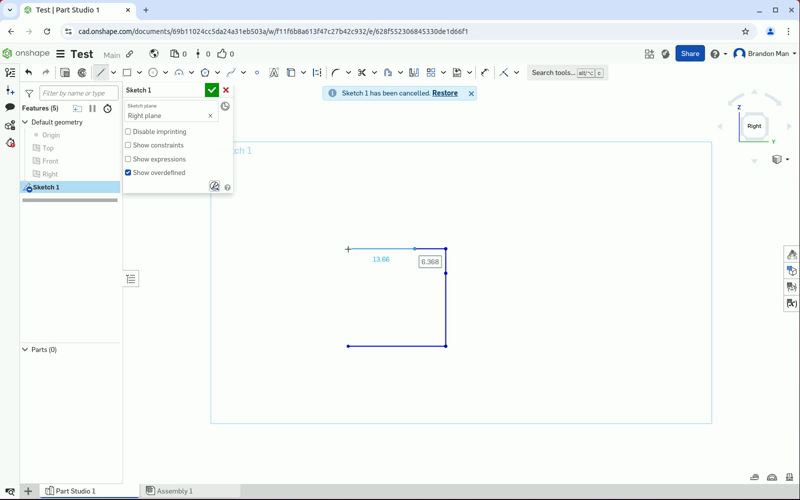
click(348, 248)
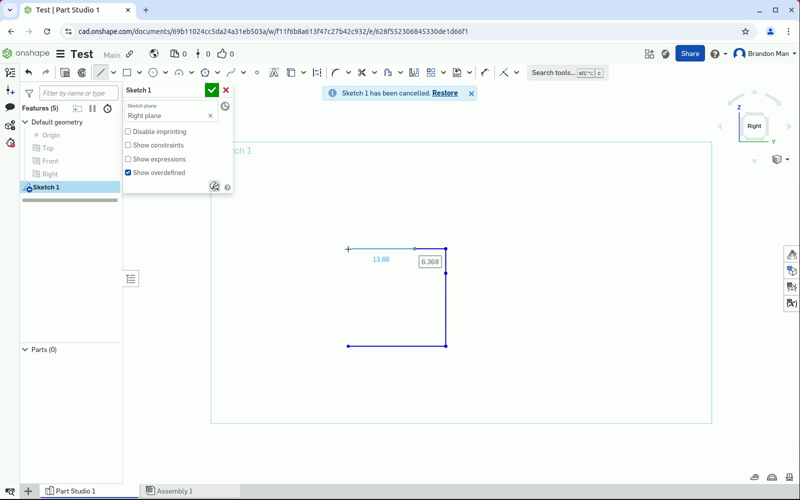
key_up(shift)
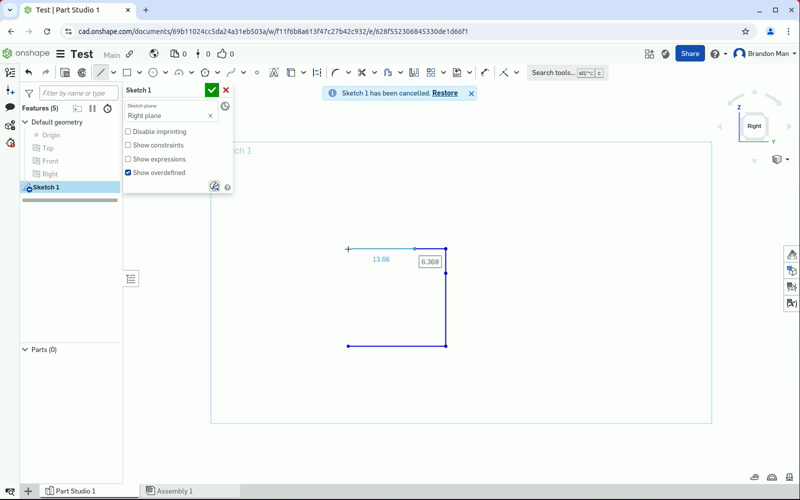
key_down(shift)
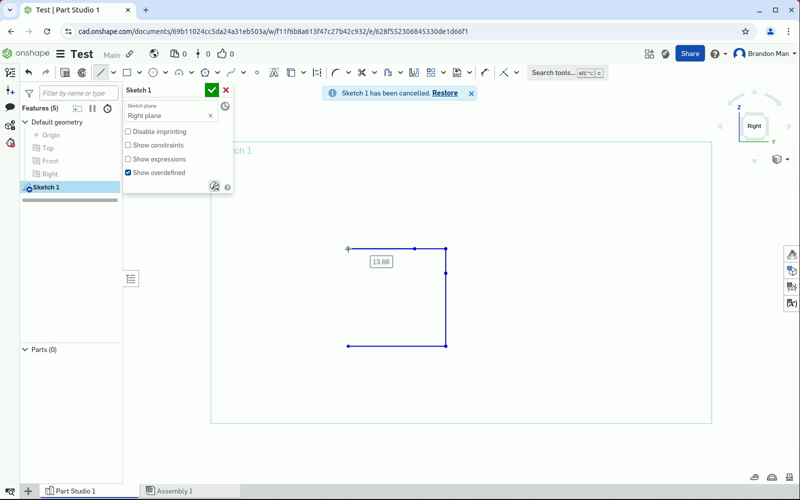
mouse_move(348, 346)
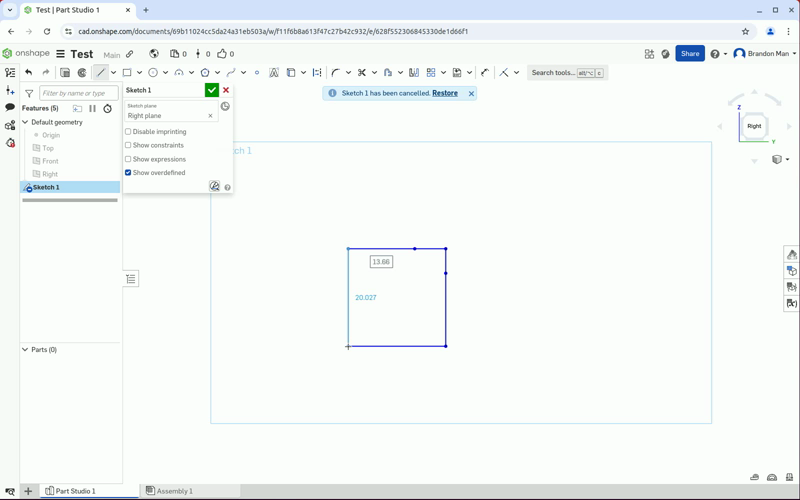
key_up(shift)
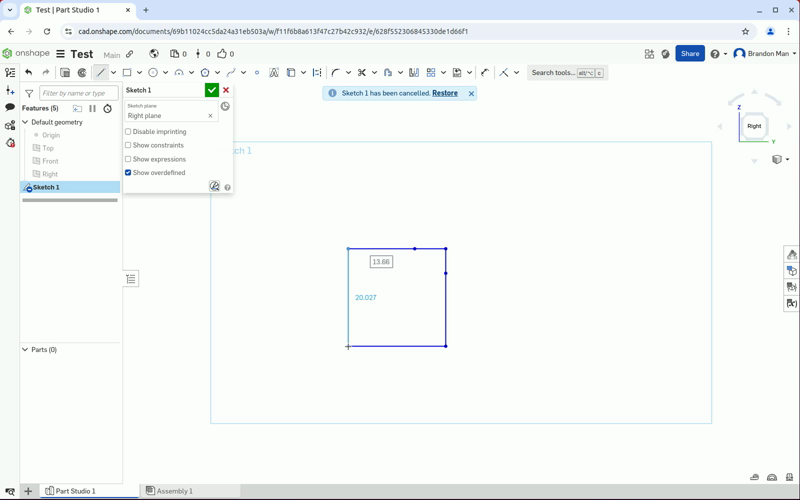
click(348, 346)
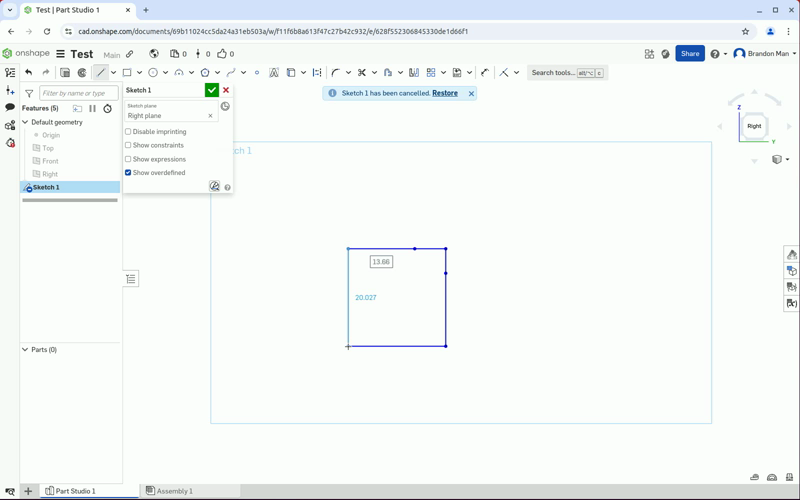
key(esc)
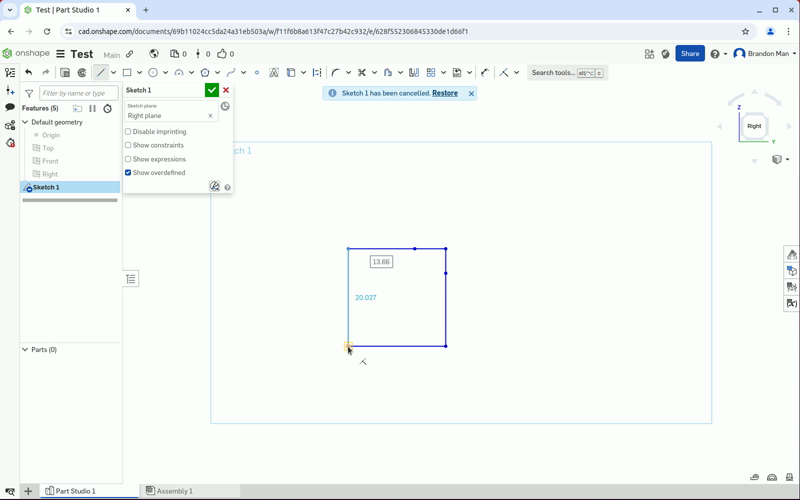
mouse_move(434, 338)
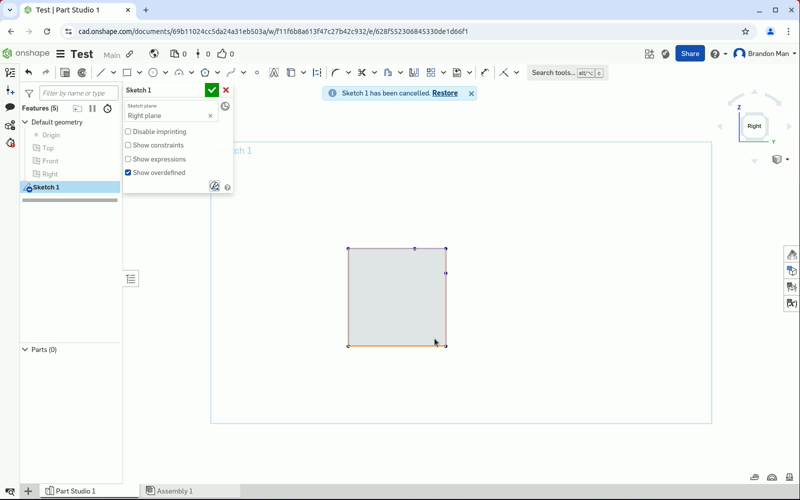
click(434, 338)
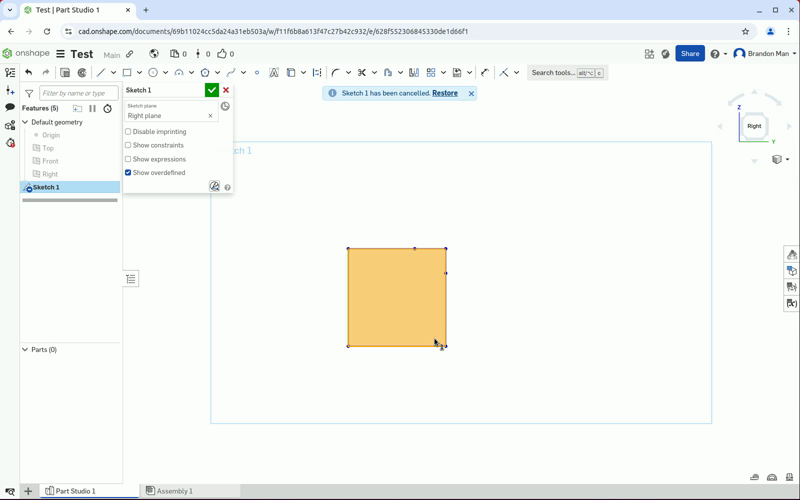
mouse_move(73, 352)
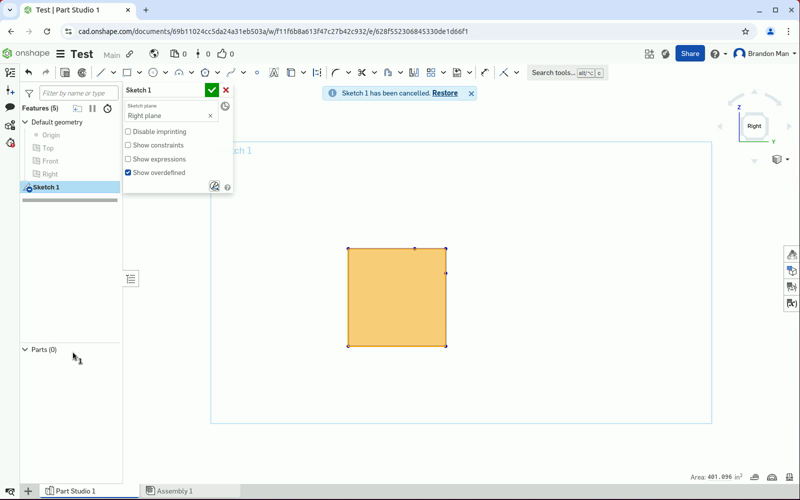
key(shift+y)
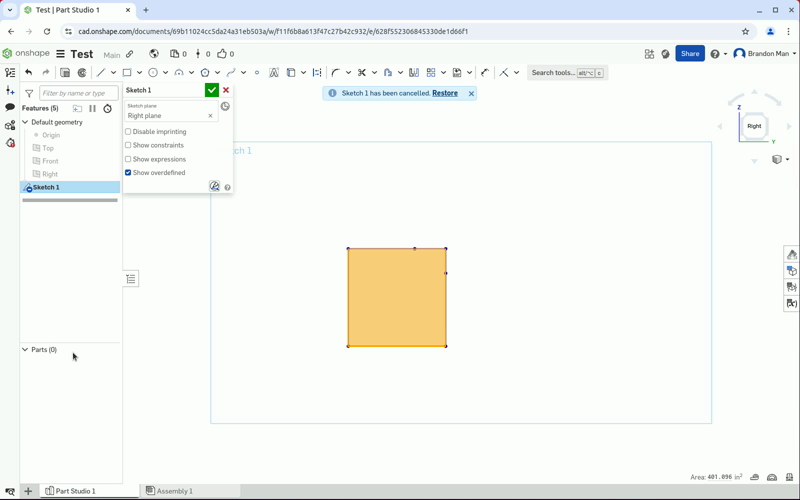
key(shift+e)
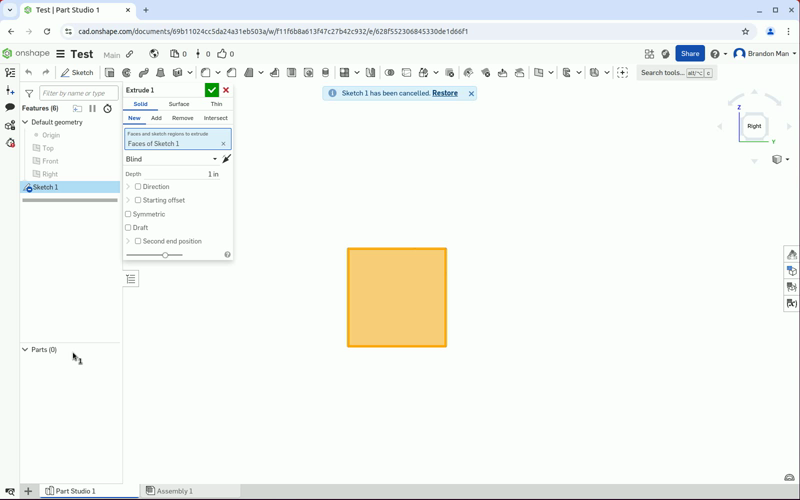
mouse_move(143, 106)
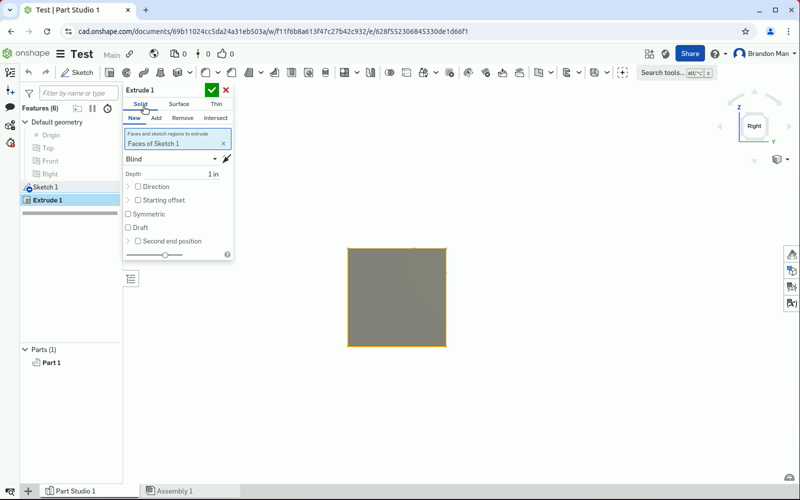
click(143, 106)
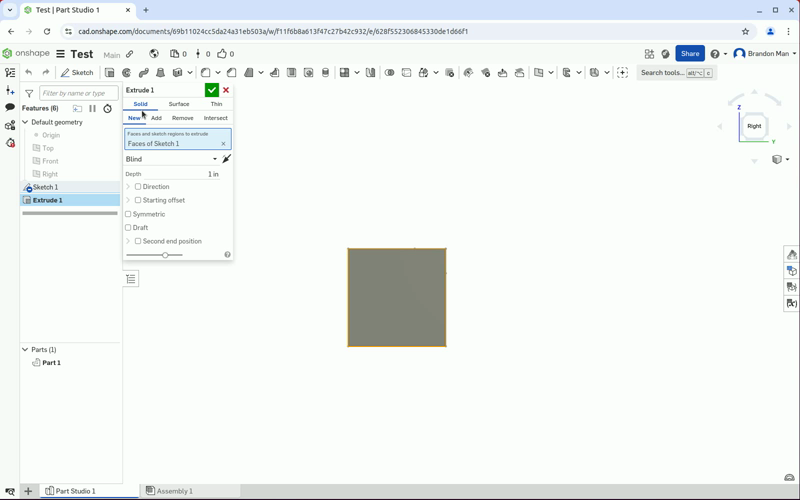
mouse_move(137, 120)
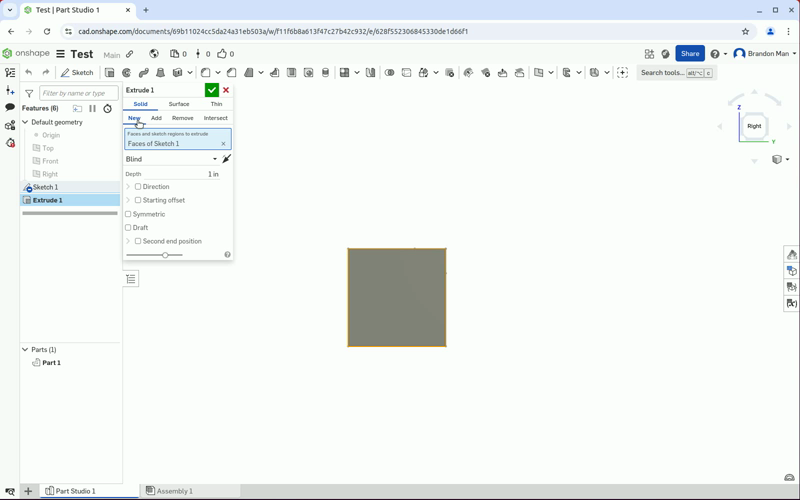
click(137, 120)
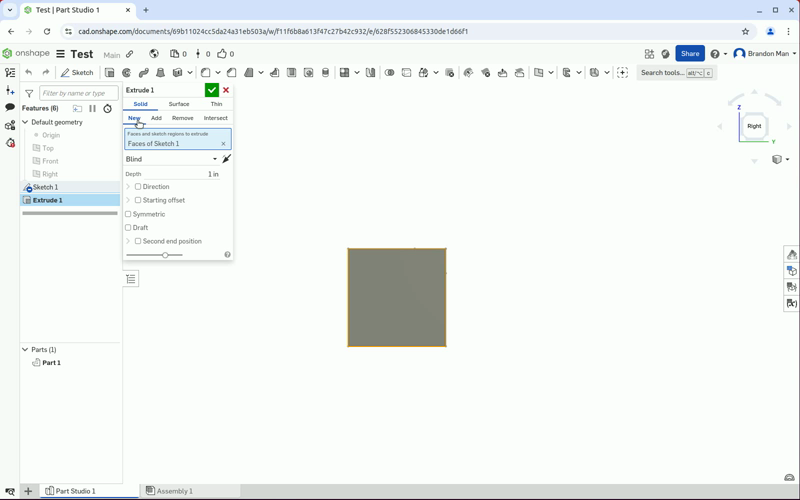
key(tab, 4)
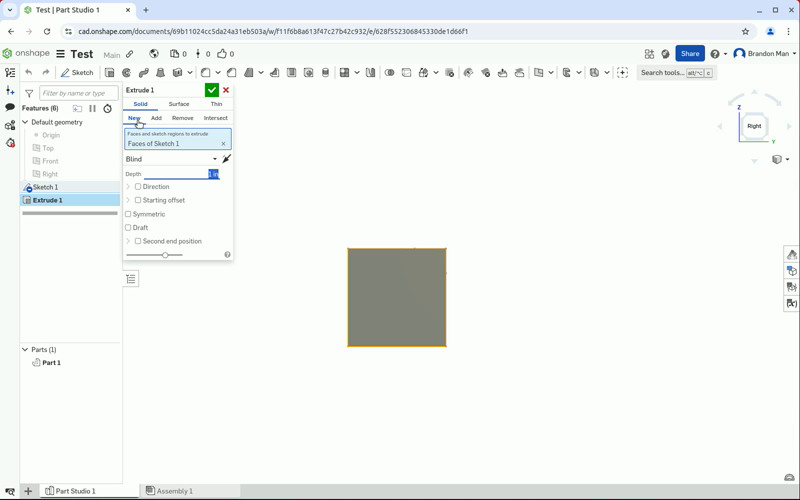
text(-1.685)
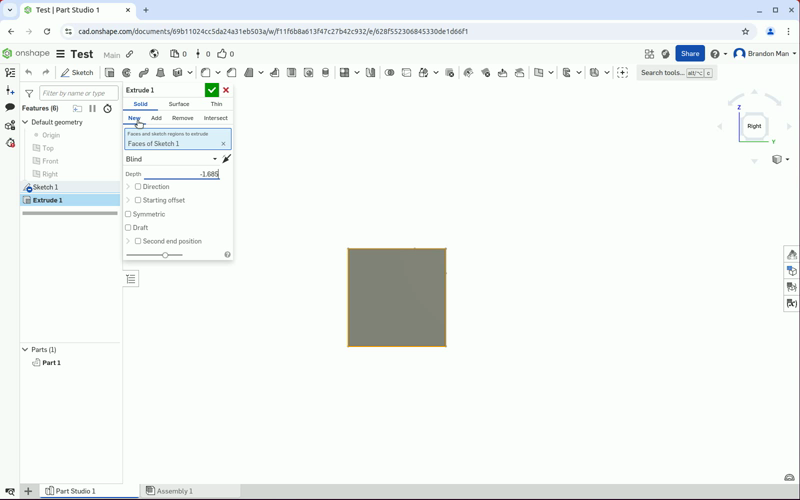
key(enter)
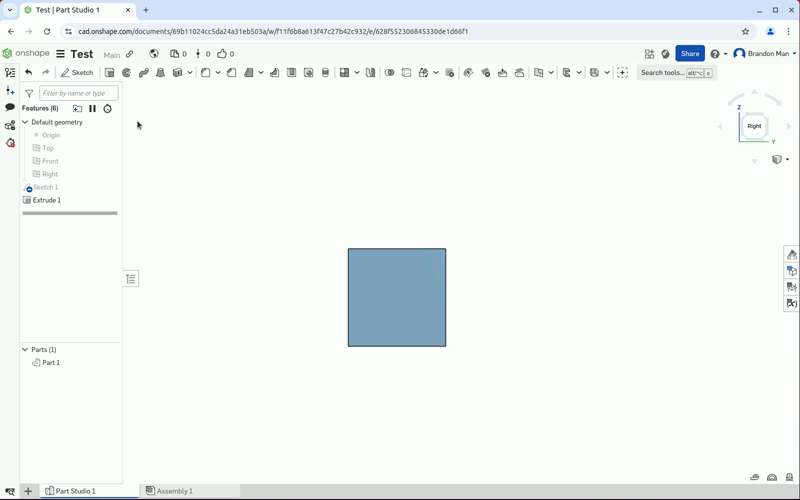
key(shift+h)
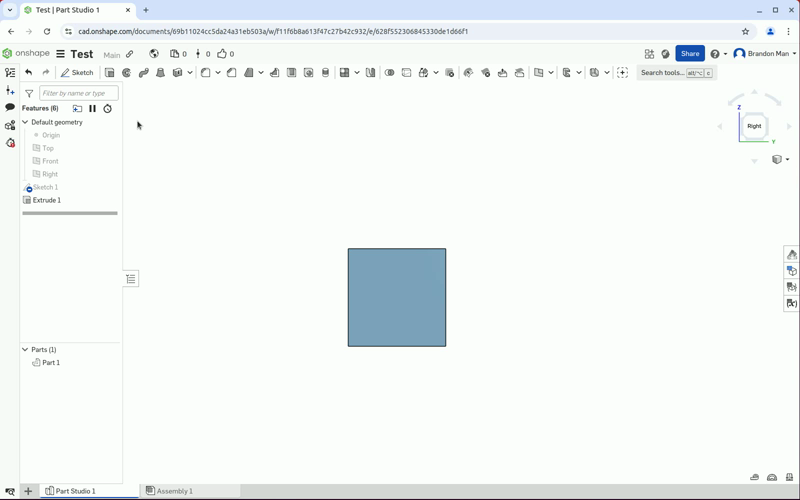
key(shift+h)
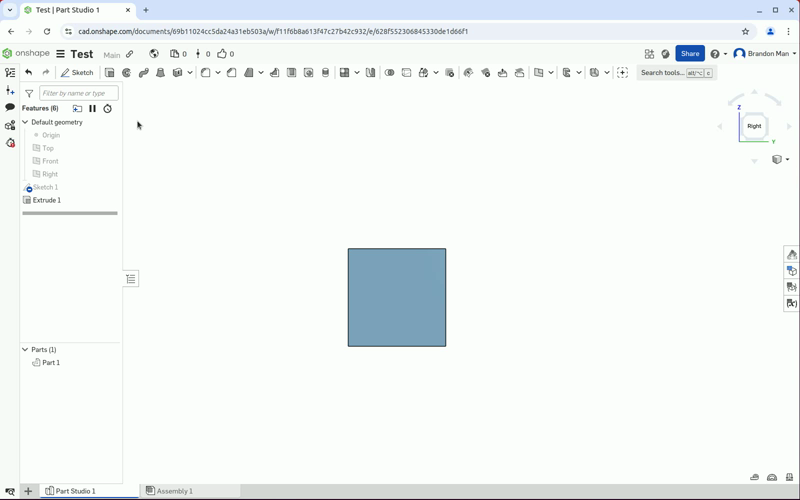
mouse_move(73, 189)
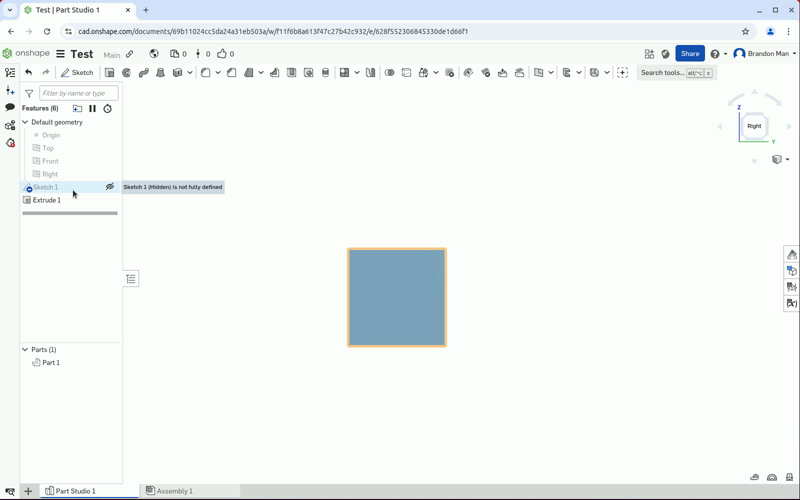
click(73, 189)
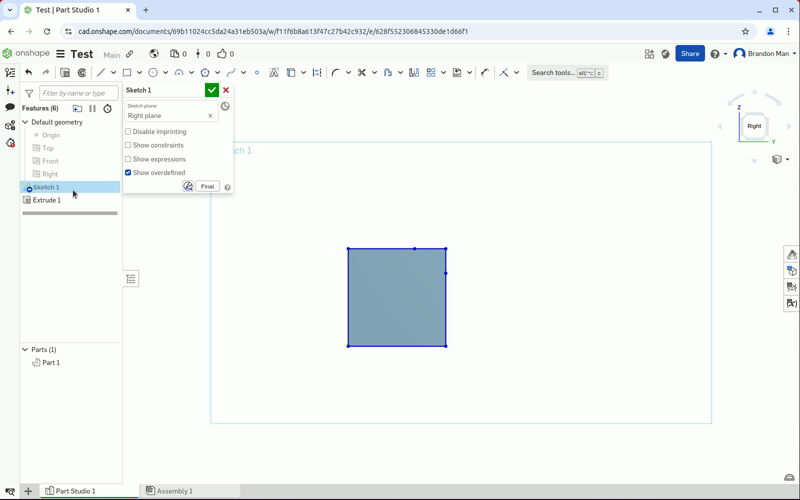
mouse_move(229, 92)
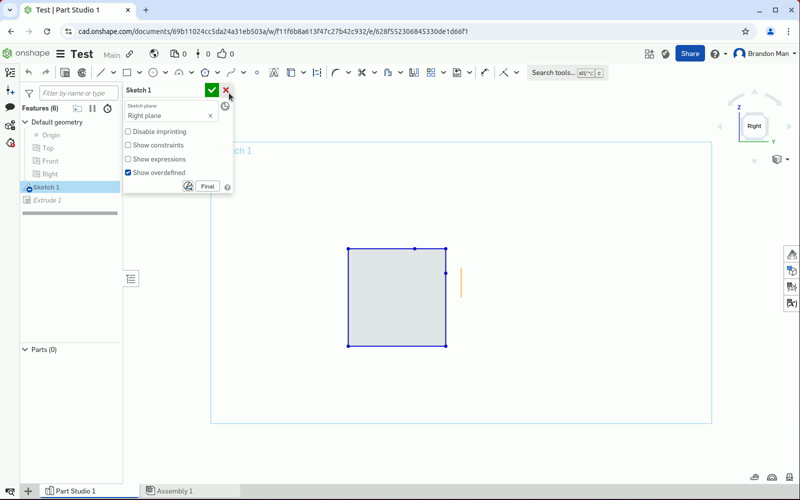
click(229, 92)
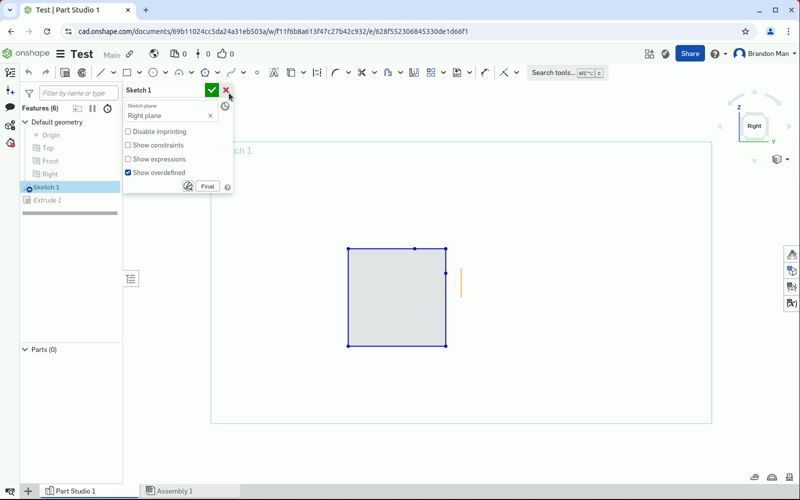
key(shift+s)
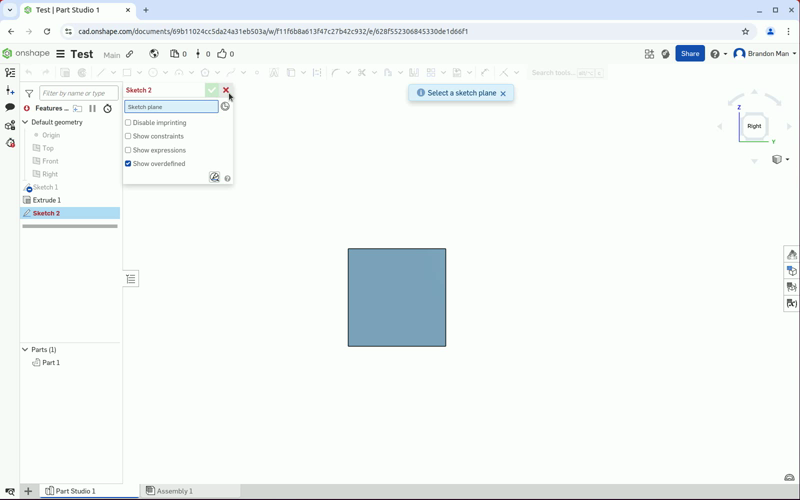
mouse_move(73, 176)
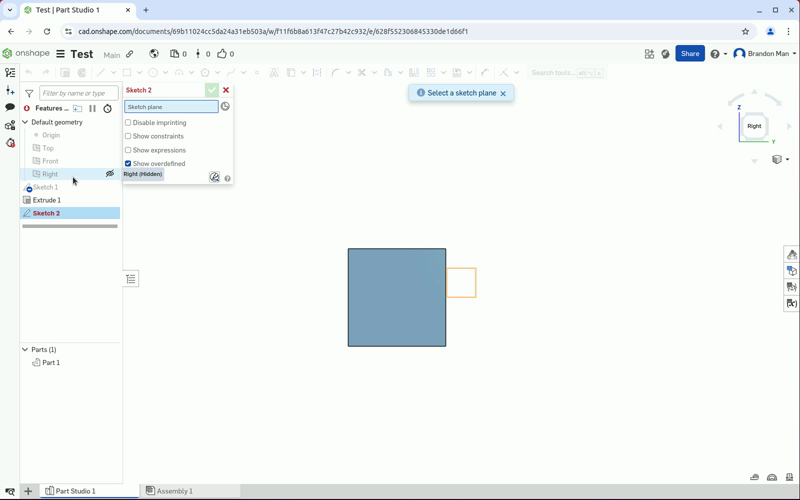
click(73, 176)
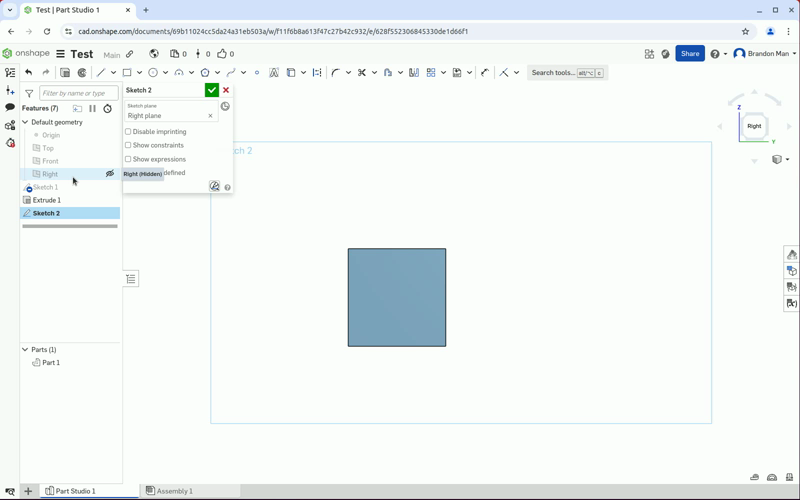
mouse_move(73, 352)
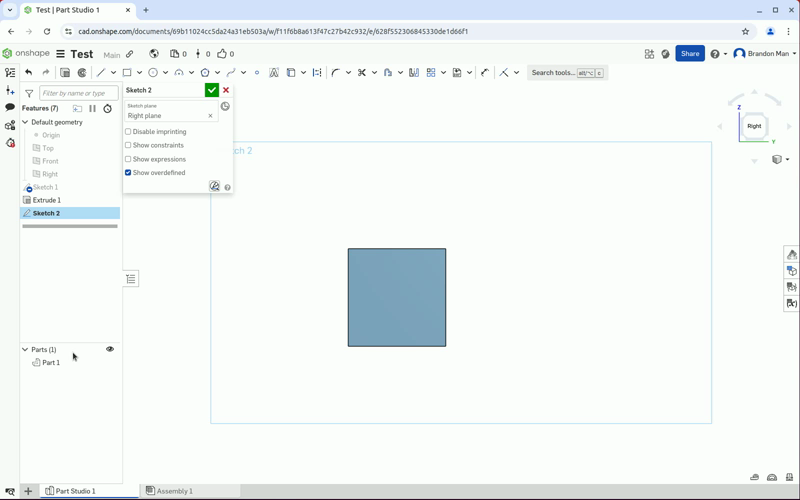
key(y)
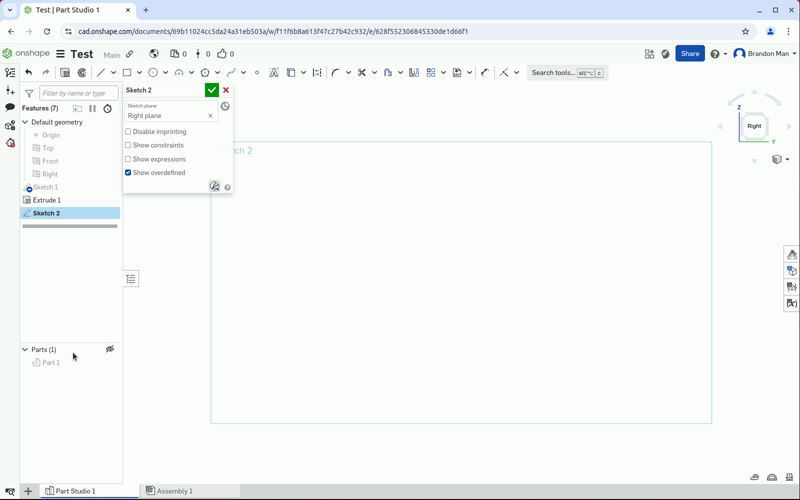
key(l)
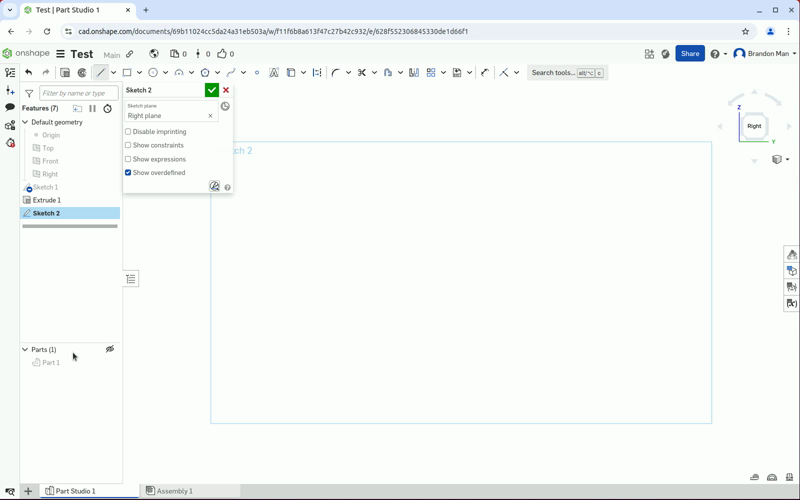
key_down(shift)
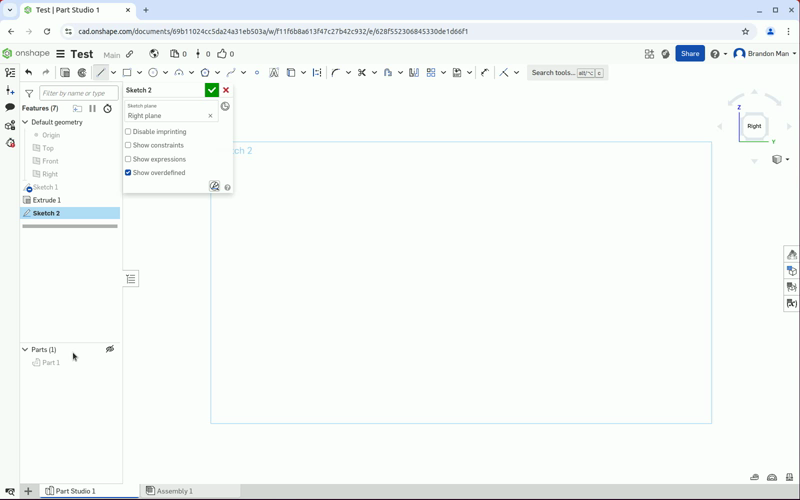
mouse_move(445, 272)
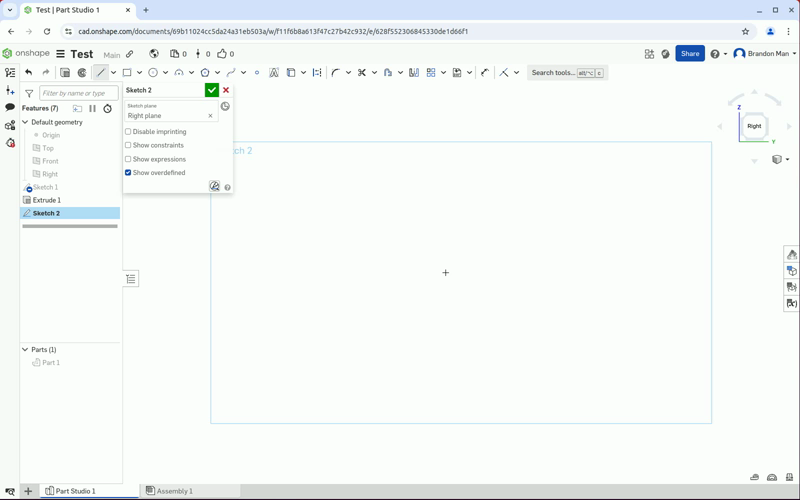
click(445, 272)
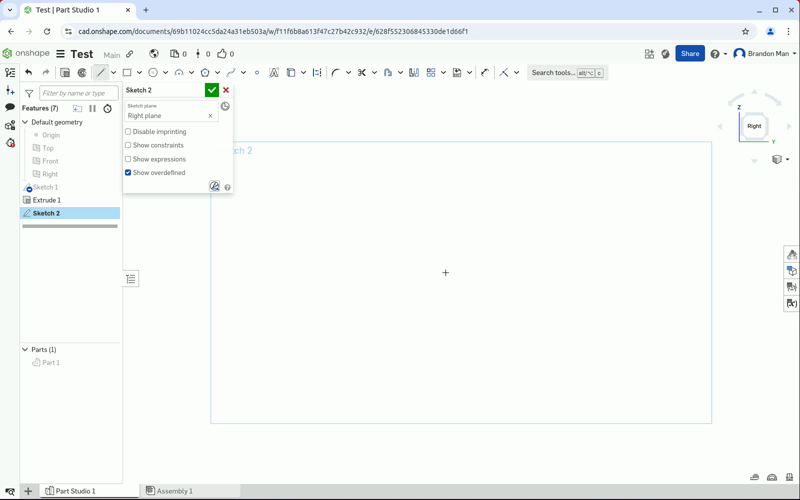
key_up(shift)
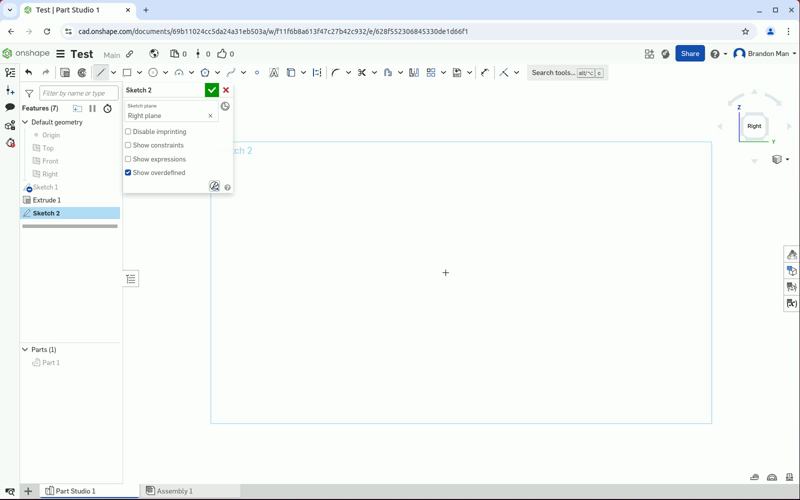
key_down(shift)
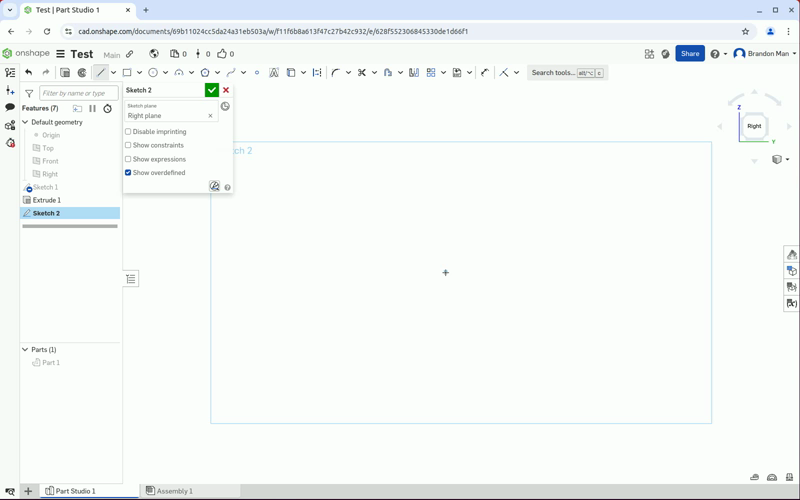
mouse_move(475, 272)
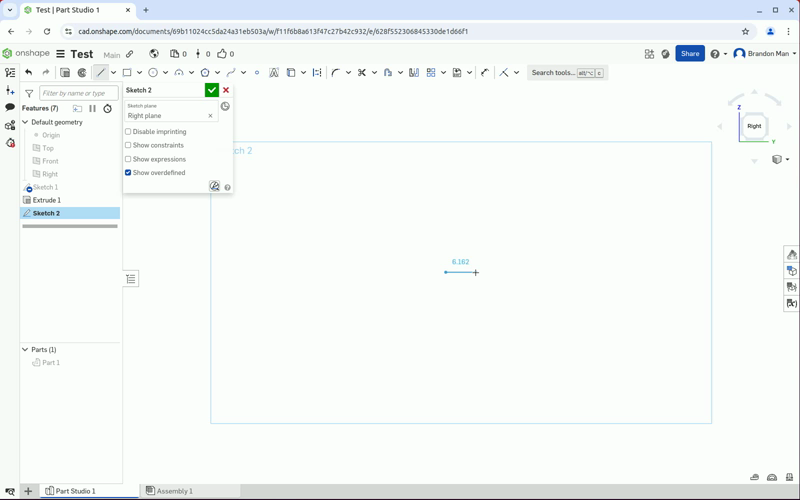
mouse_move(470, 272)
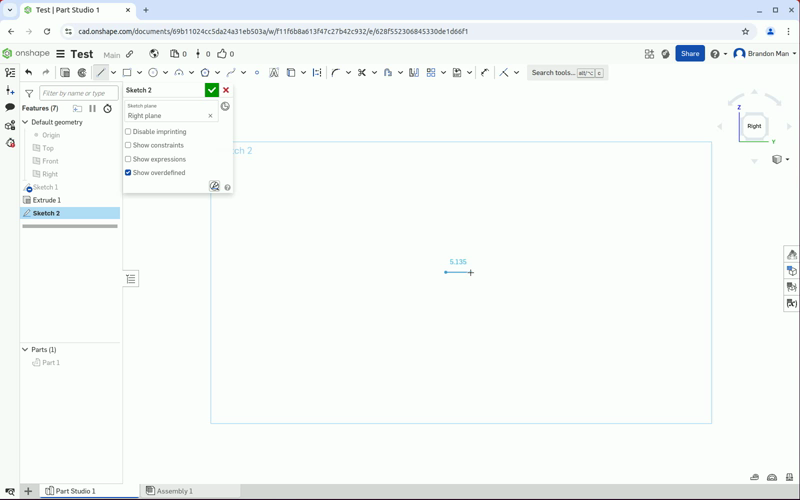
click(470, 272)
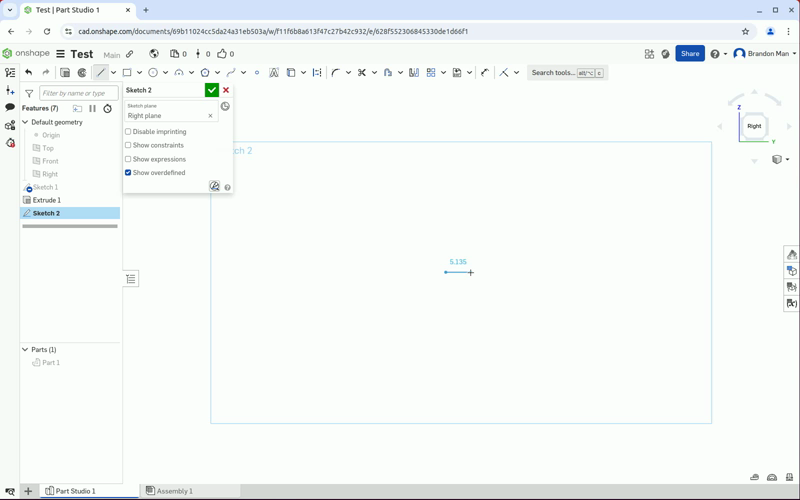
key_up(shift)
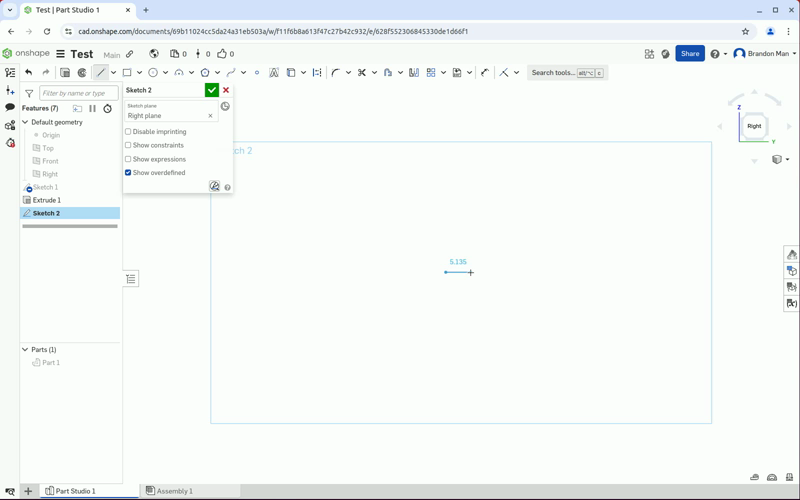
key_down(shift)
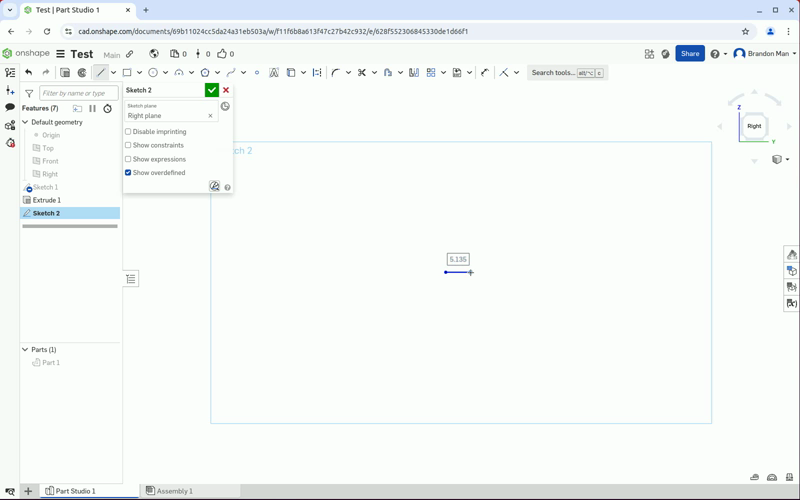
mouse_move(501, 272)
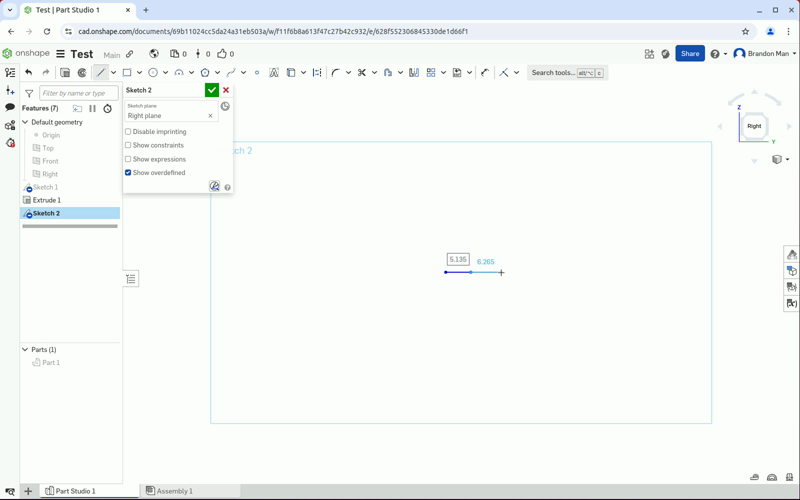
mouse_move(445, 246)
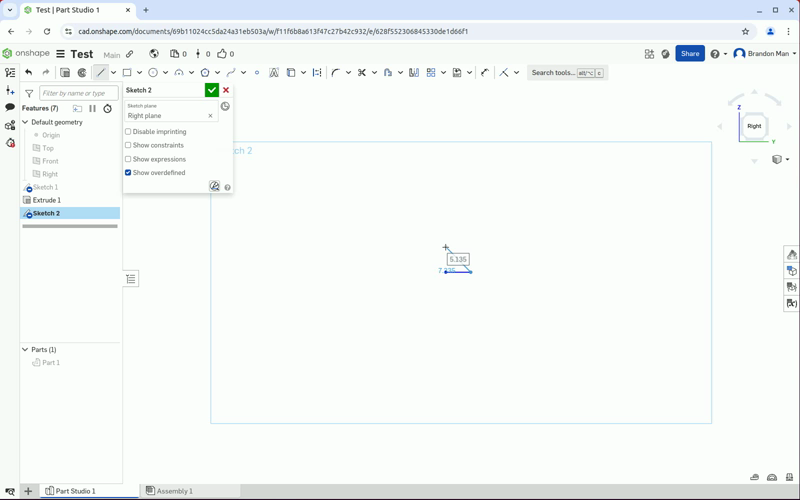
click(445, 246)
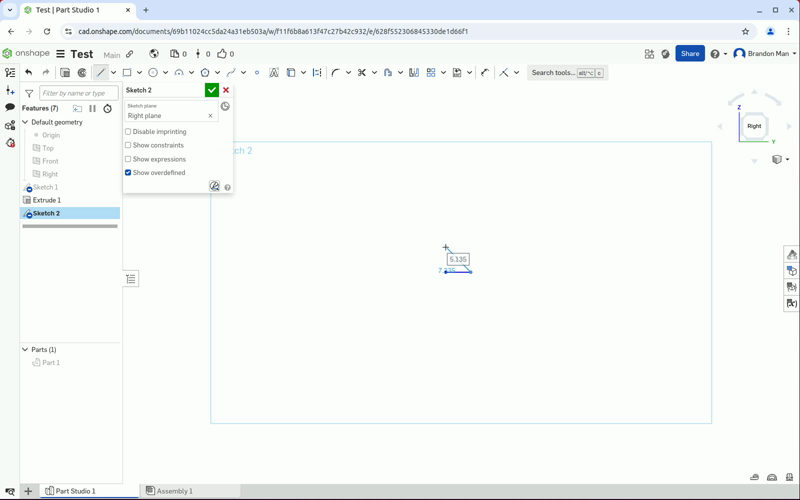
key_up(shift)
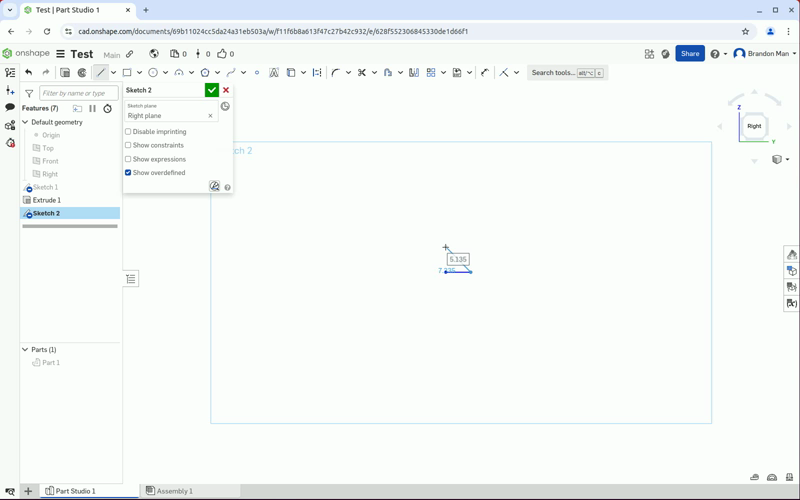
mouse_move(475, 246)
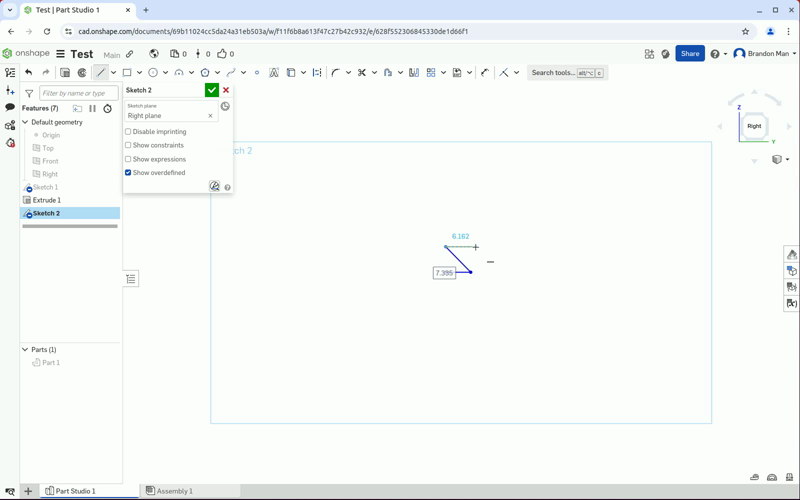
key_down(shift)
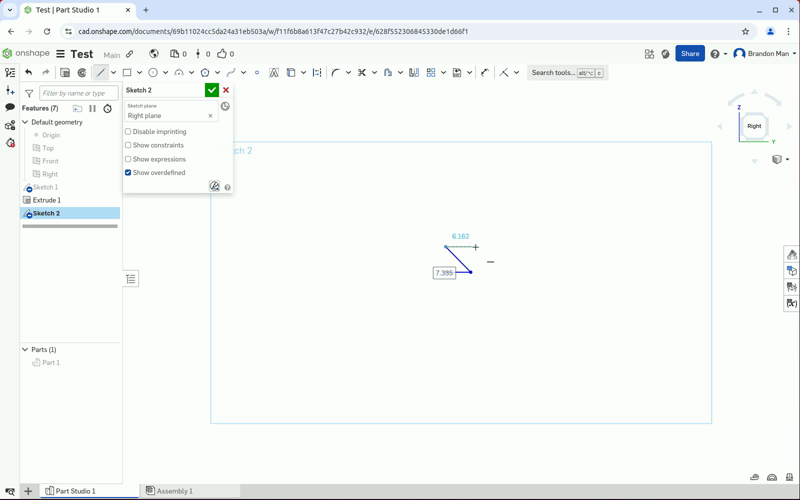
mouse_move(445, 272)
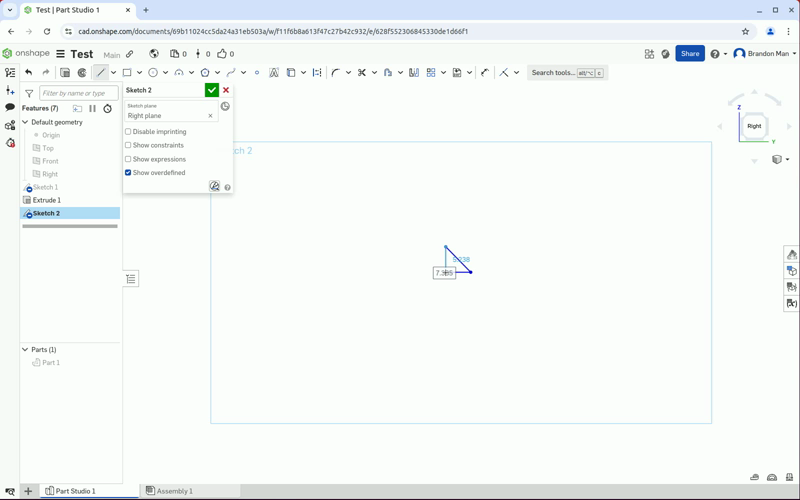
key_up(shift)
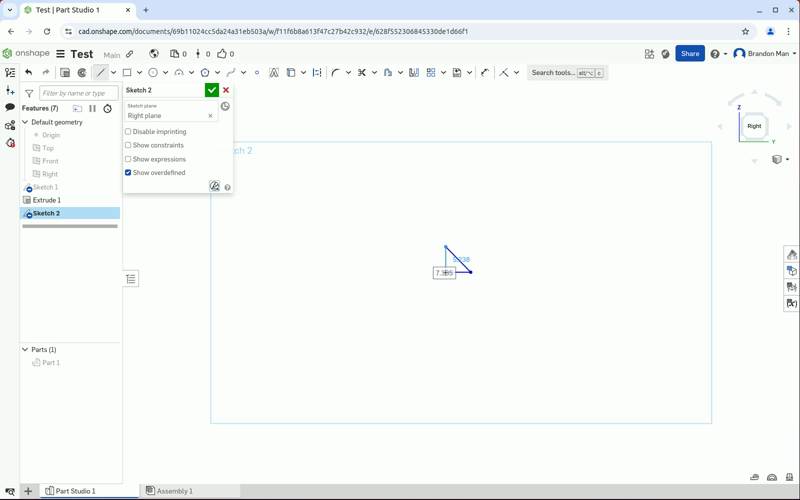
click(445, 272)
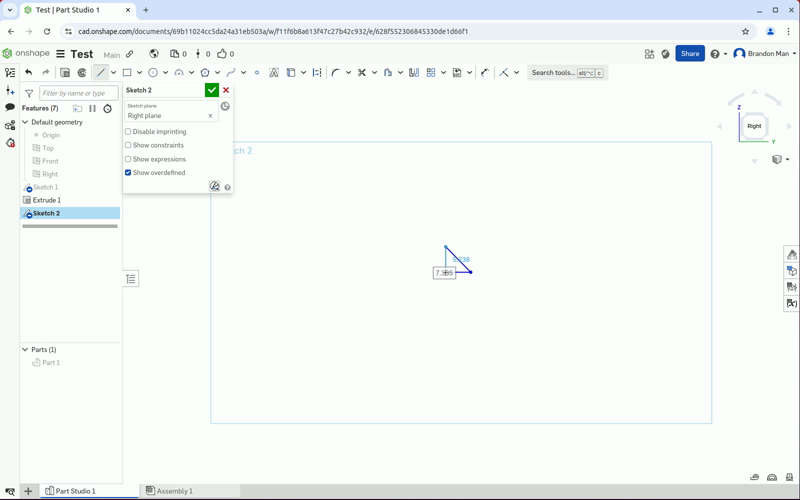
key(esc)
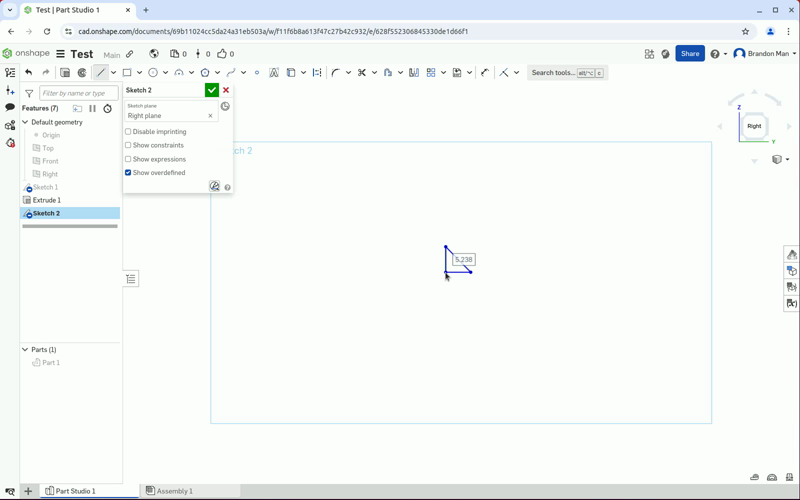
mouse_move(459, 268)
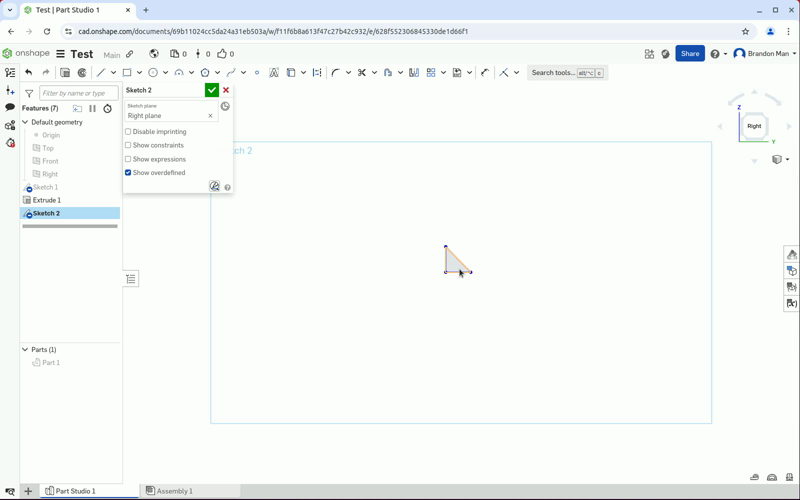
scroll(6)
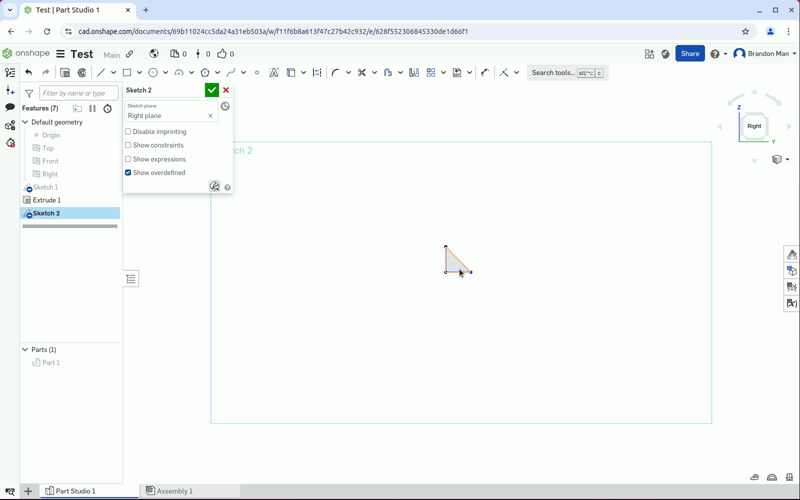
scroll(6)
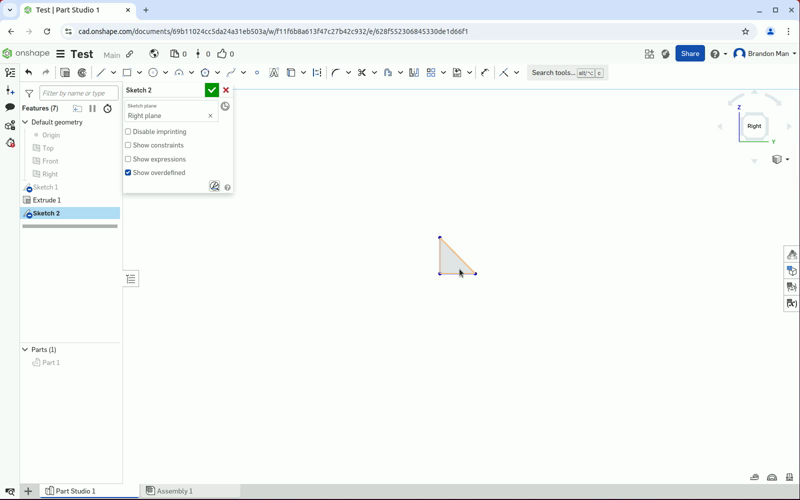
scroll(6)
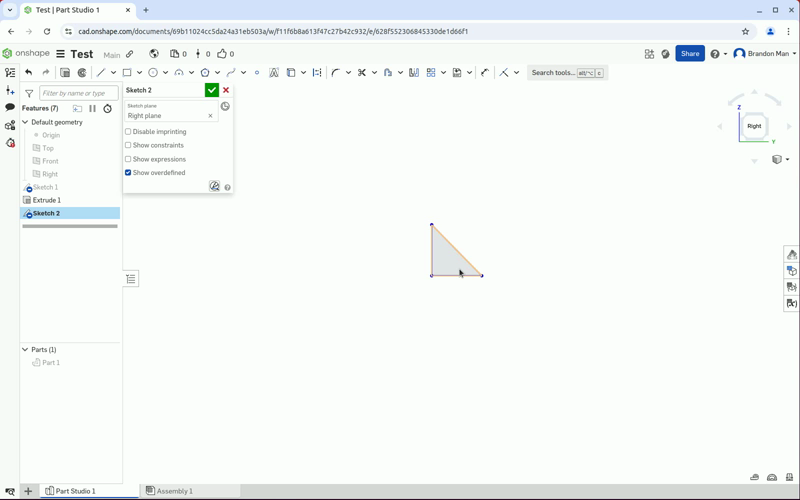
scroll(6)
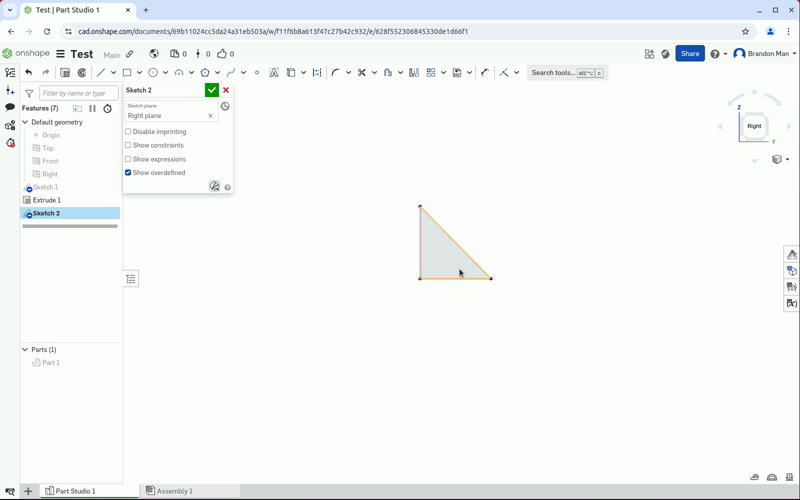
scroll(6)
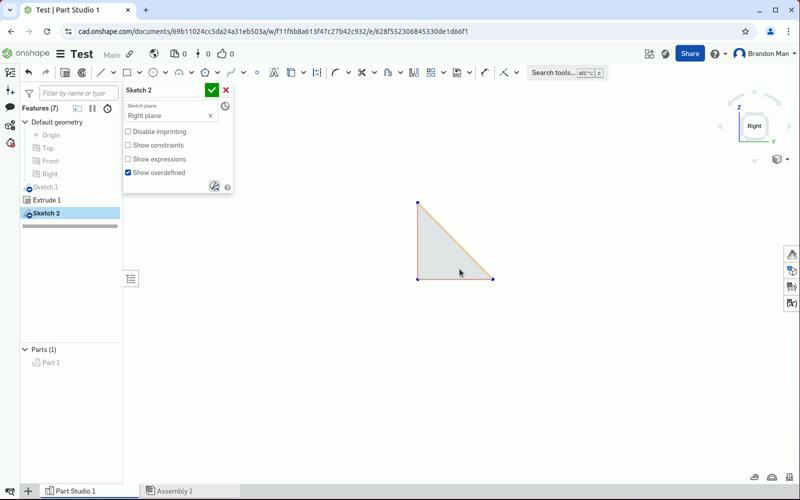
scroll(6)
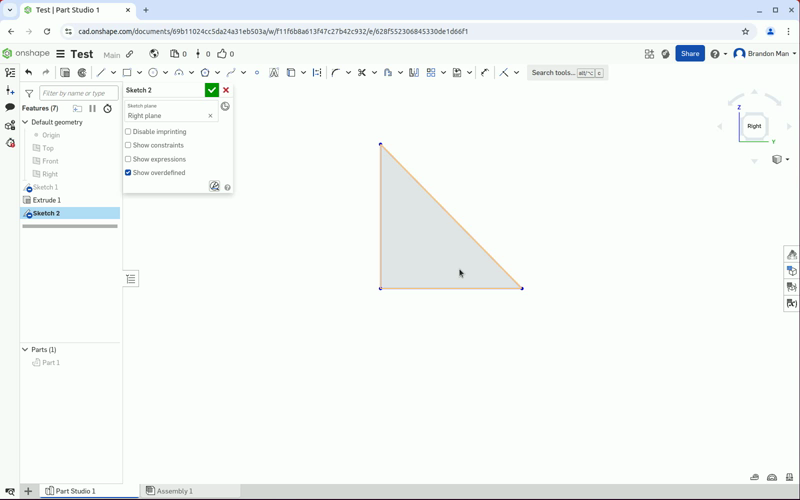
scroll(6)
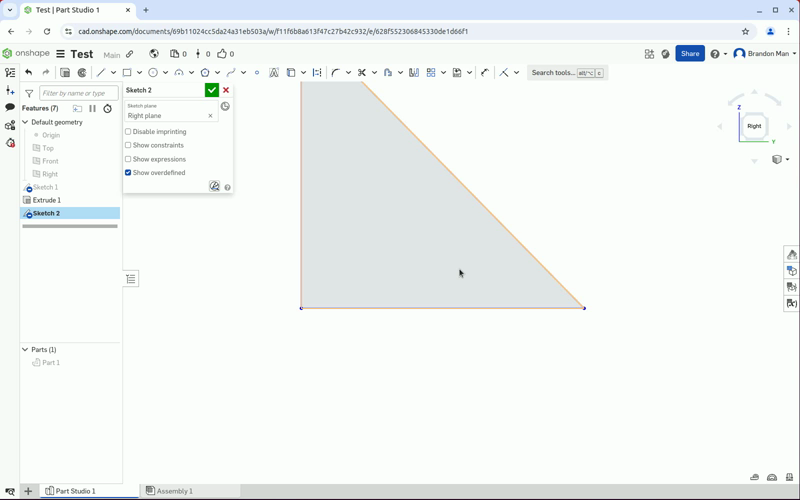
click(459, 268)
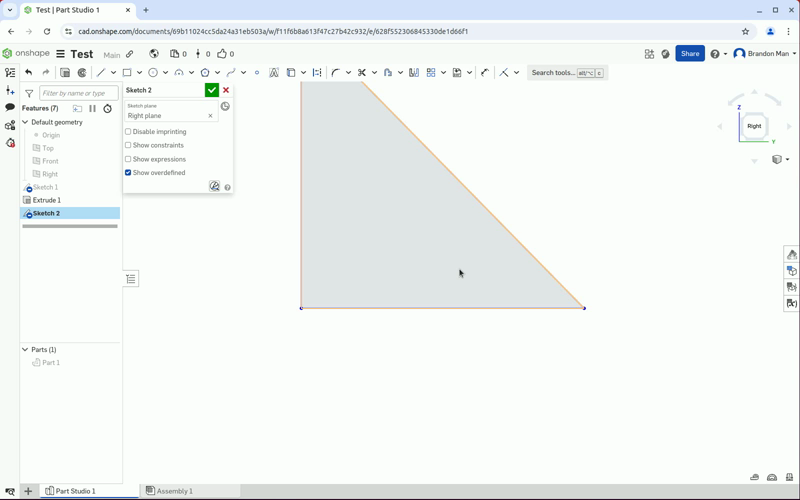
scroll(-6)
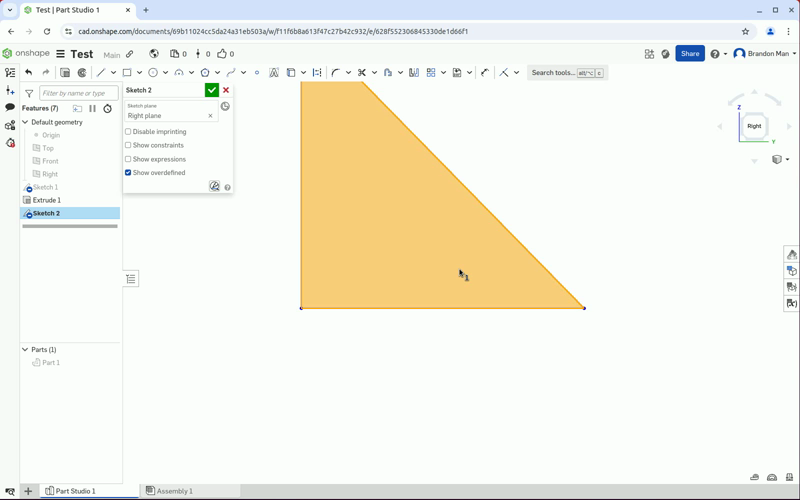
scroll(-6)
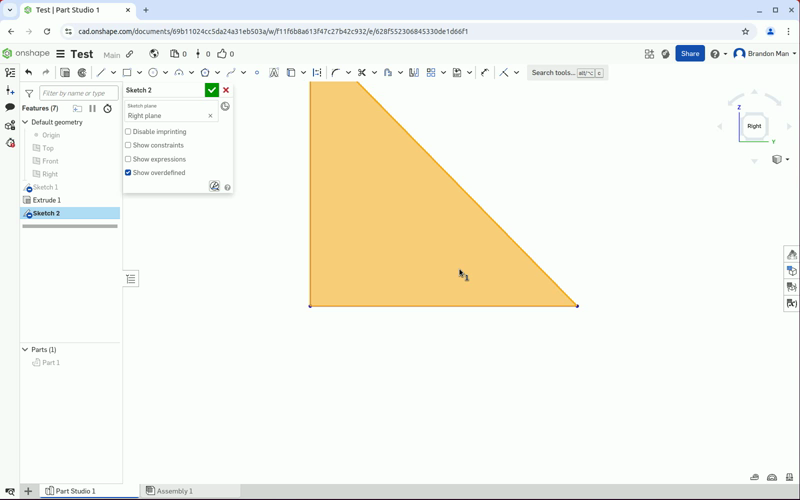
scroll(-6)
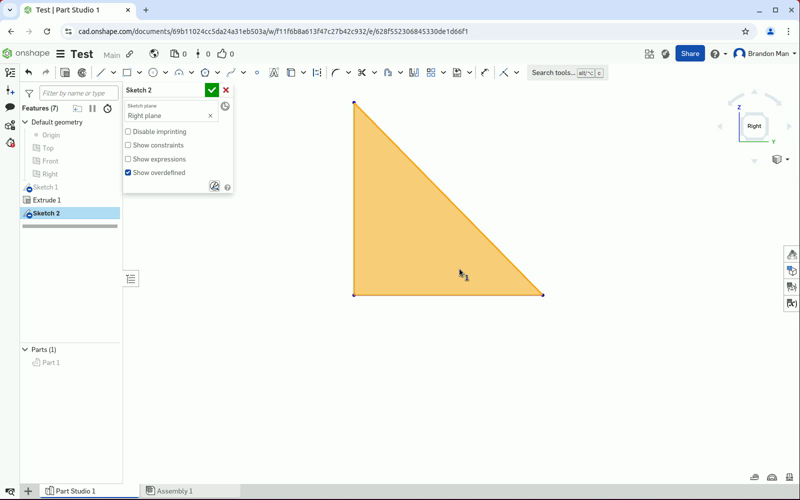
scroll(-6)
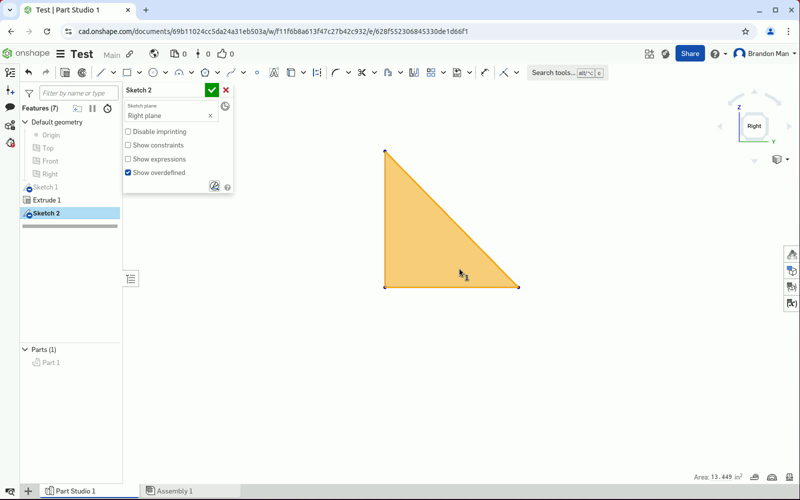
scroll(-6)
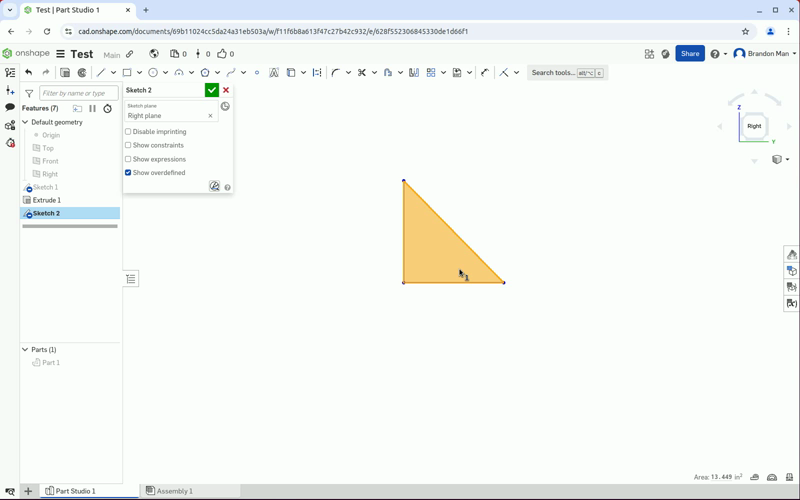
scroll(-6)
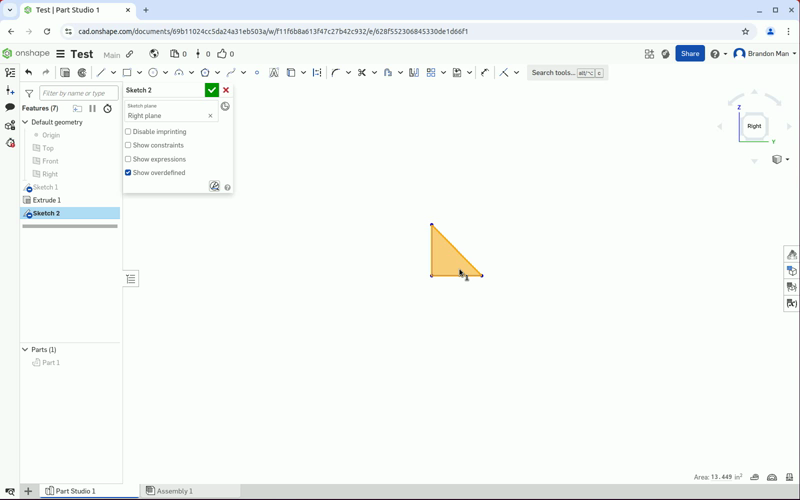
scroll(-6)
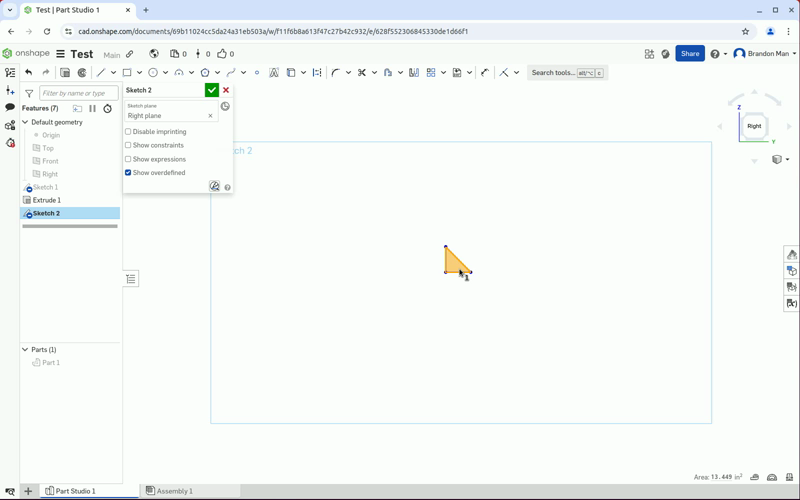
mouse_move(73, 352)
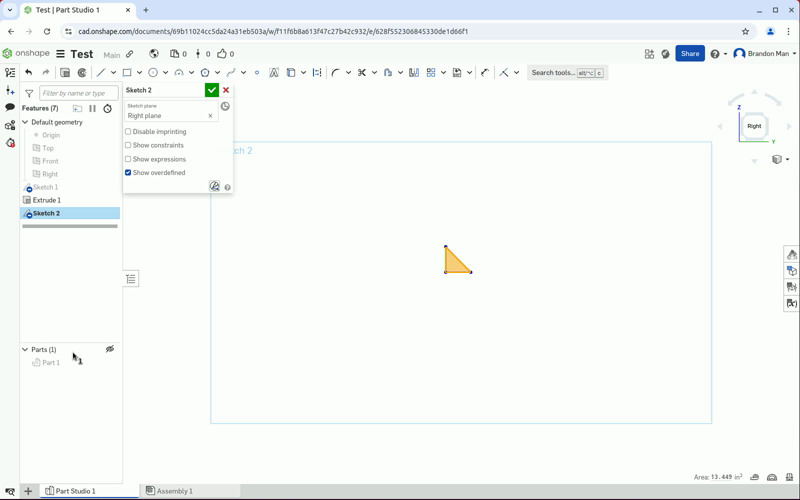
key(shift+y)
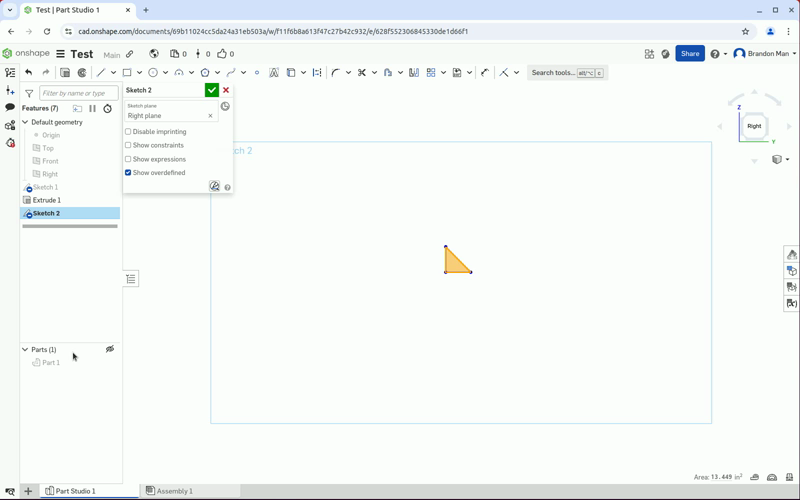
key(shift+e)
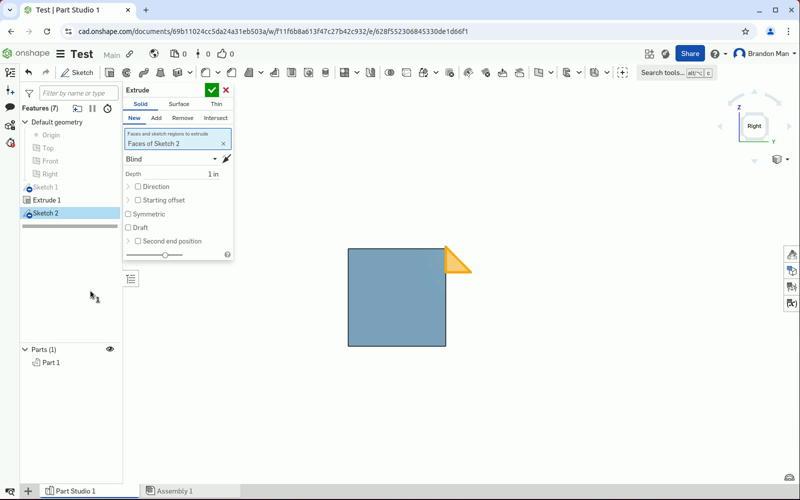
mouse_move(143, 106)
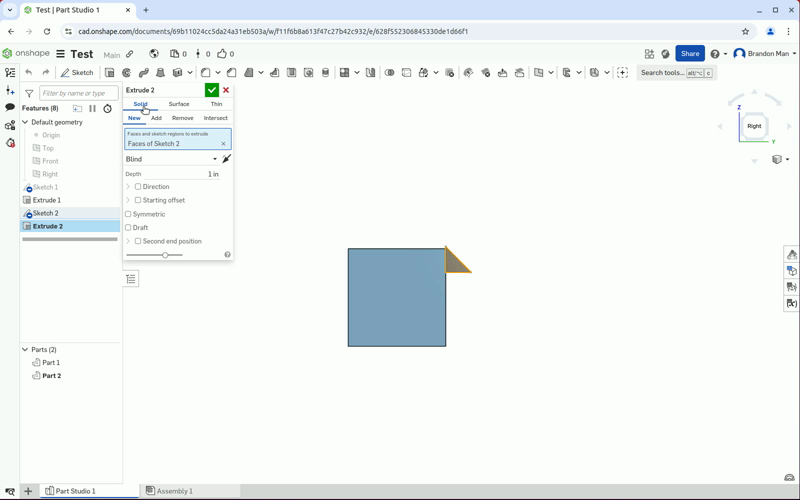
click(143, 106)
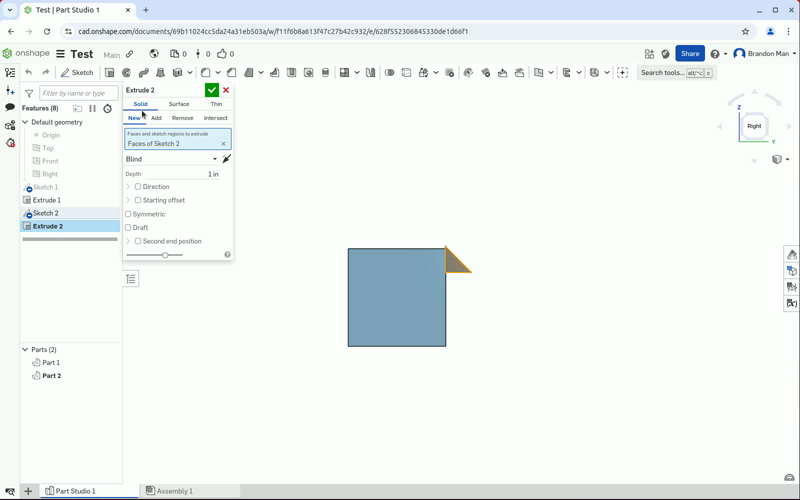
mouse_move(137, 120)
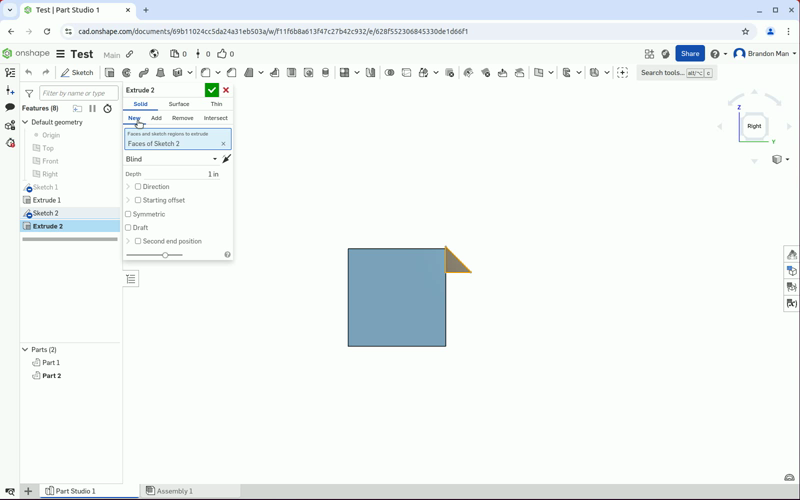
click(137, 120)
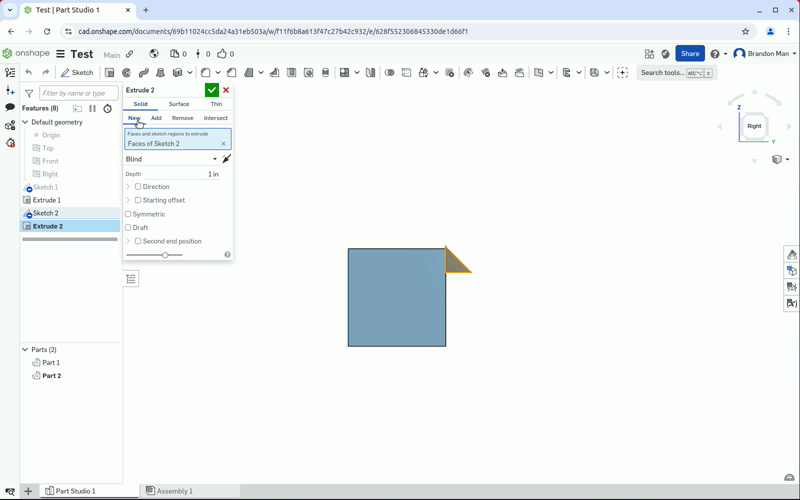
key(tab, 4)
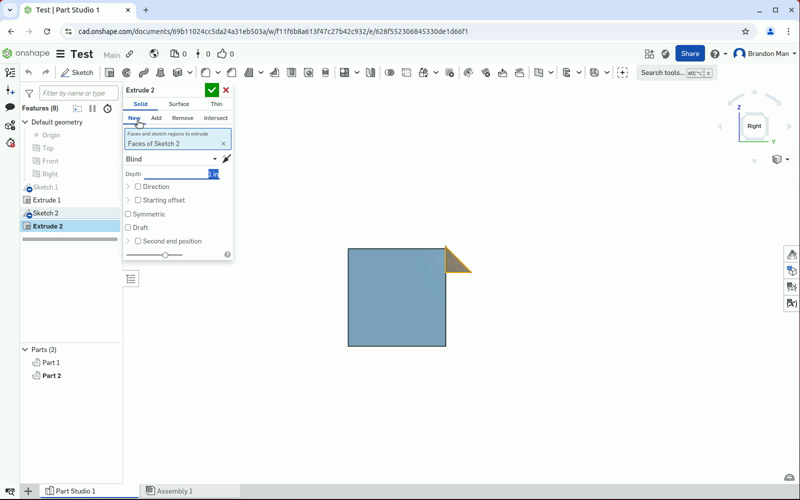
text(-1.685)
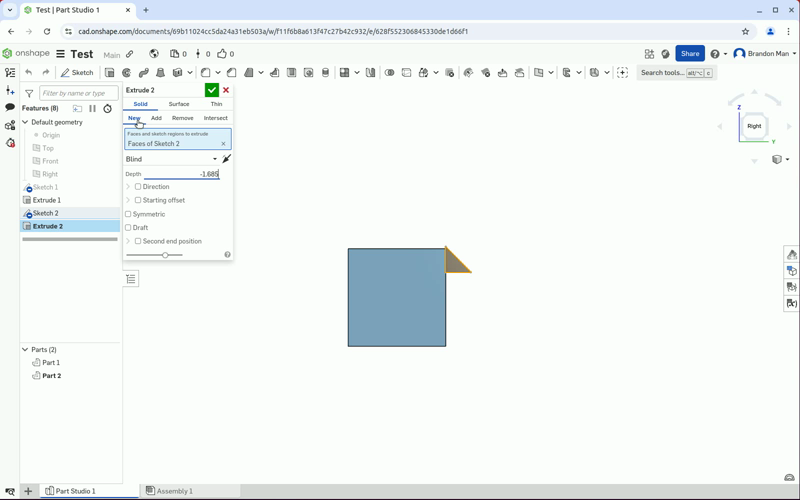
key(enter)
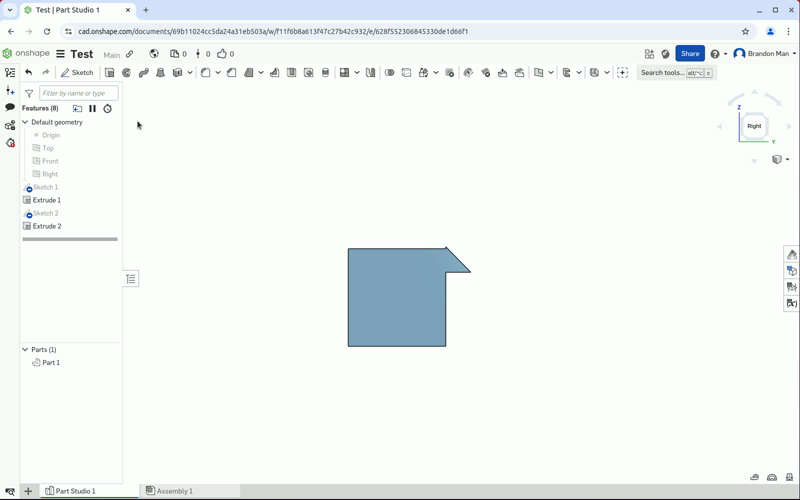
key(shift+h)
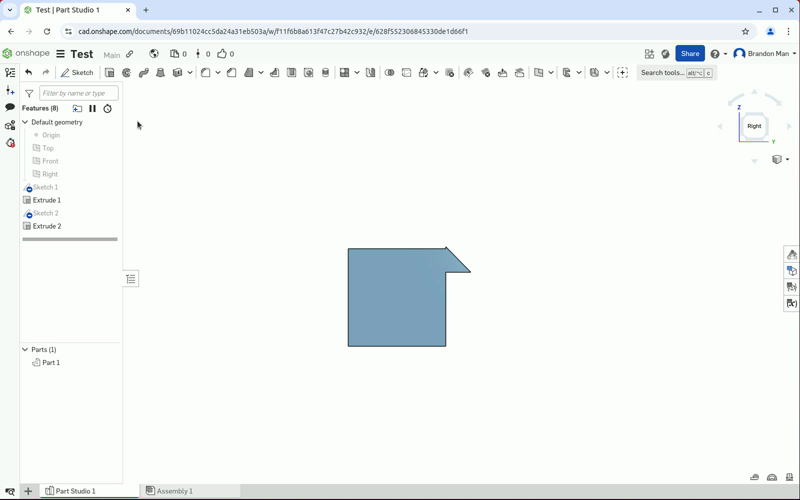
key(shift+h)
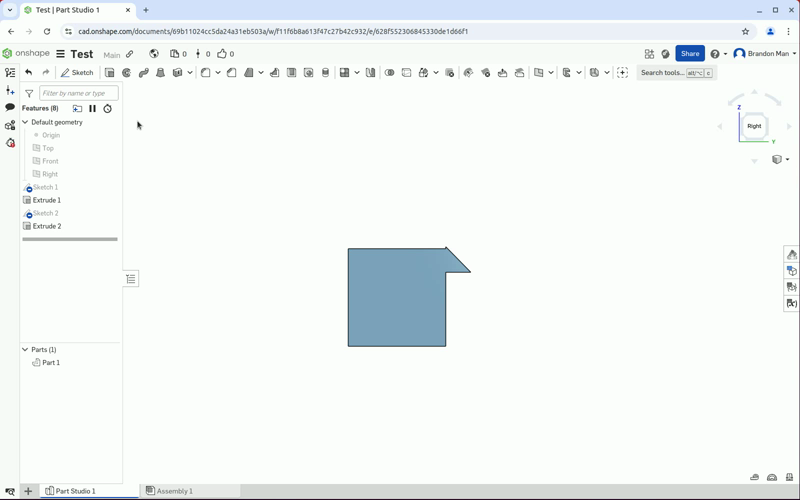
mouse_move(73, 189)
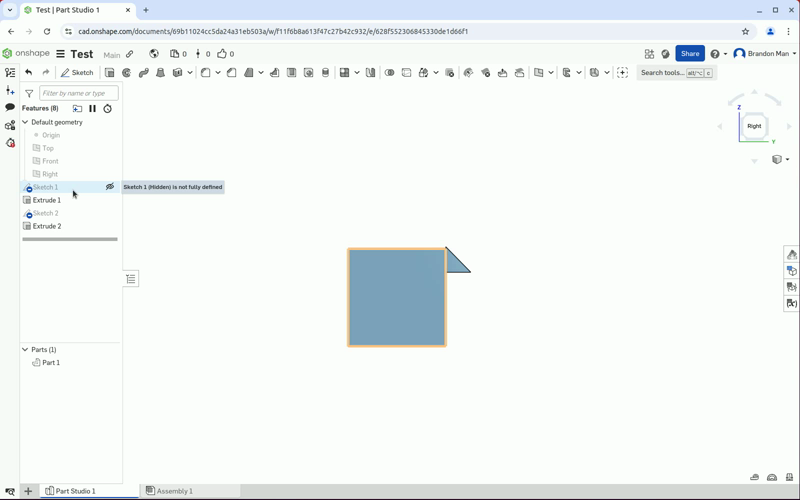
click(73, 189)
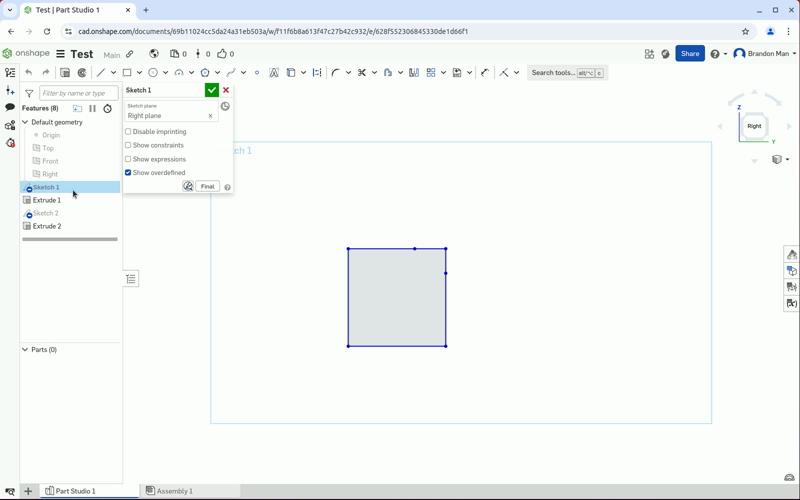
mouse_move(229, 92)
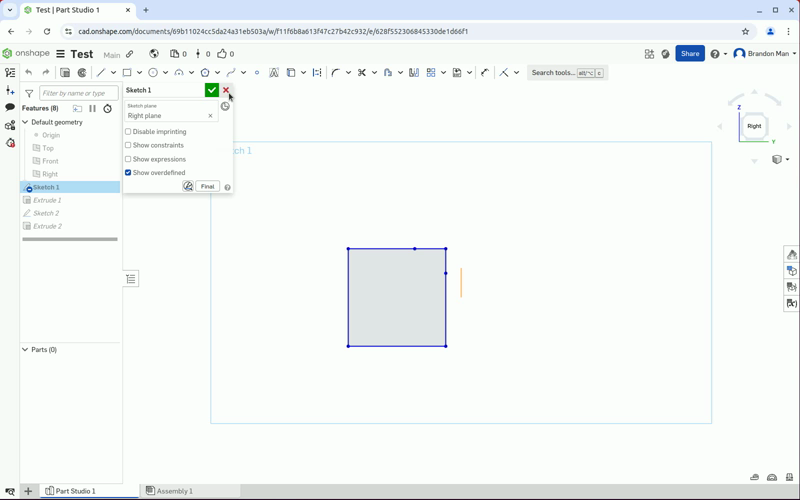
click(229, 92)
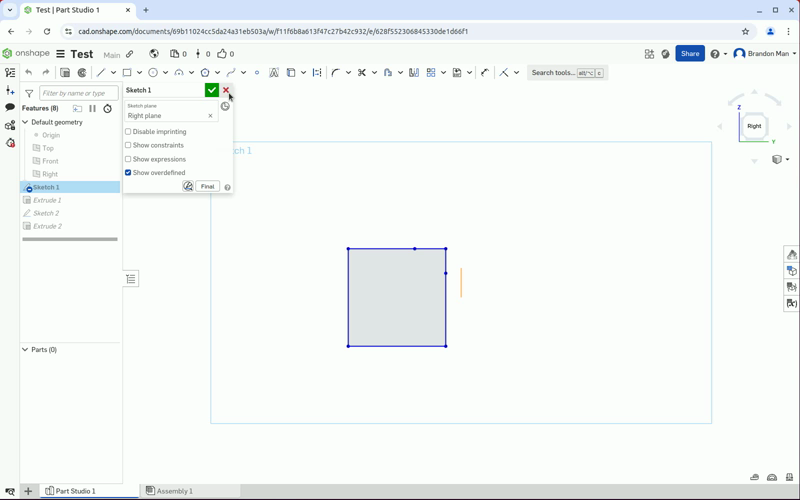
key(shift+s)
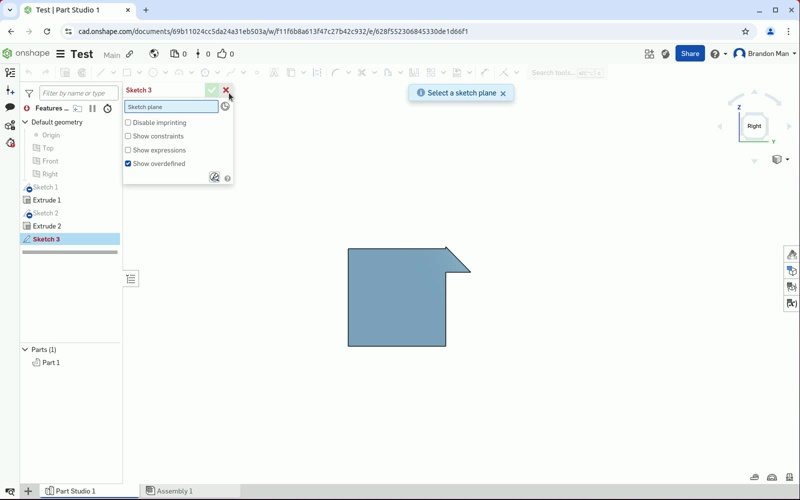
mouse_move(73, 176)
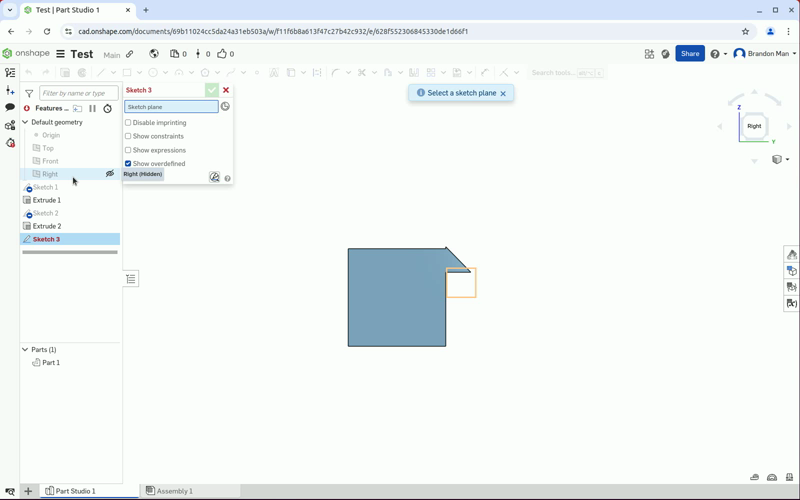
click(73, 176)
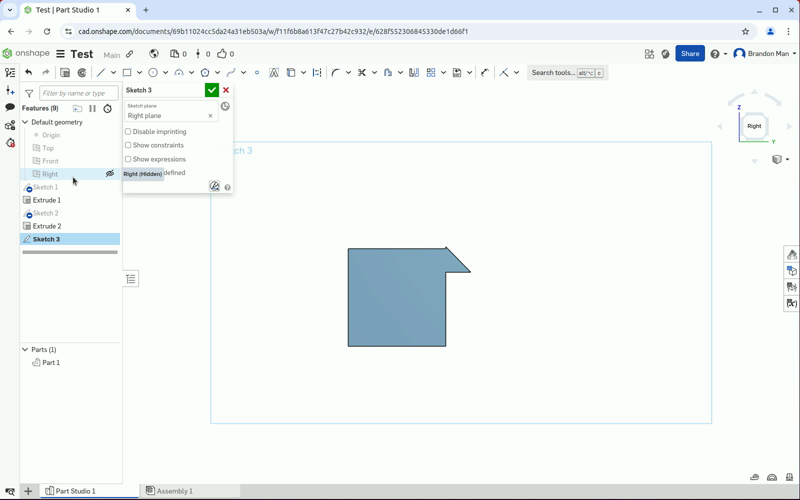
mouse_move(73, 352)
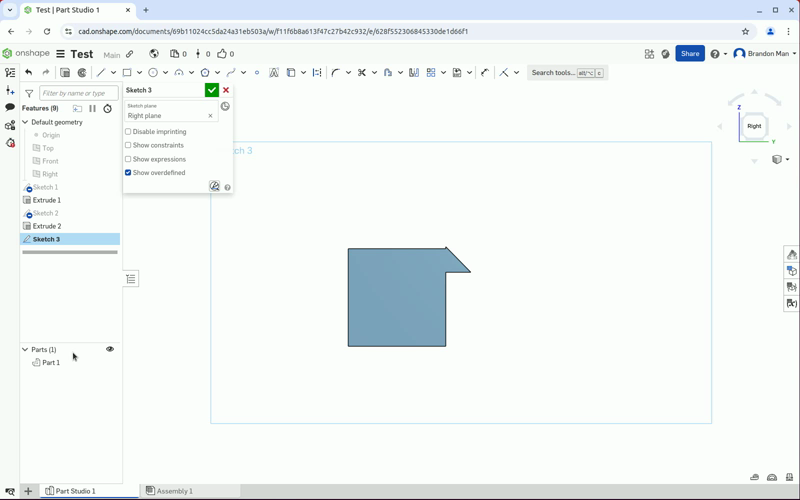
key(y)
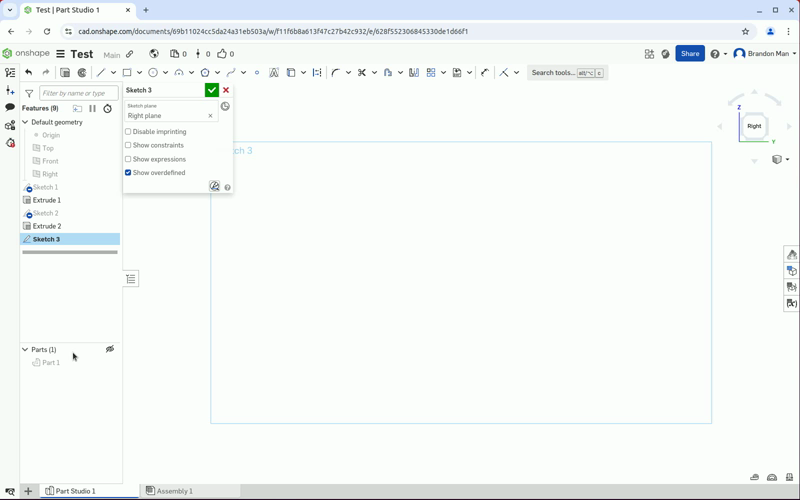
key(l)
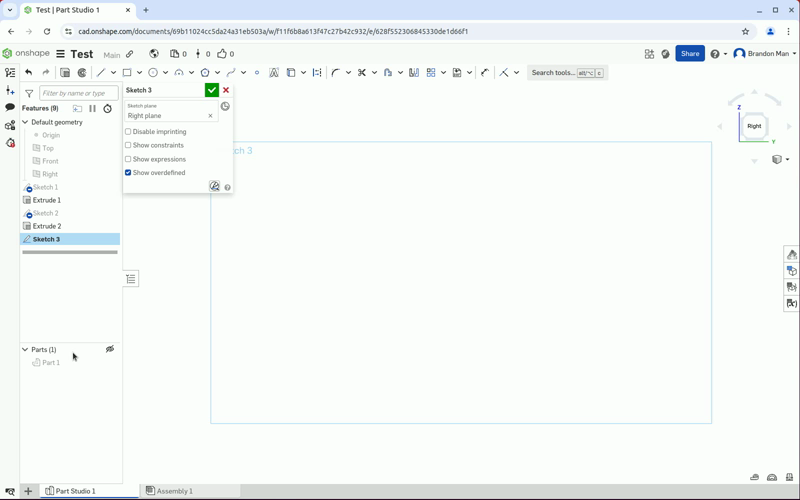
key_down(shift)
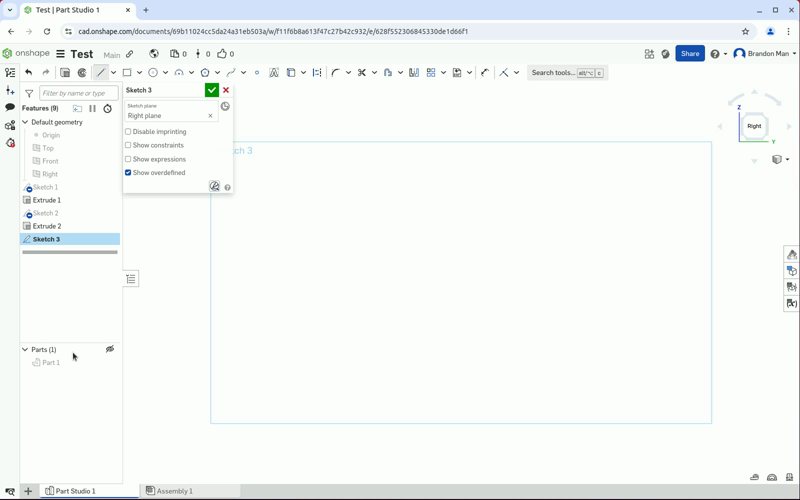
mouse_move(445, 346)
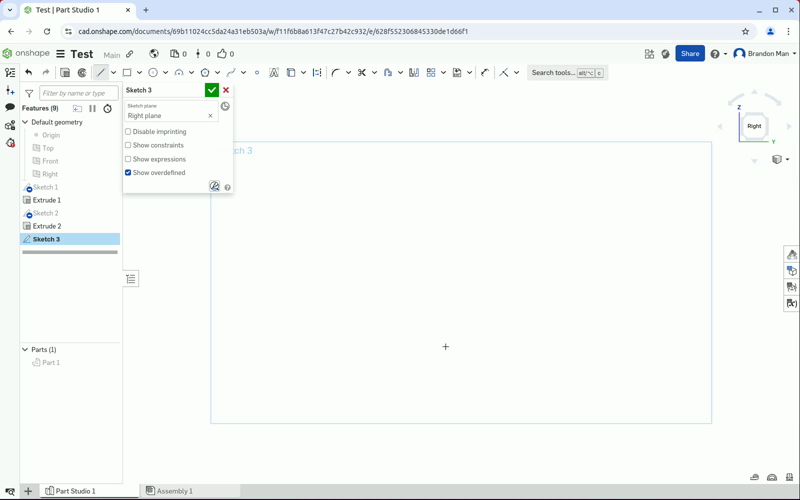
click(445, 346)
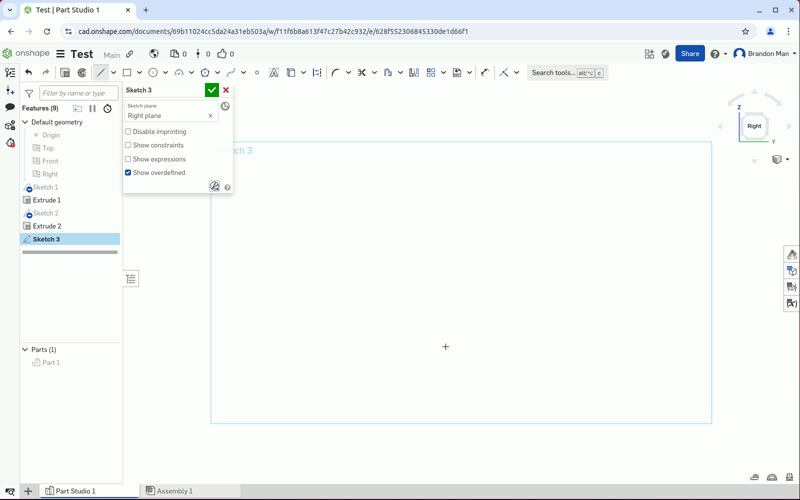
key_up(shift)
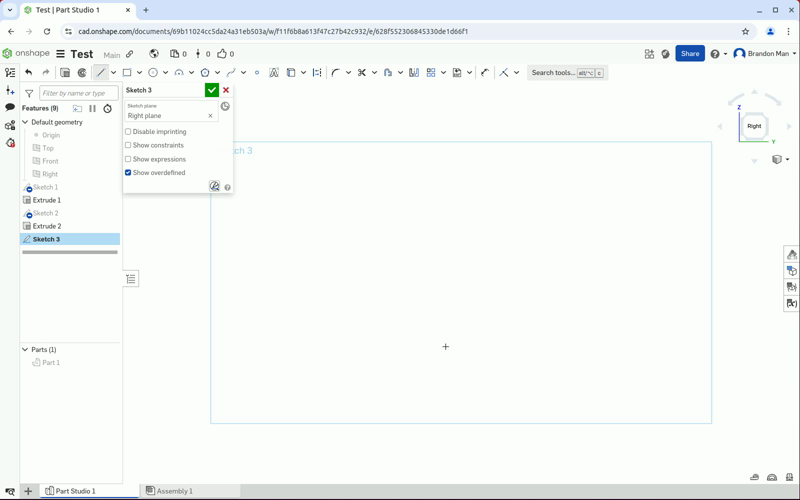
key_down(shift)
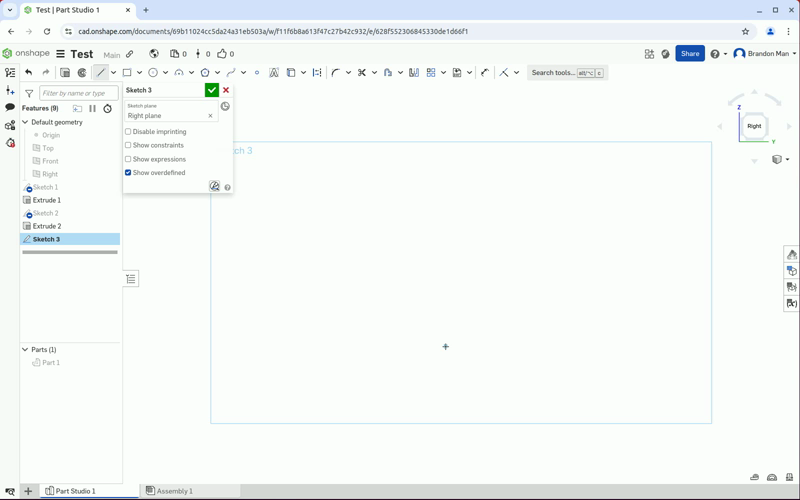
mouse_move(470, 273)
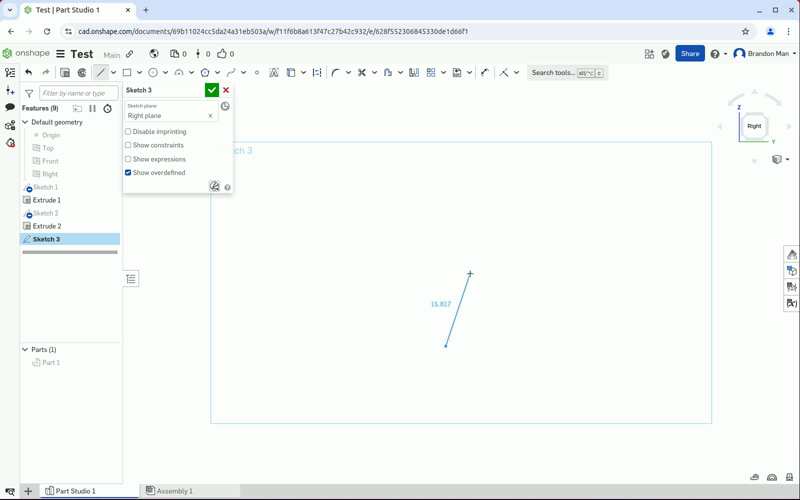
click(470, 273)
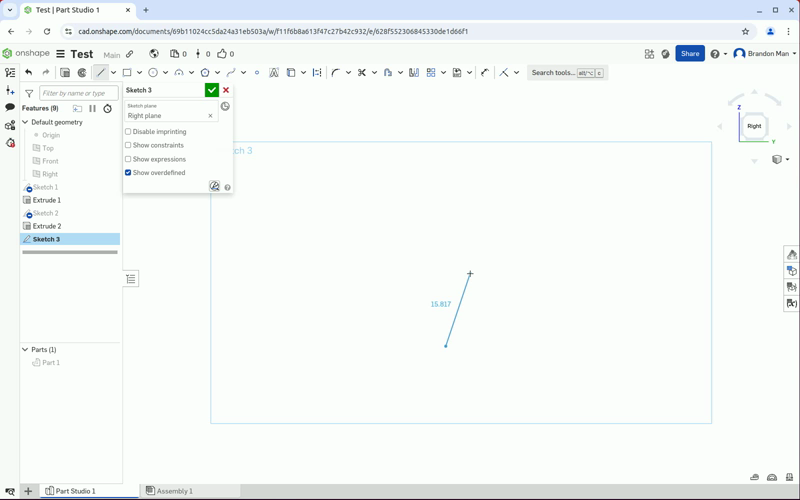
key_up(shift)
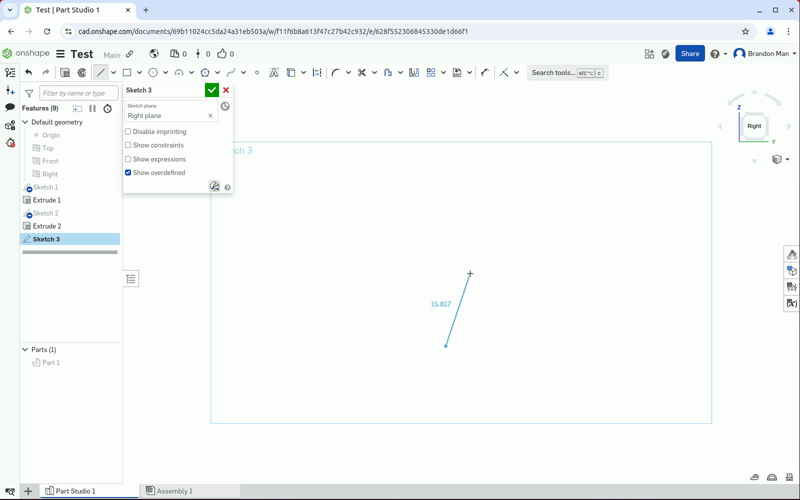
key_down(shift)
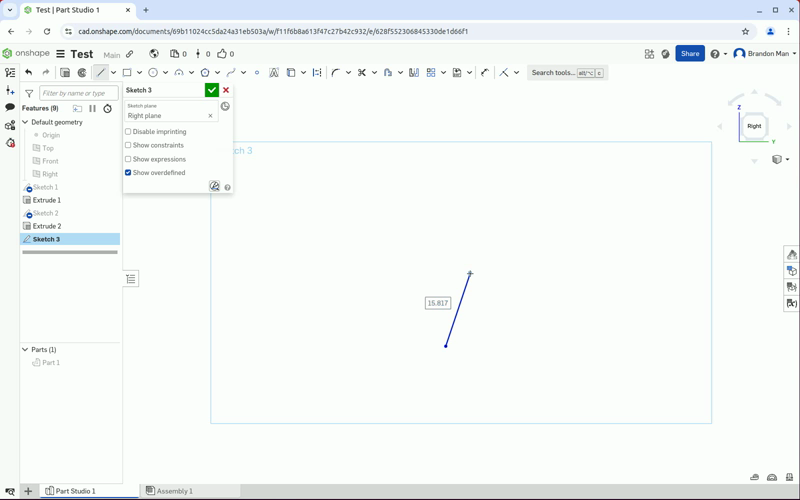
mouse_move(500, 273)
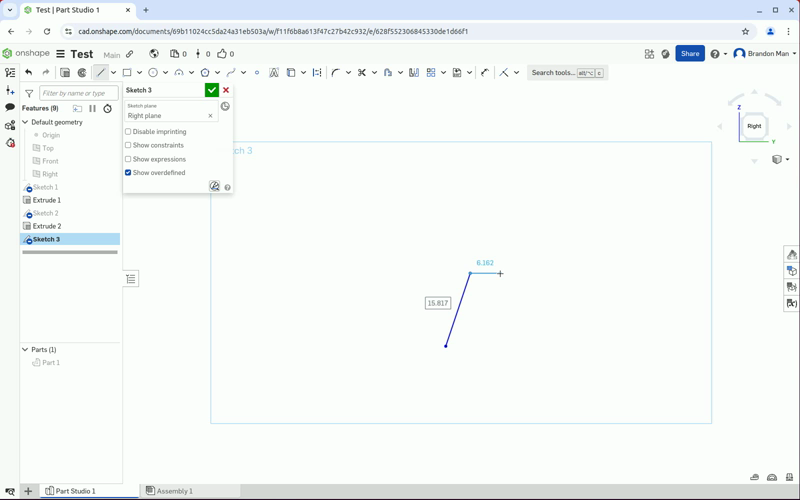
mouse_move(445, 273)
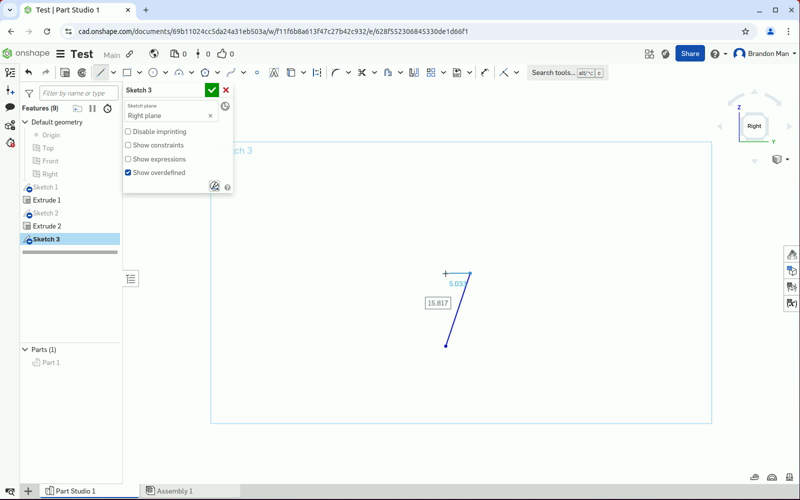
click(445, 273)
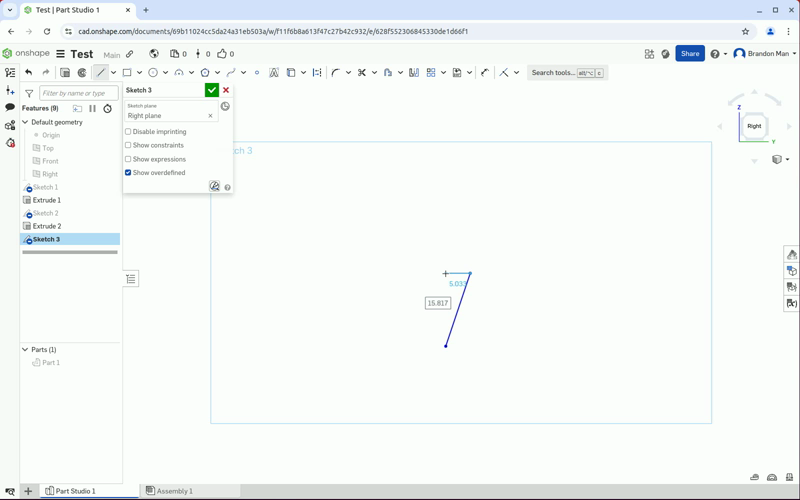
key_up(shift)
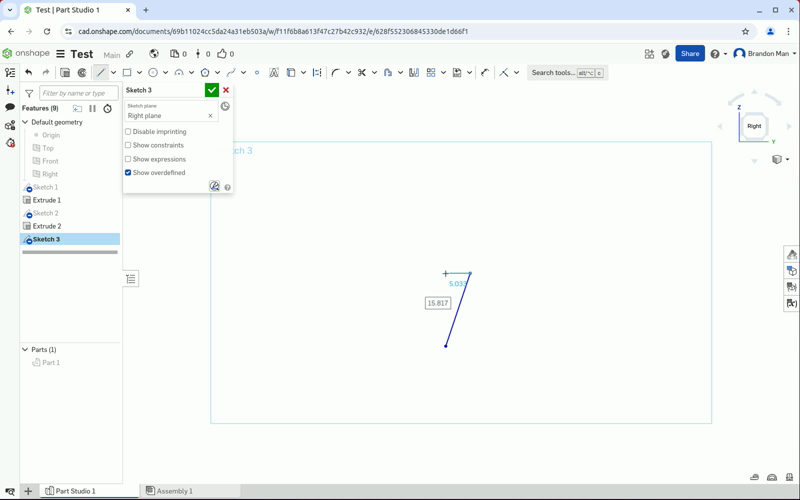
key_down(shift)
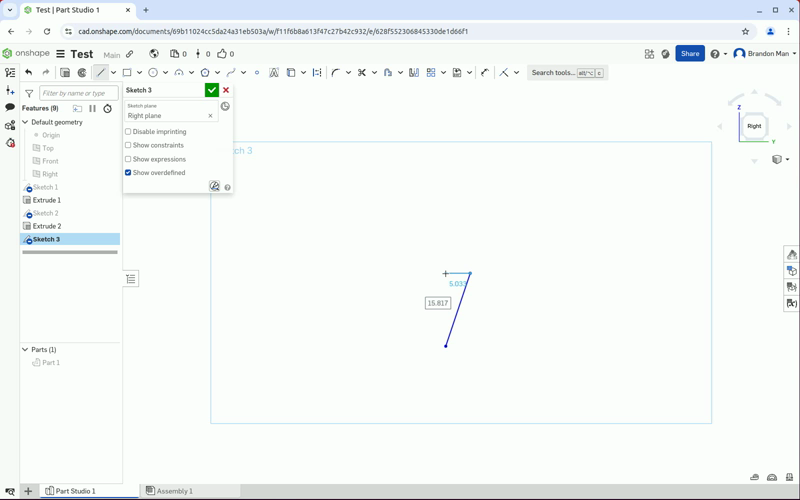
mouse_move(445, 346)
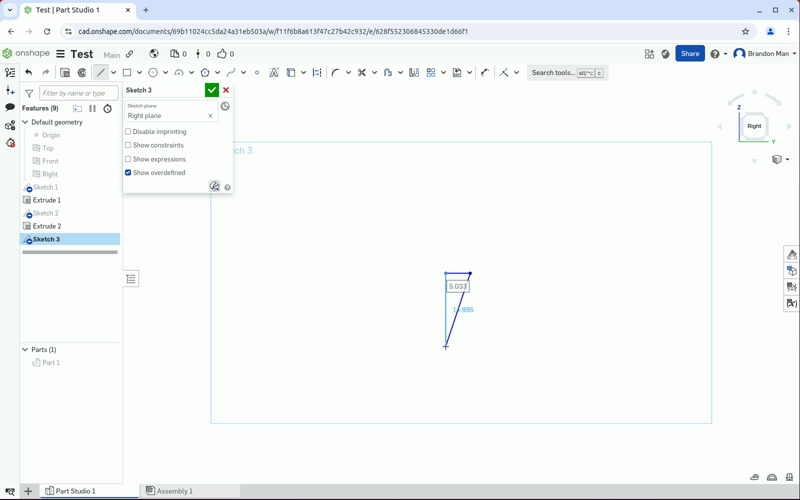
key_up(shift)
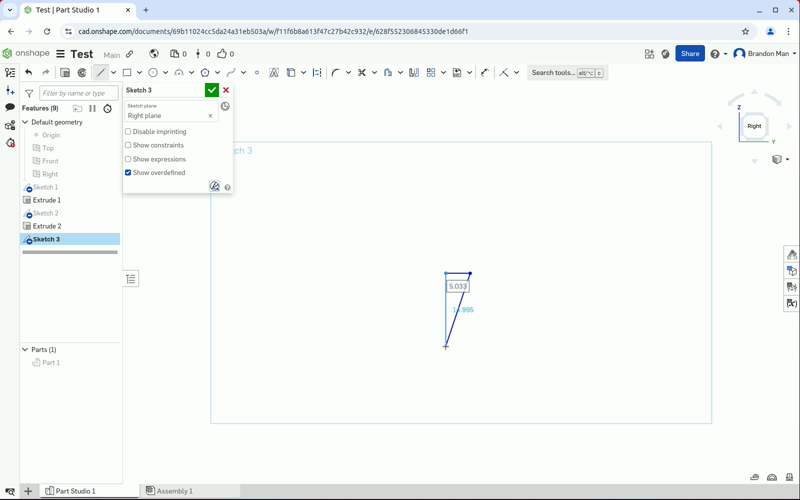
click(445, 346)
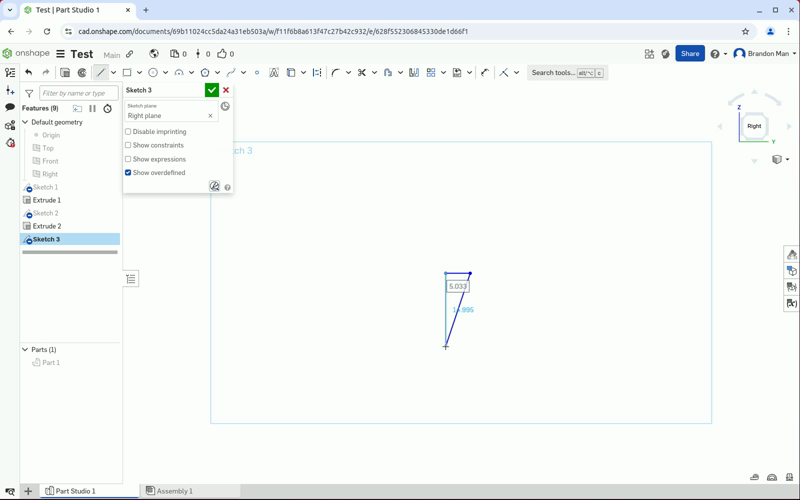
key(esc)
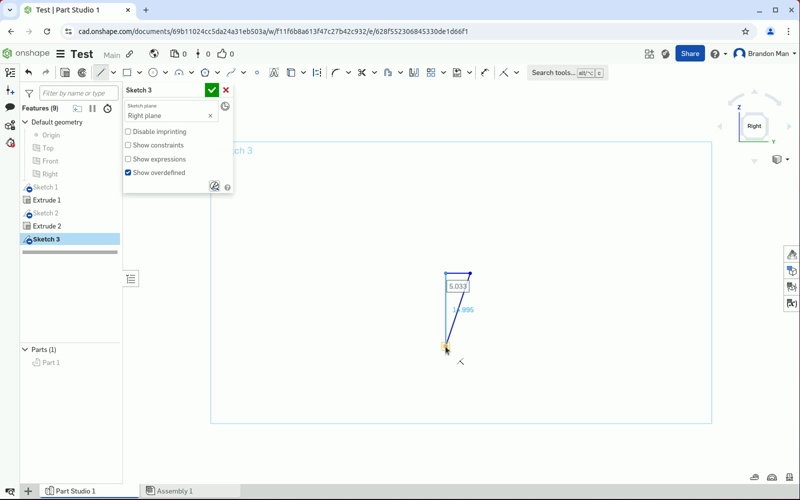
mouse_move(452, 298)
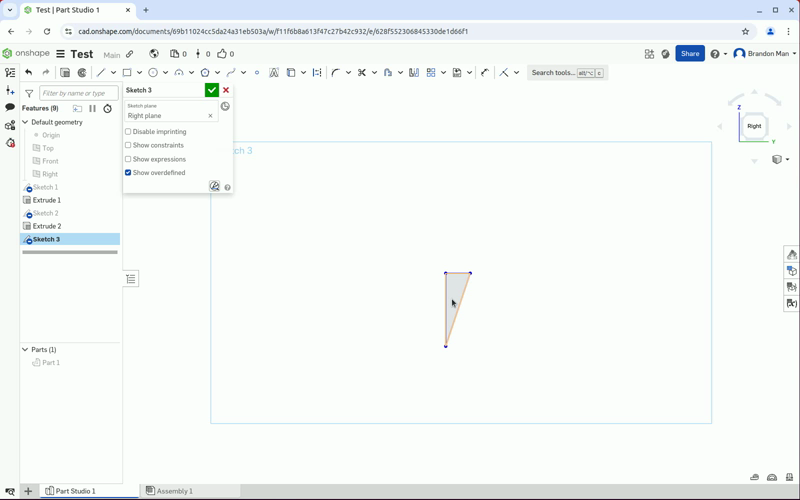
scroll(6)
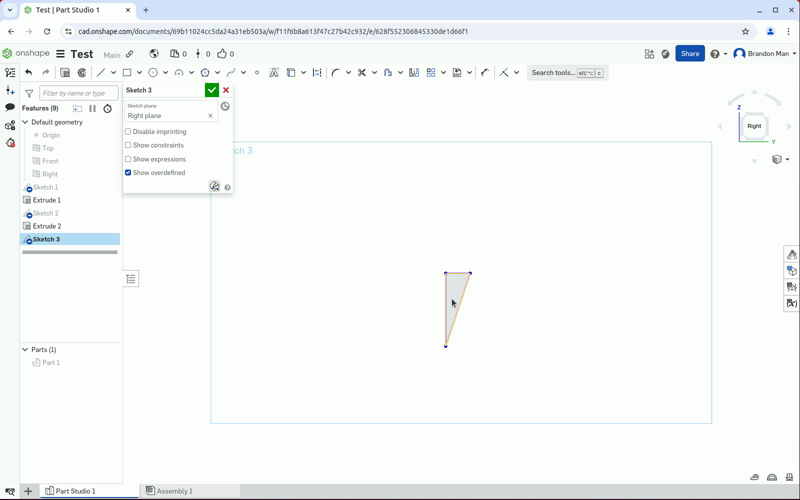
scroll(6)
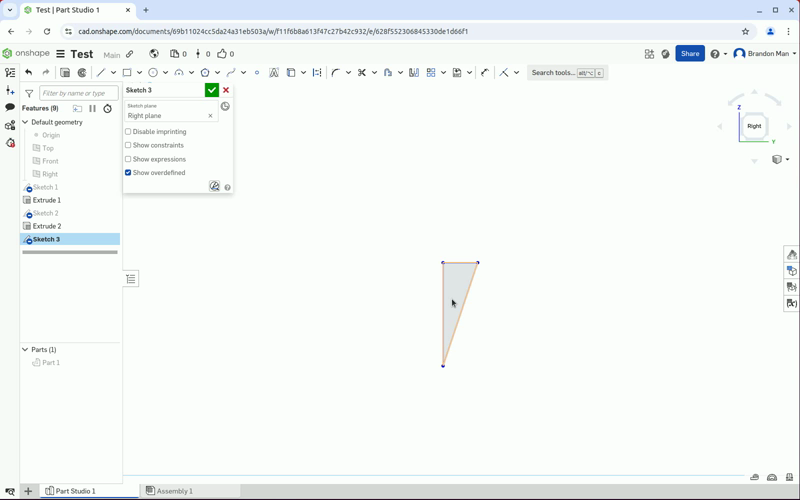
scroll(6)
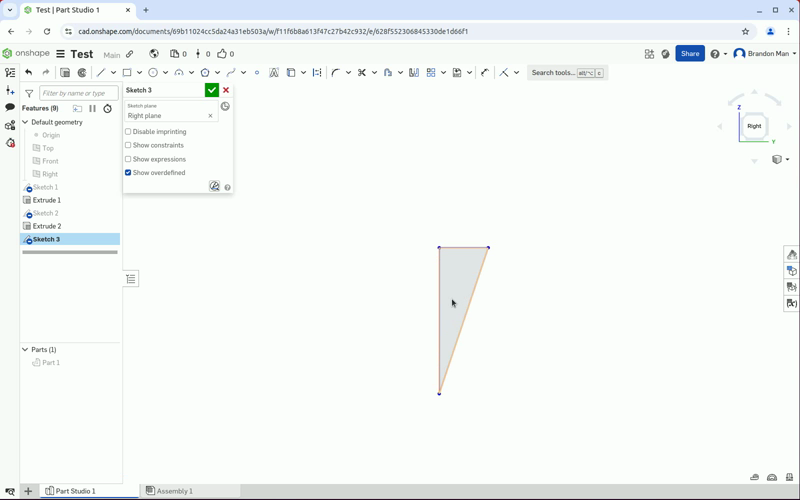
scroll(6)
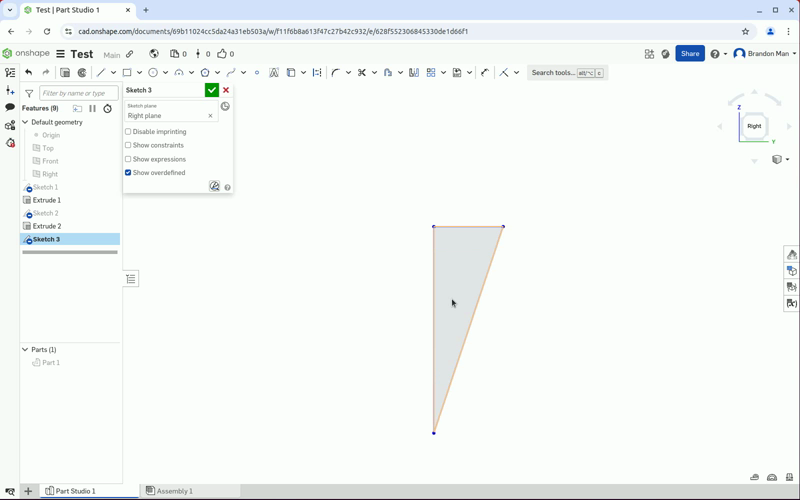
scroll(6)
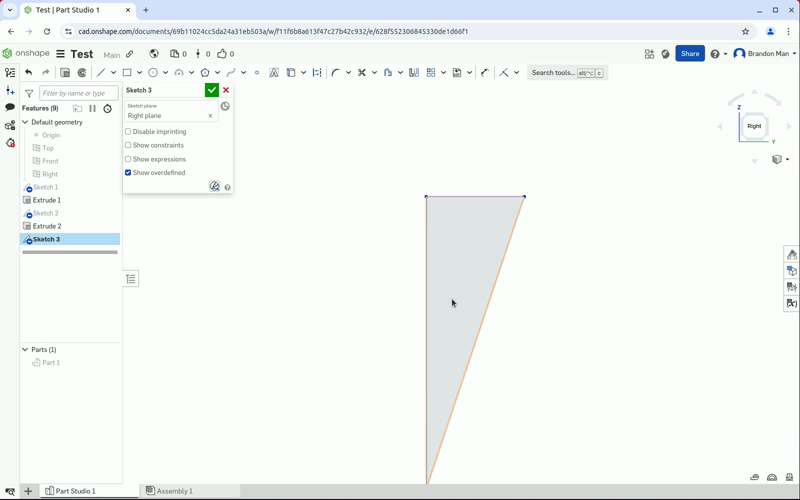
scroll(6)
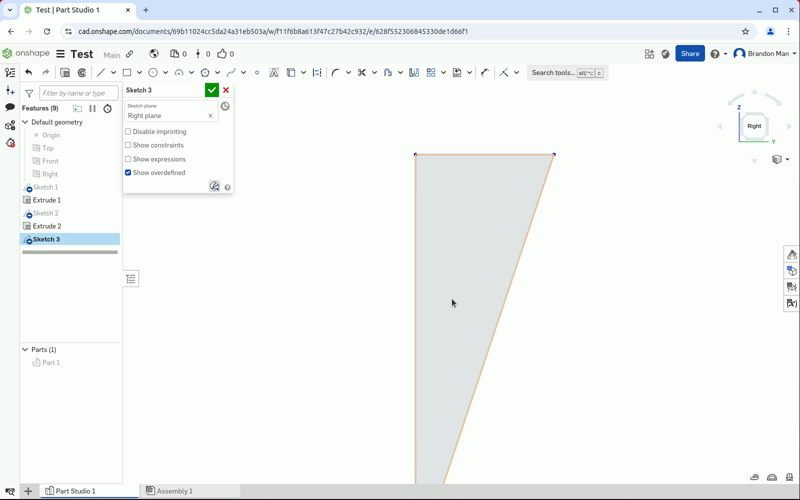
scroll(6)
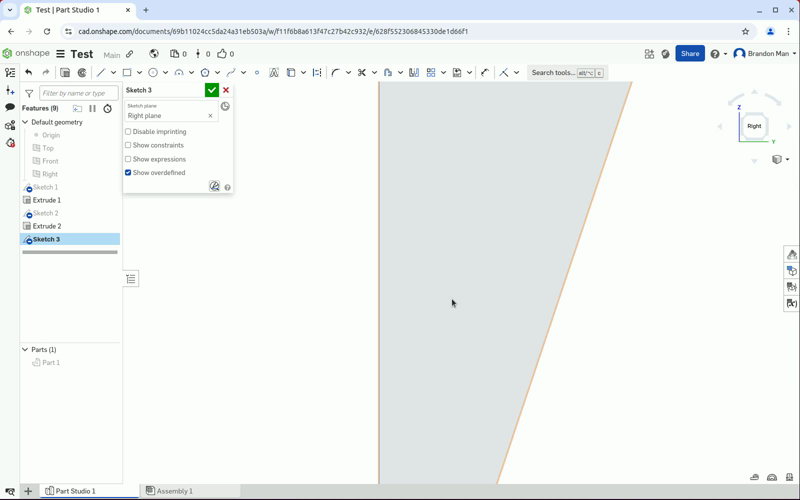
click(452, 298)
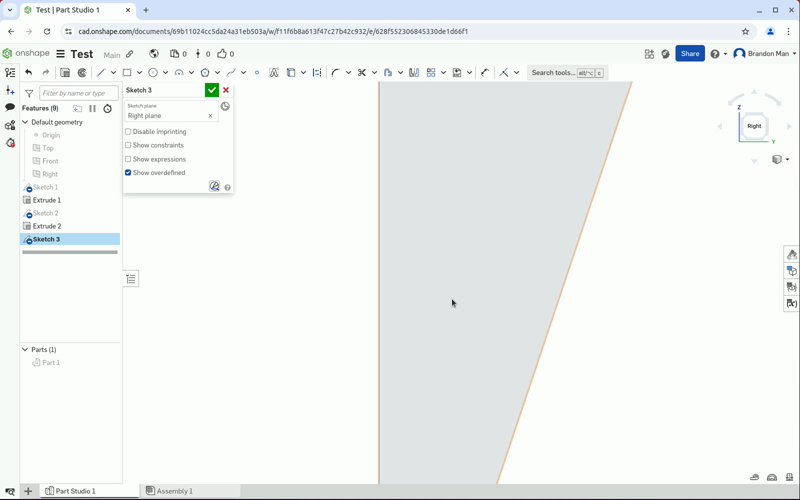
scroll(-6)
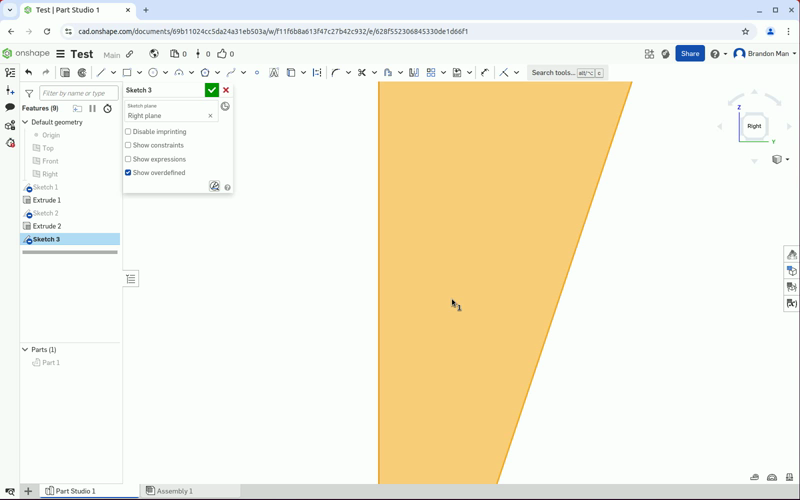
scroll(-6)
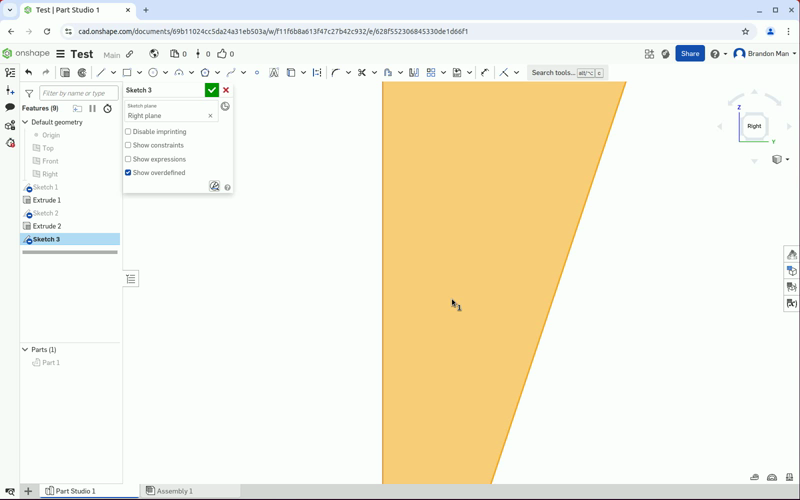
scroll(-6)
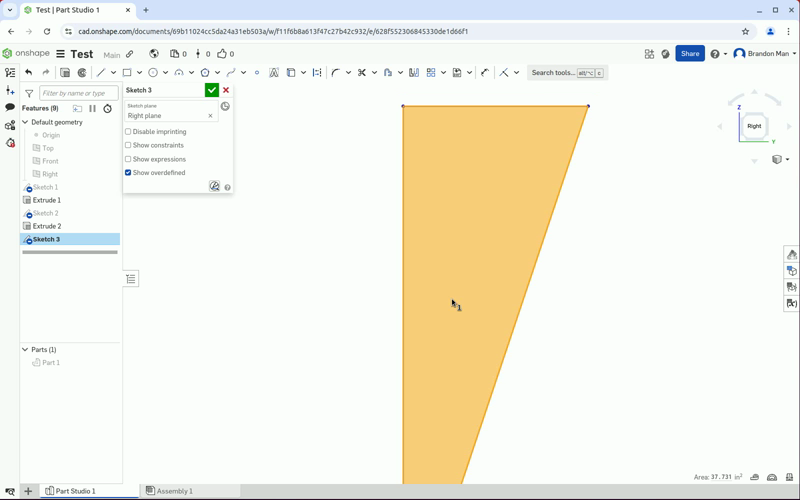
scroll(-6)
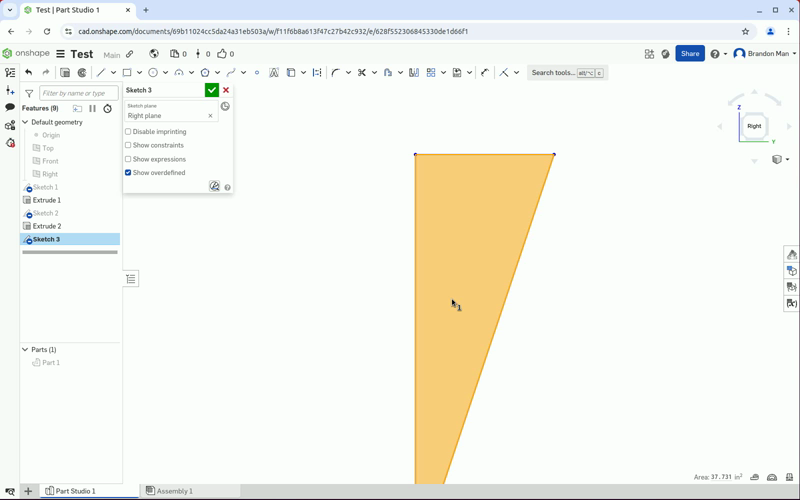
scroll(-6)
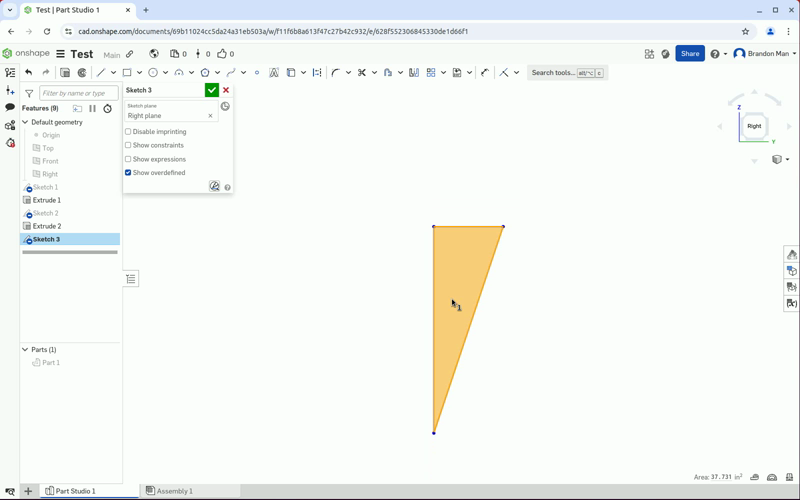
scroll(-6)
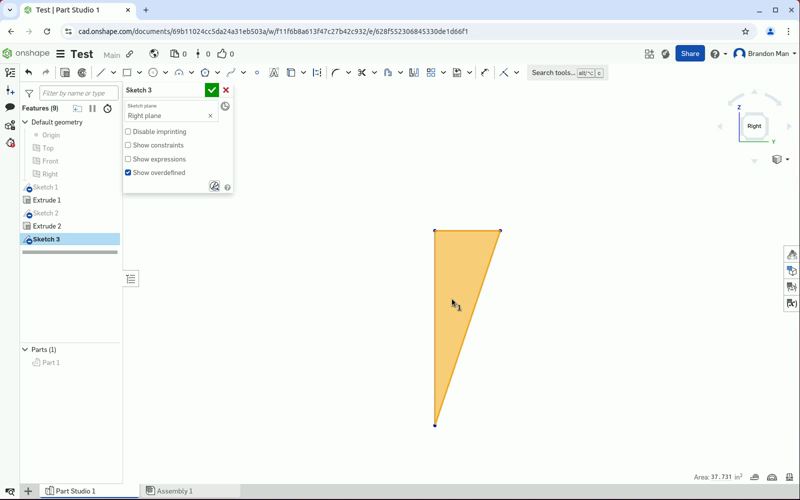
scroll(-6)
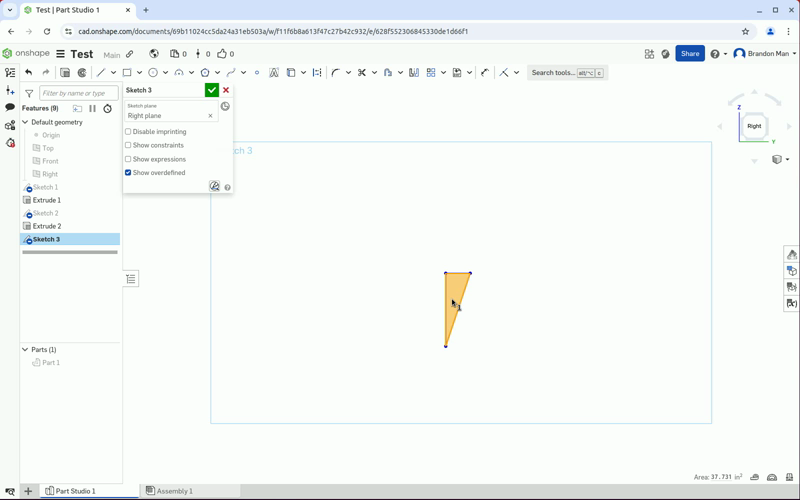
mouse_move(73, 352)
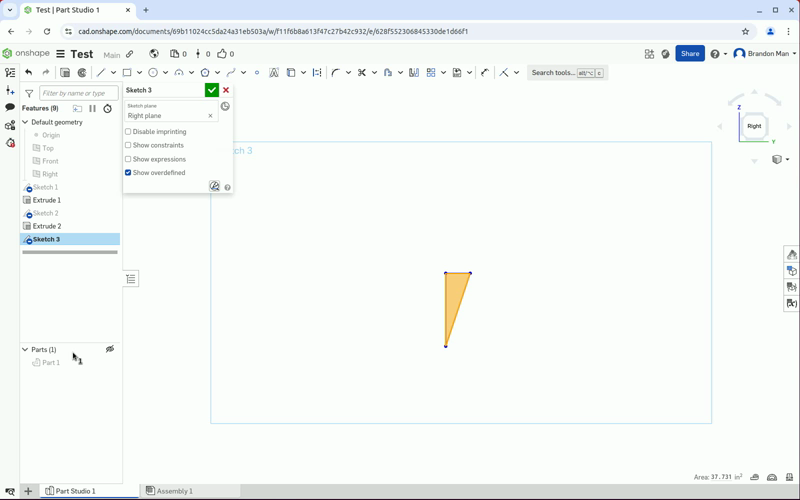
key(shift+y)
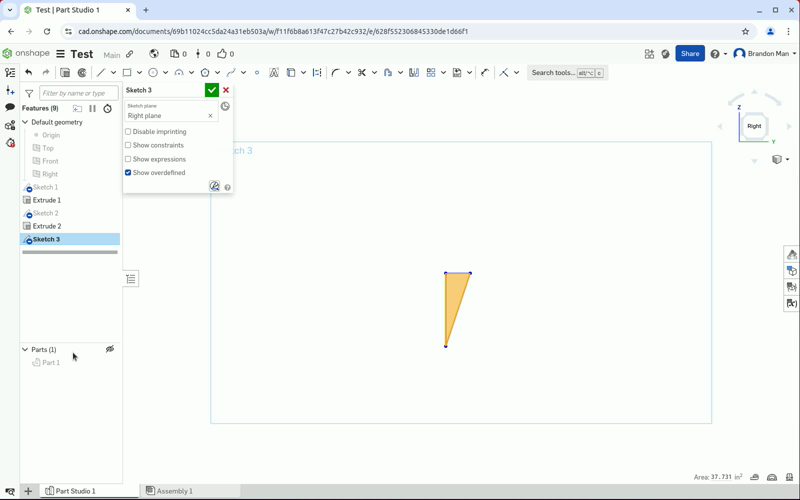
key(shift+e)
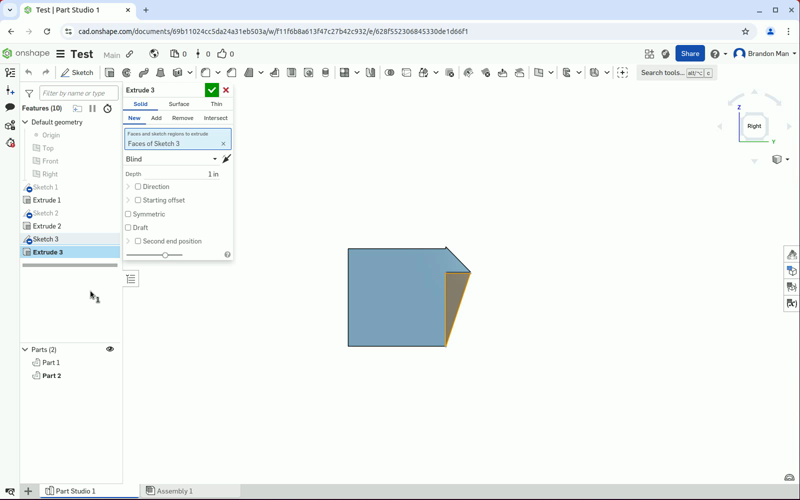
mouse_move(143, 106)
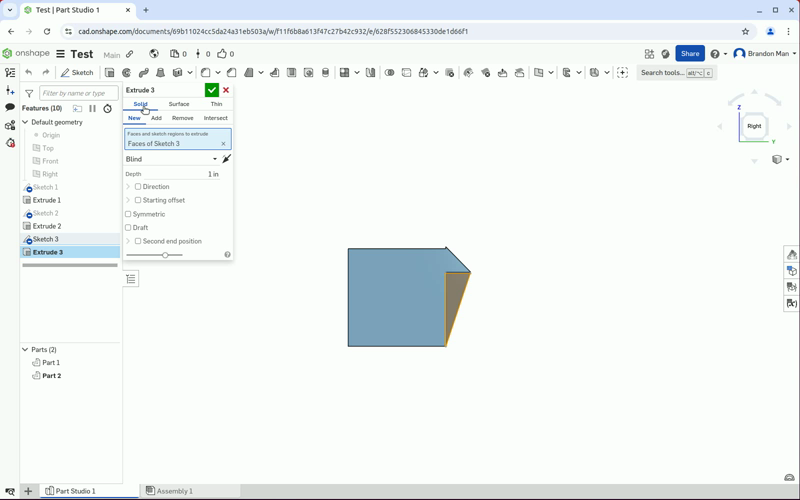
click(143, 106)
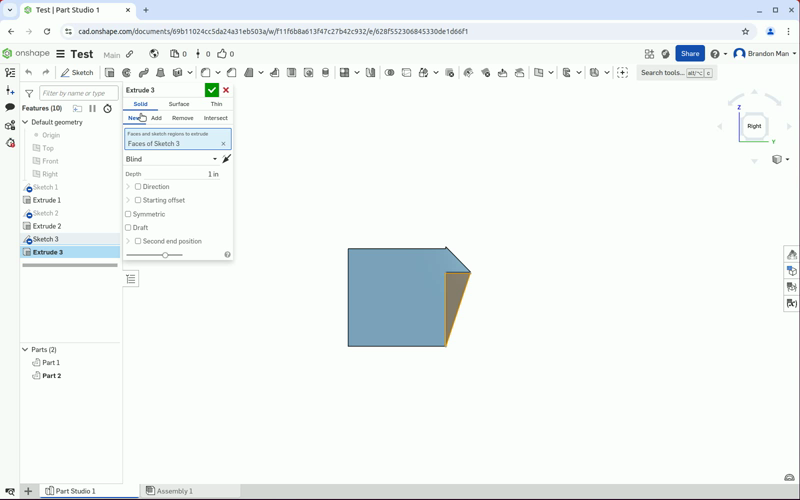
mouse_move(137, 120)
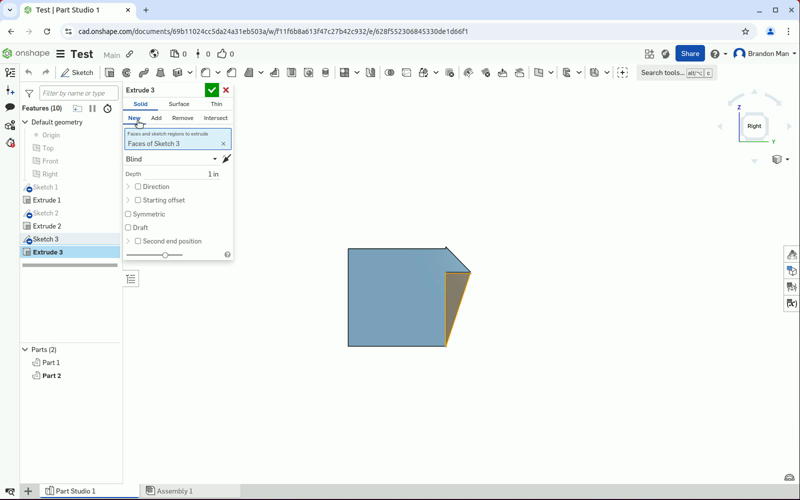
click(137, 120)
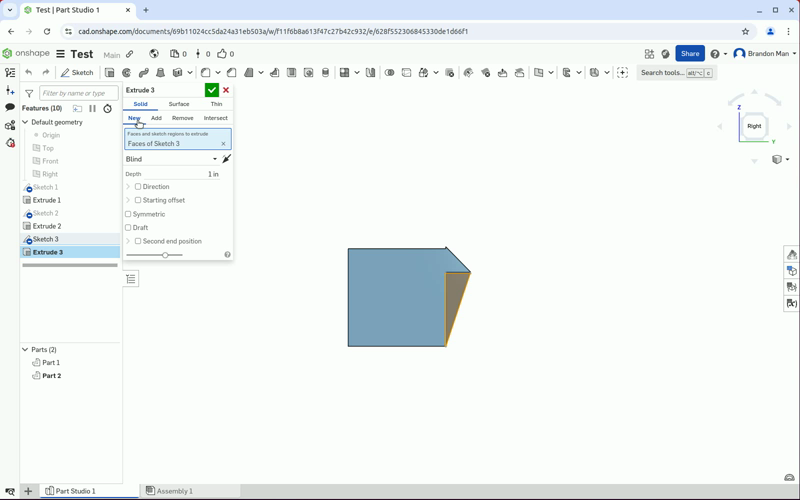
key(tab, 4)
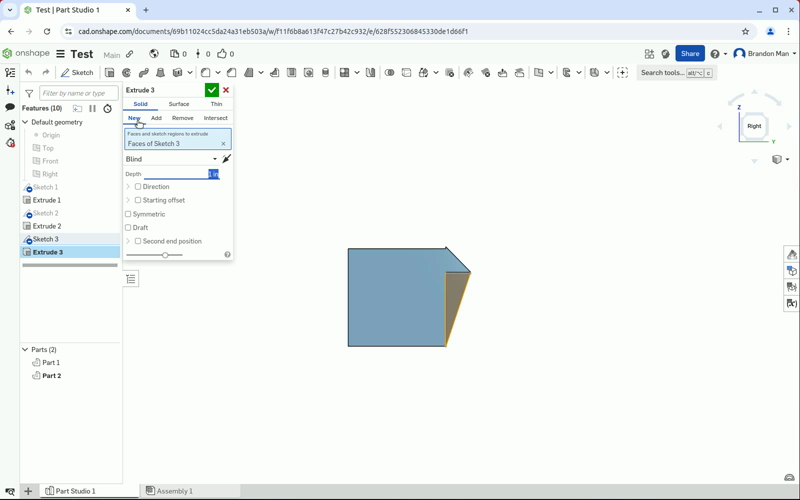
text(-1.685)
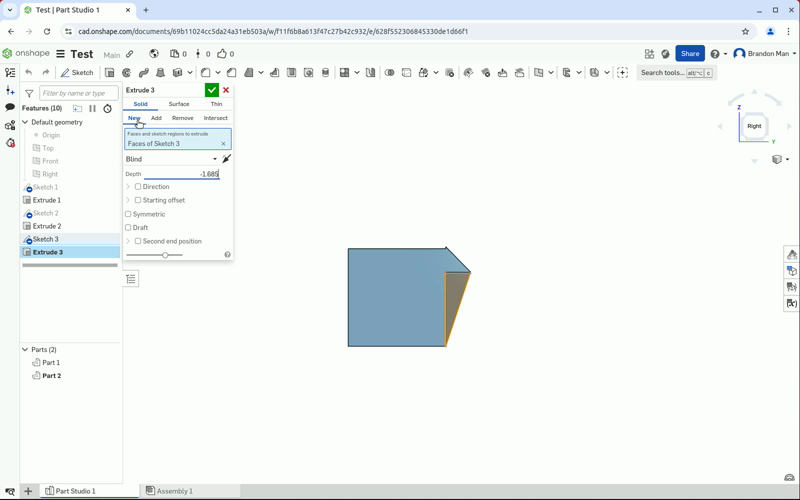
key(enter)
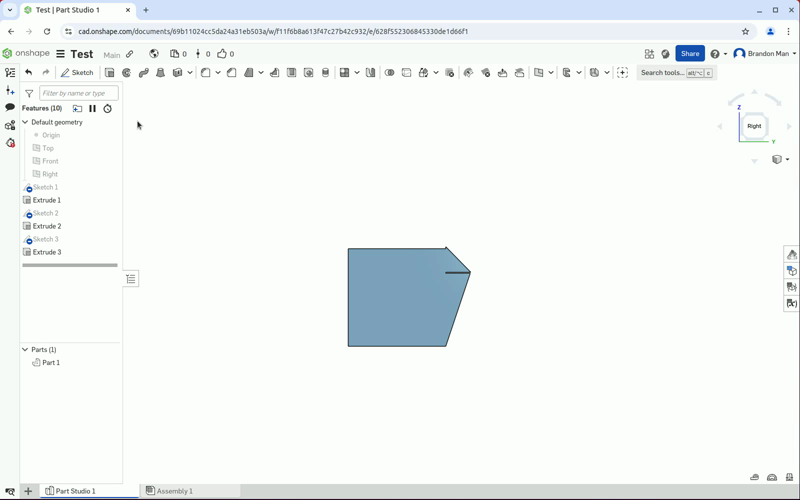
key(shift+h)
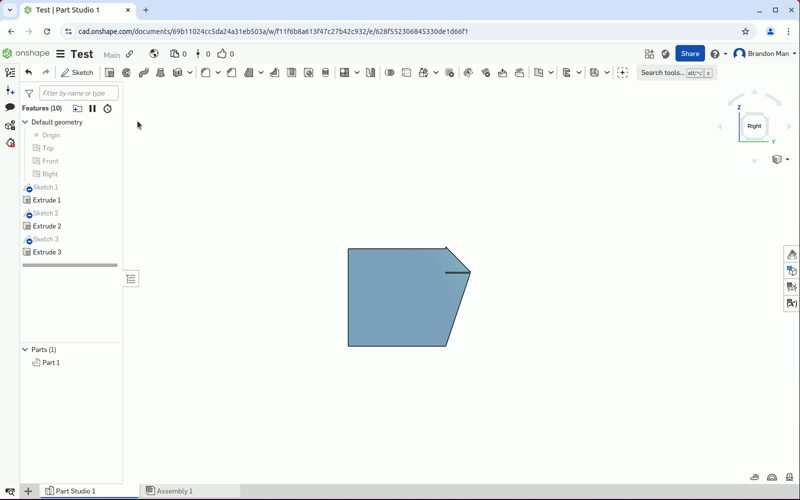
key(shift+h)
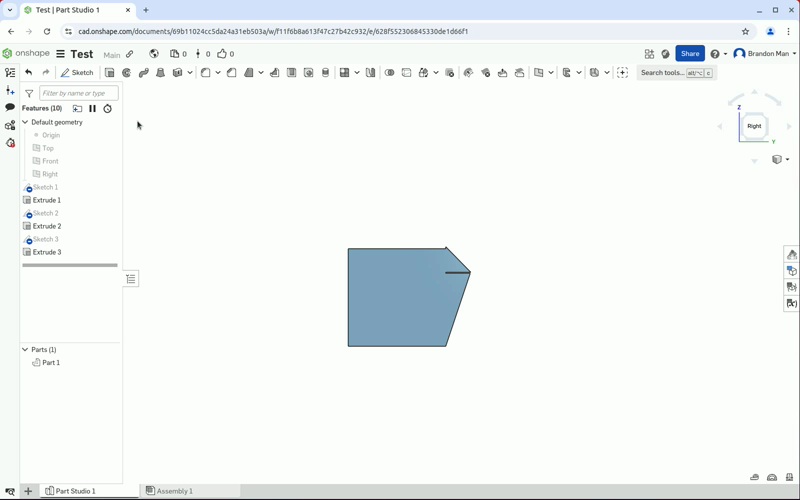
mouse_move(73, 189)
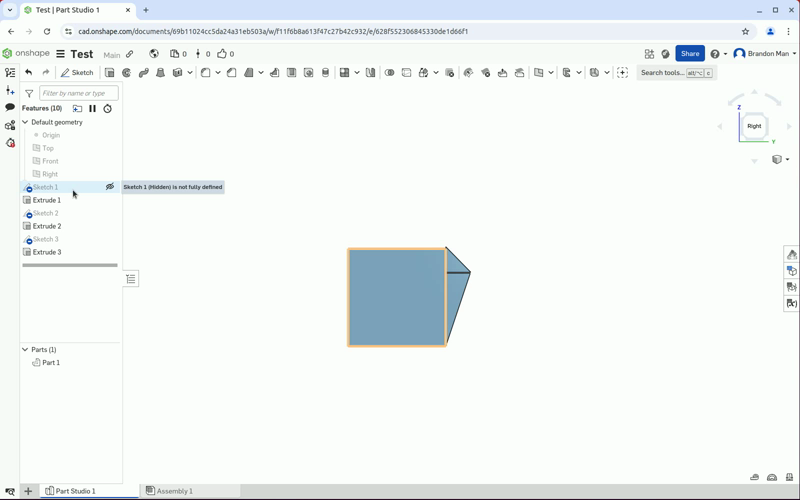
click(73, 189)
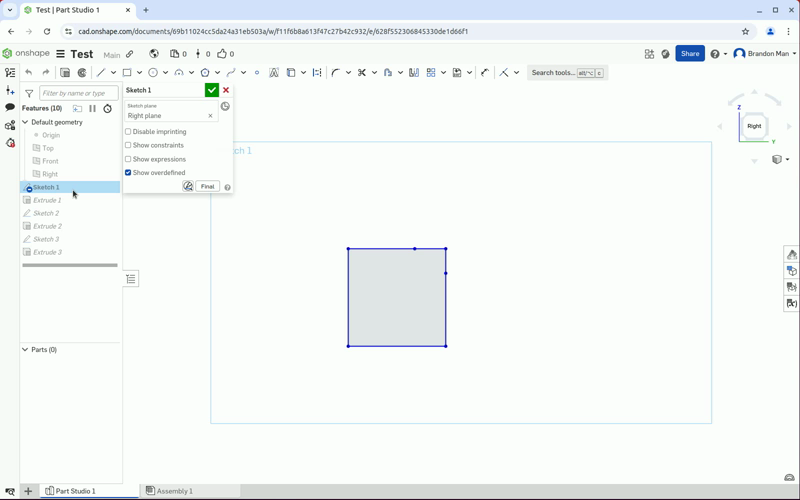
mouse_move(229, 92)
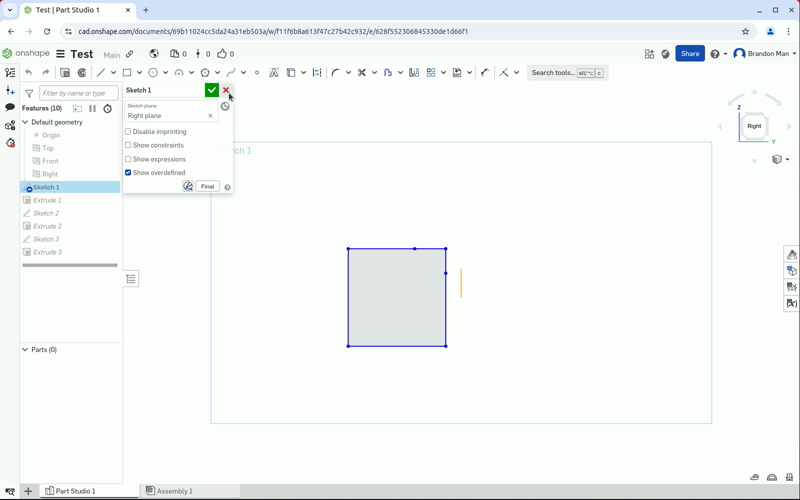
click(229, 92)
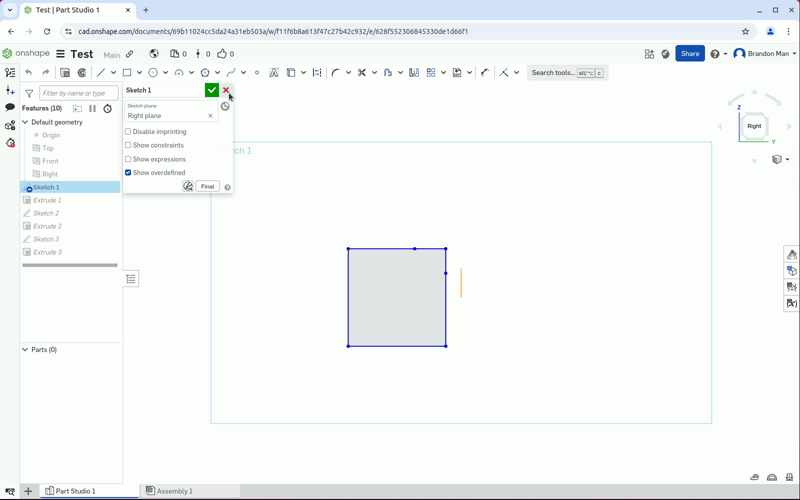
key(shift+s)
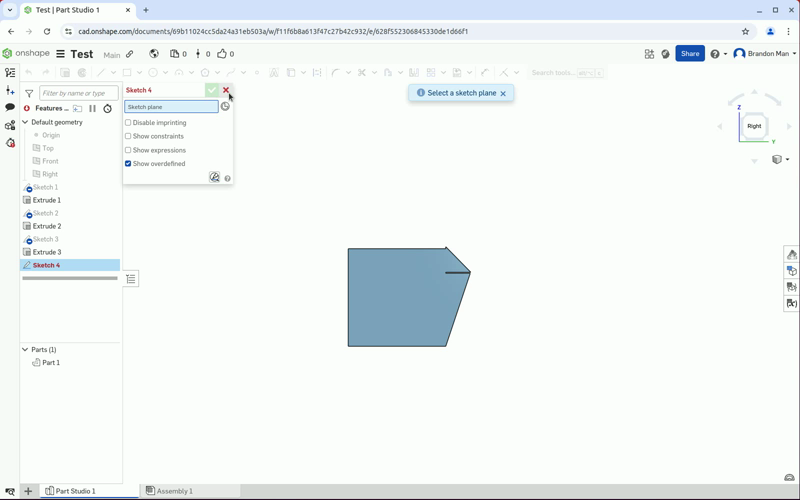
mouse_move(73, 176)
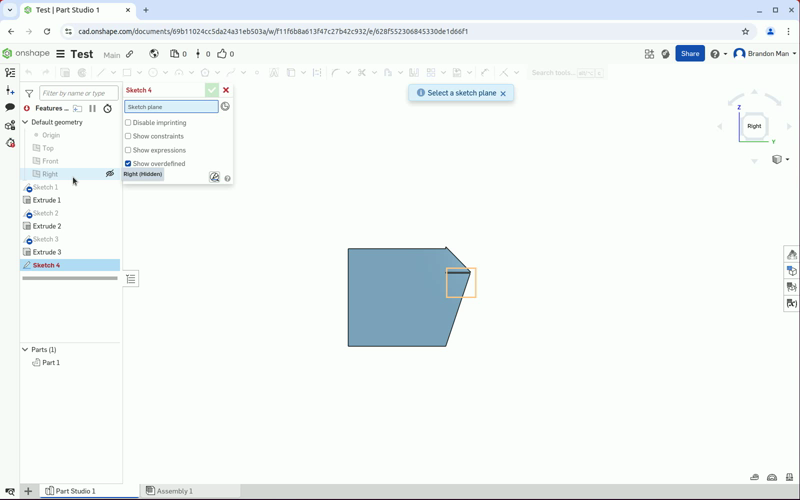
click(73, 176)
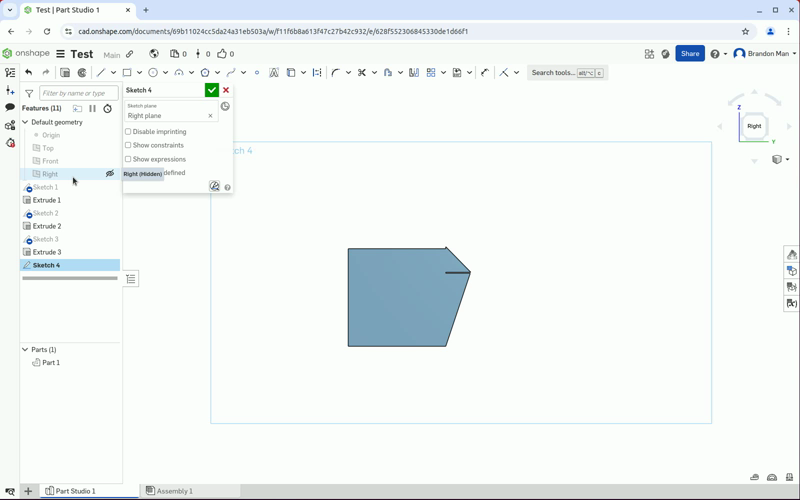
mouse_move(73, 352)
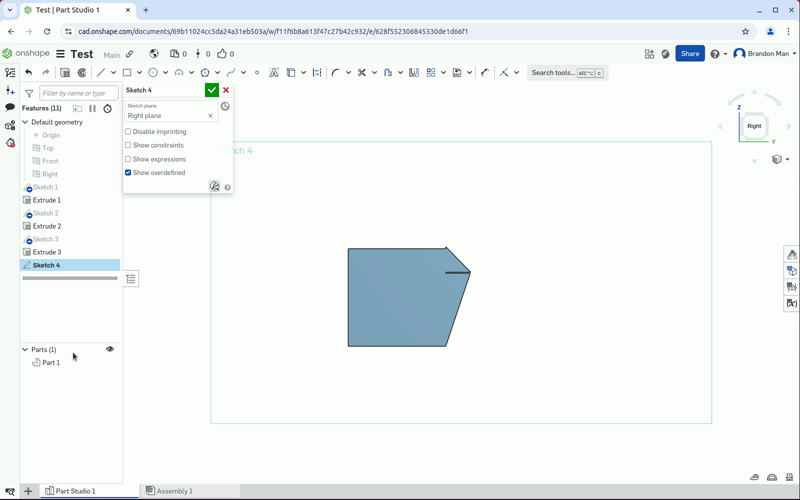
key(y)
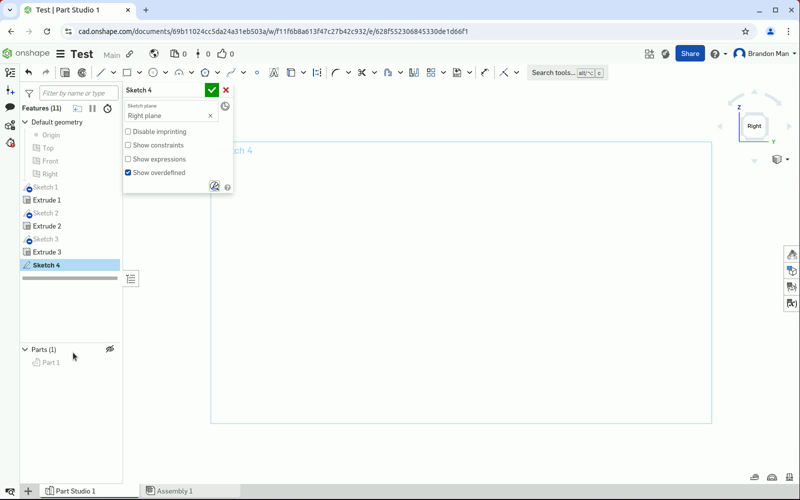
key(l)
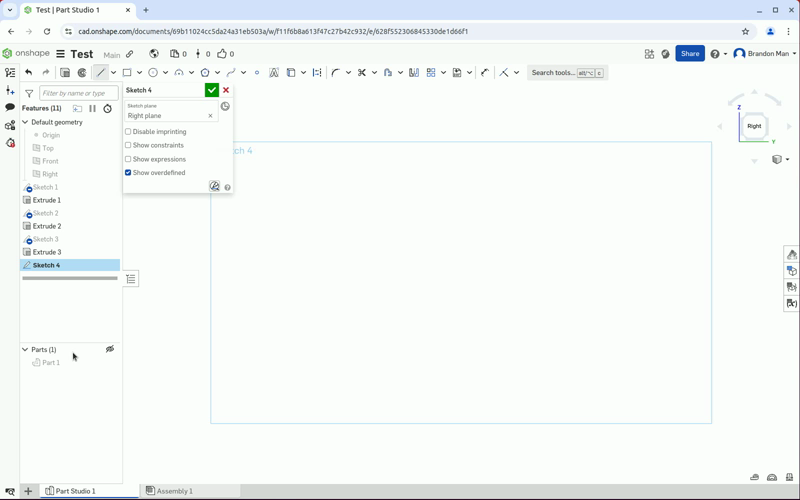
key_down(shift)
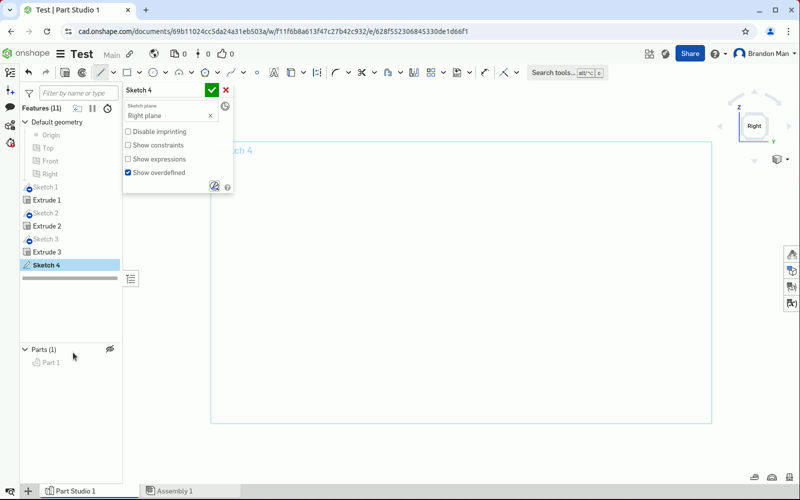
mouse_move(395, 213)
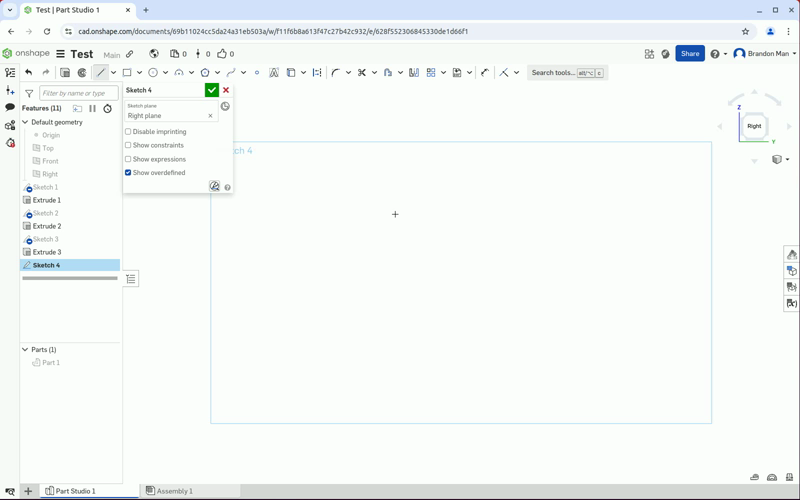
click(395, 213)
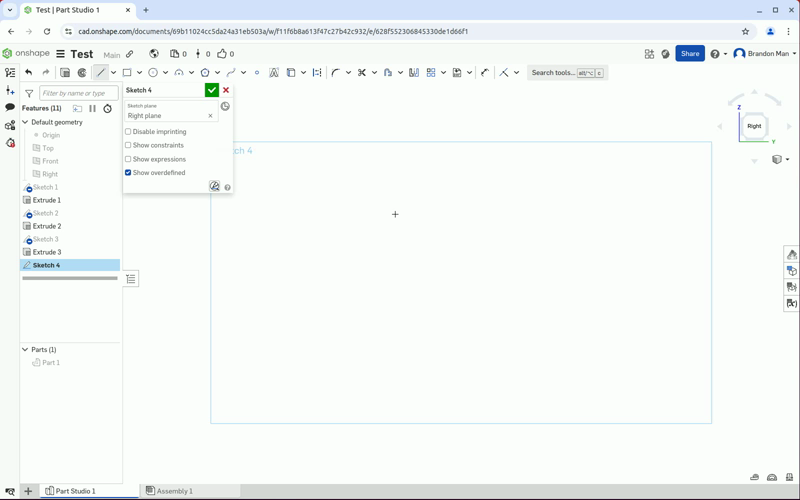
key_up(shift)
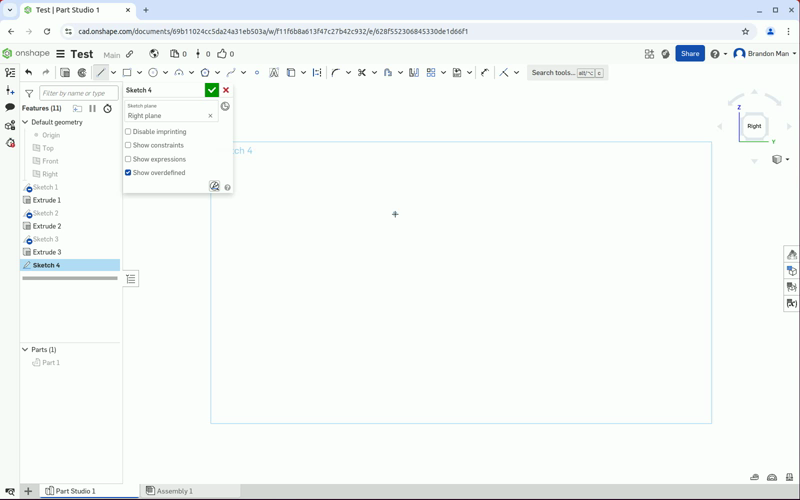
key_down(shift)
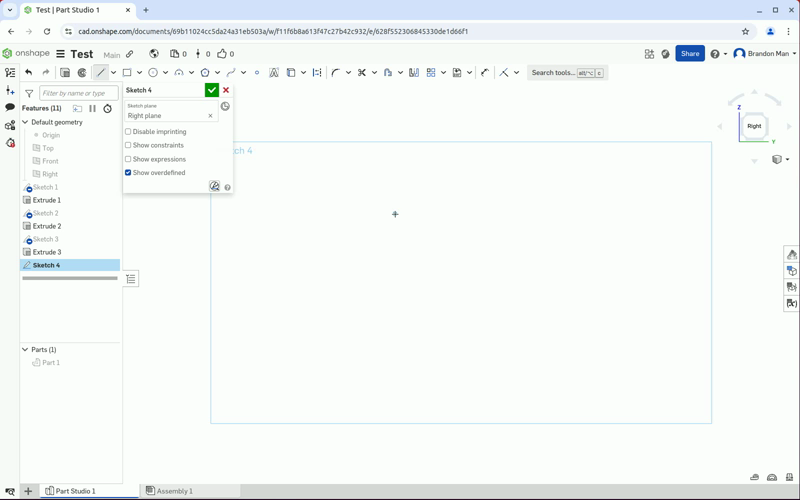
mouse_move(425, 213)
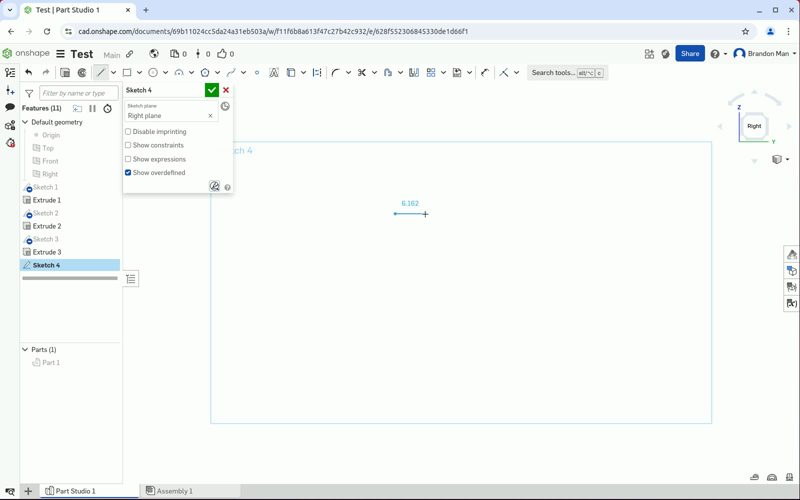
mouse_move(414, 248)
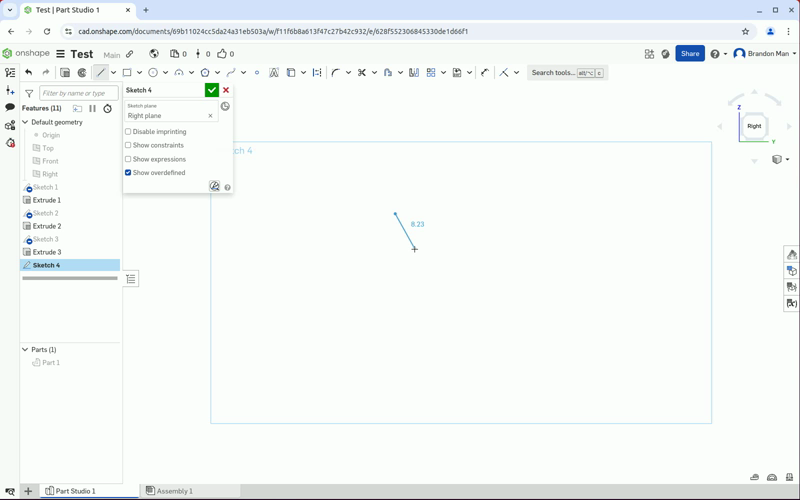
click(414, 248)
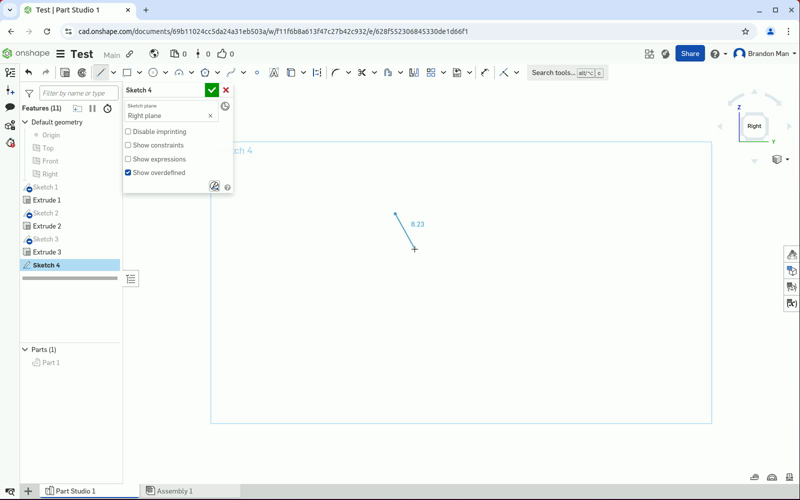
key_up(shift)
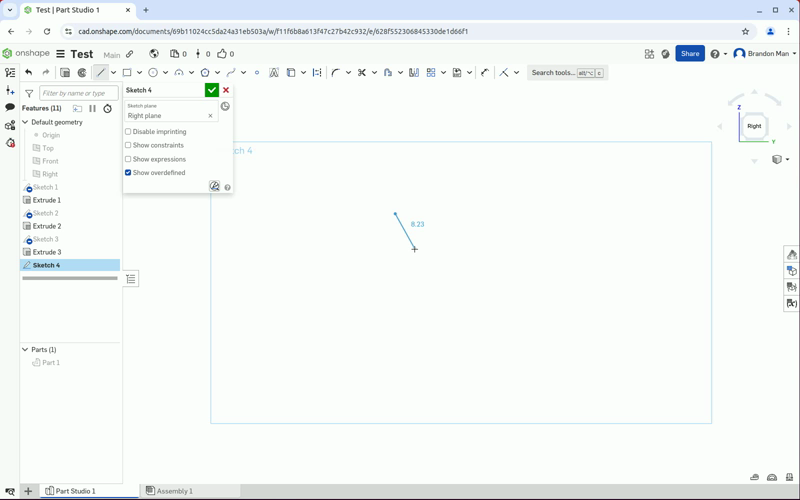
key_down(shift)
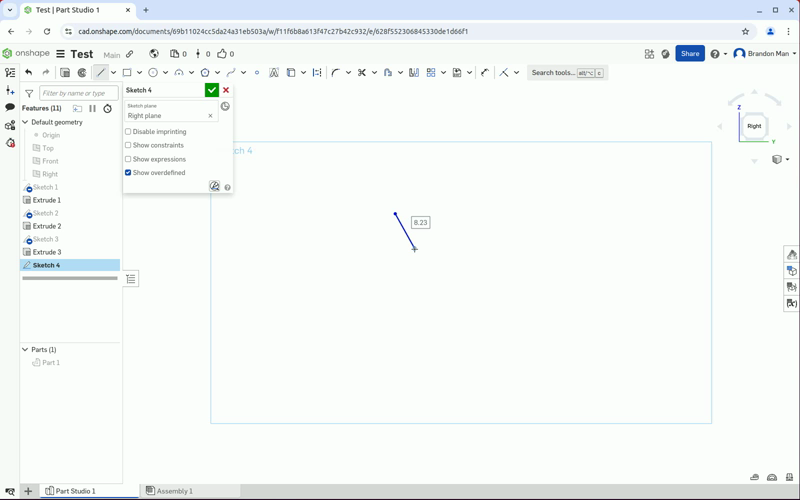
mouse_move(444, 248)
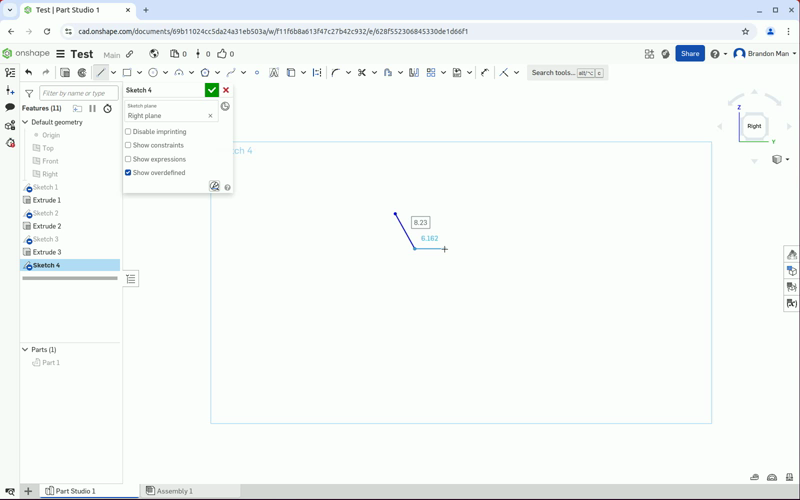
mouse_move(446, 248)
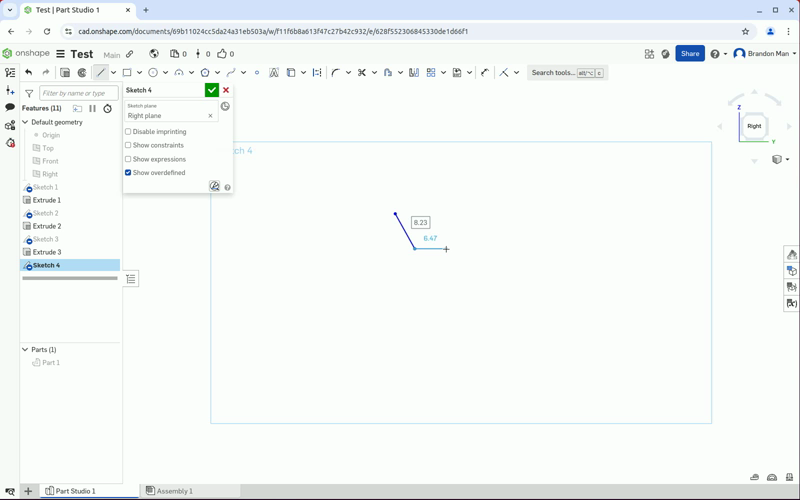
click(446, 248)
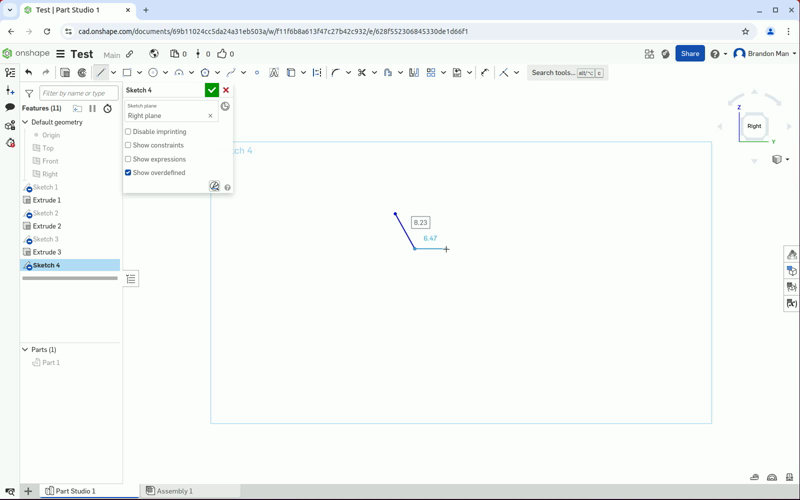
key_up(shift)
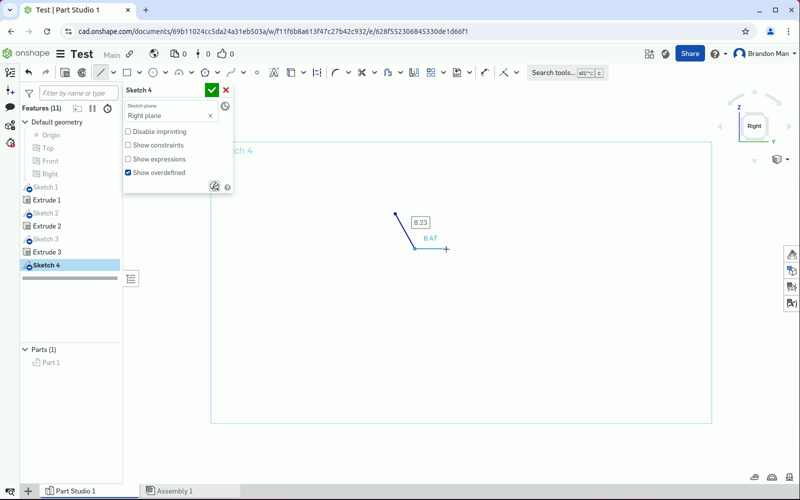
key_down(shift)
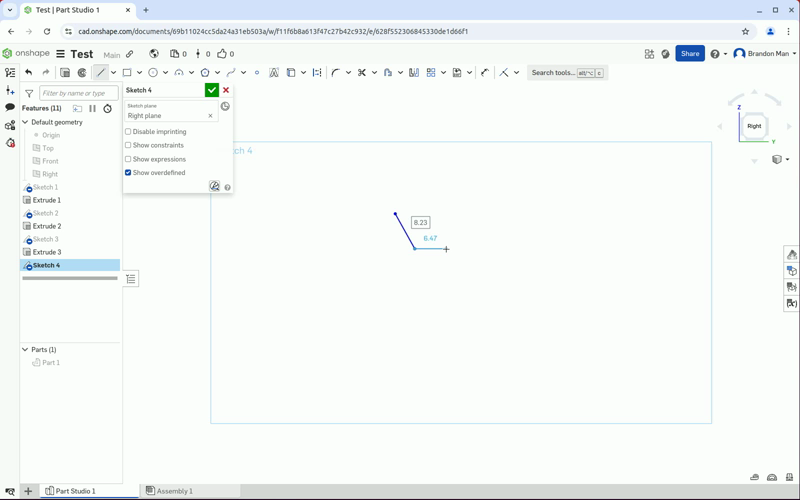
mouse_move(476, 248)
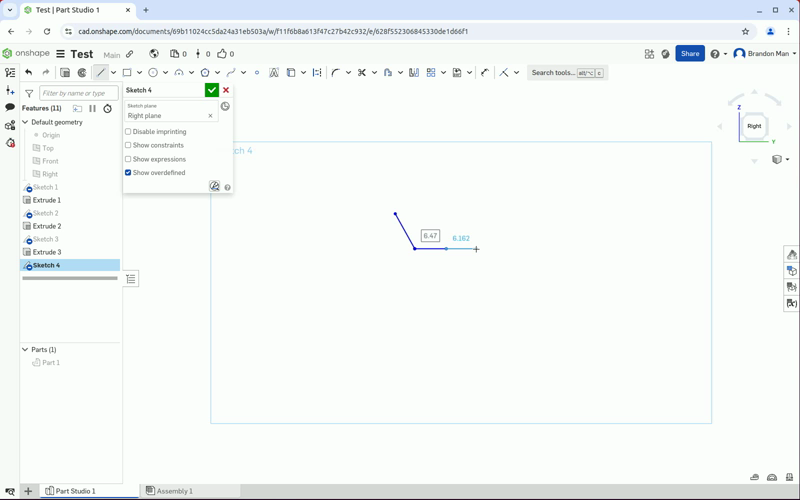
mouse_move(411, 213)
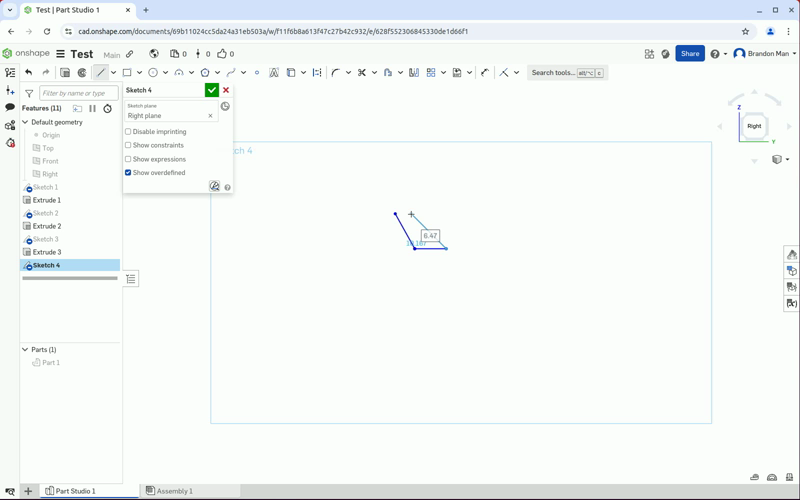
click(411, 213)
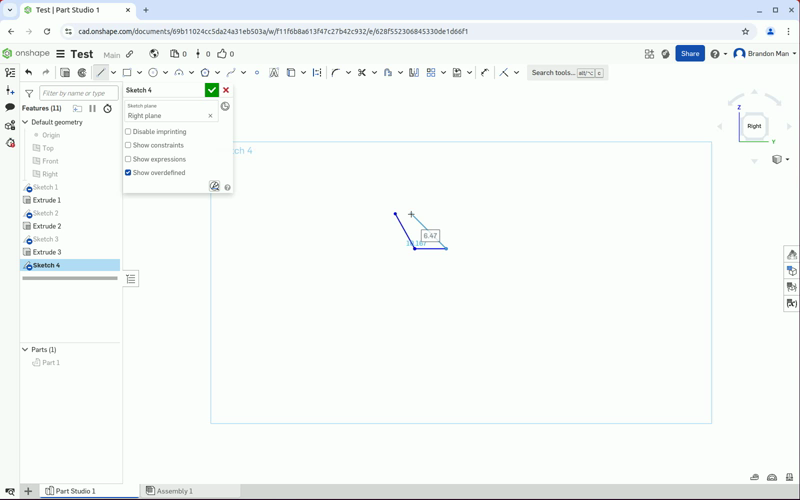
key_up(shift)
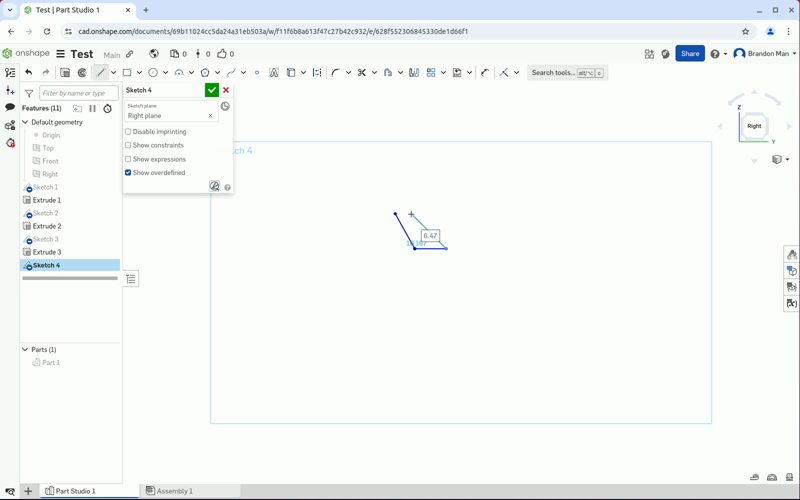
mouse_move(441, 213)
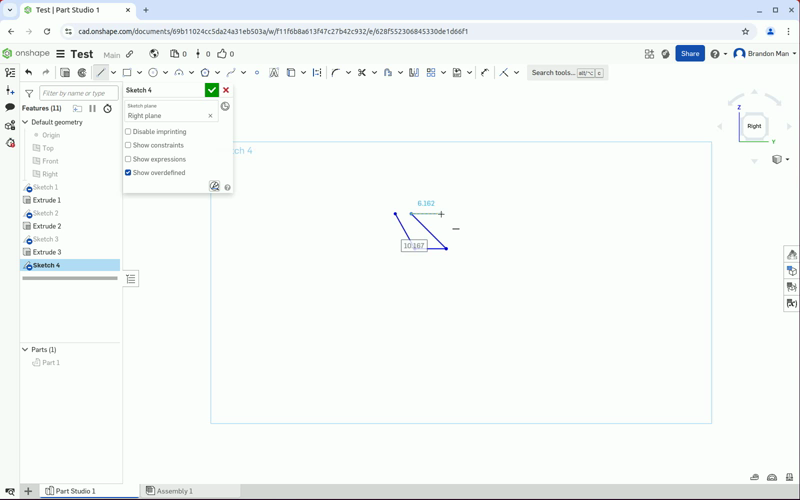
key_down(shift)
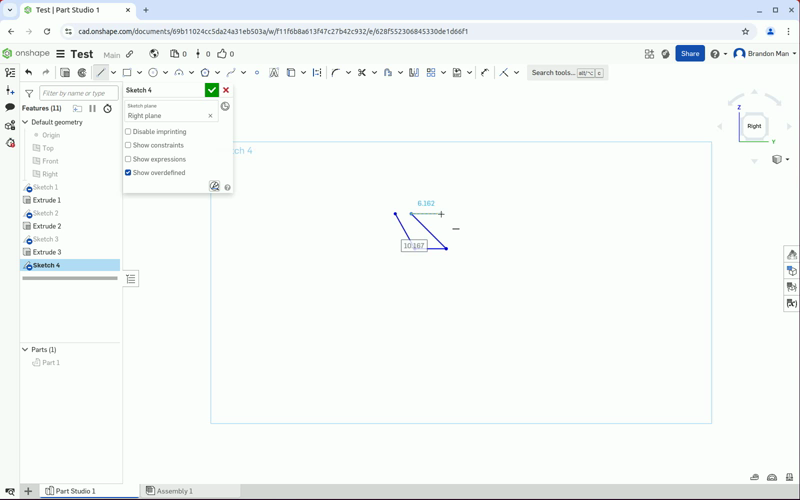
mouse_move(395, 213)
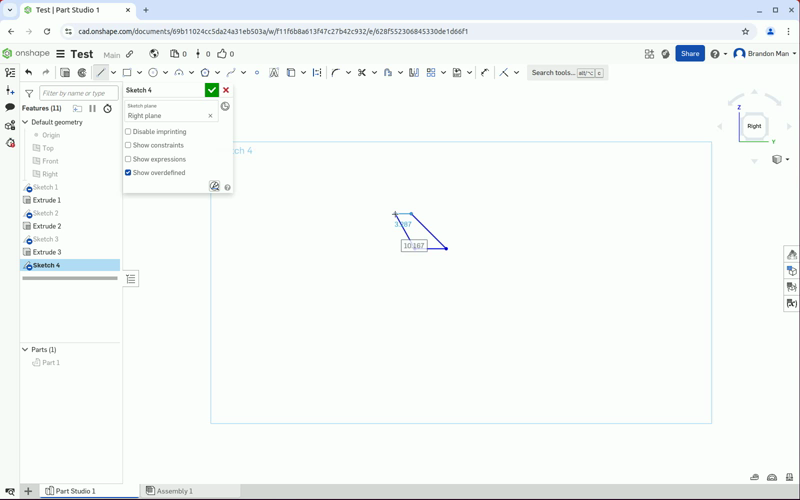
key_up(shift)
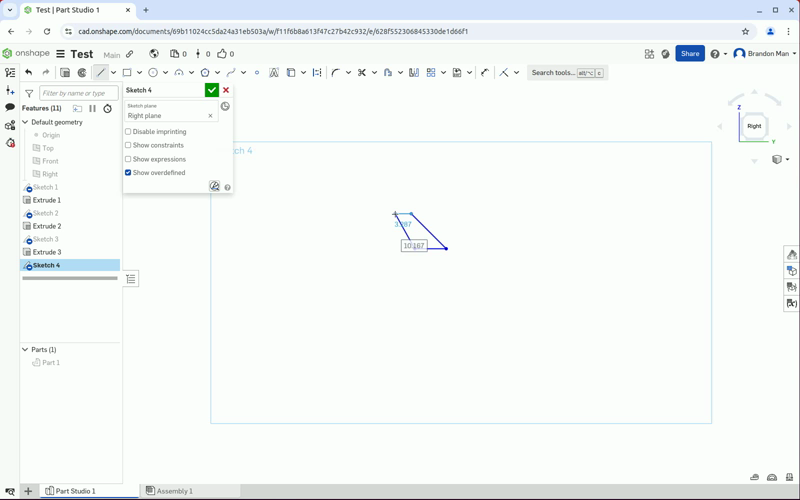
click(395, 213)
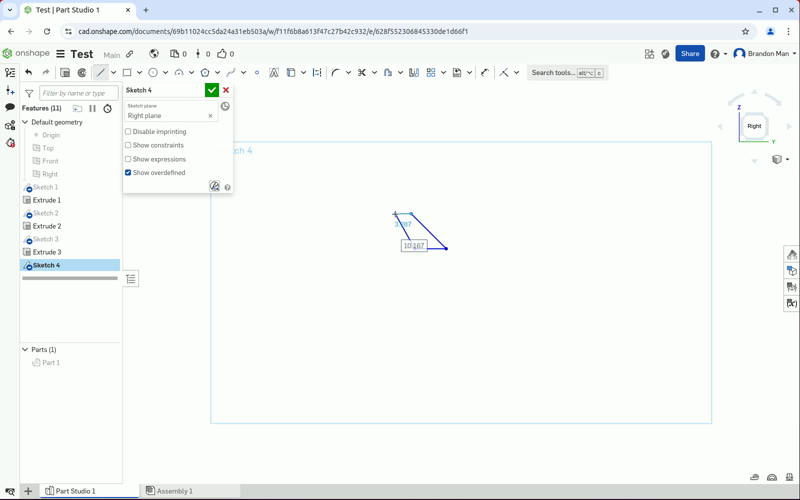
key(esc)
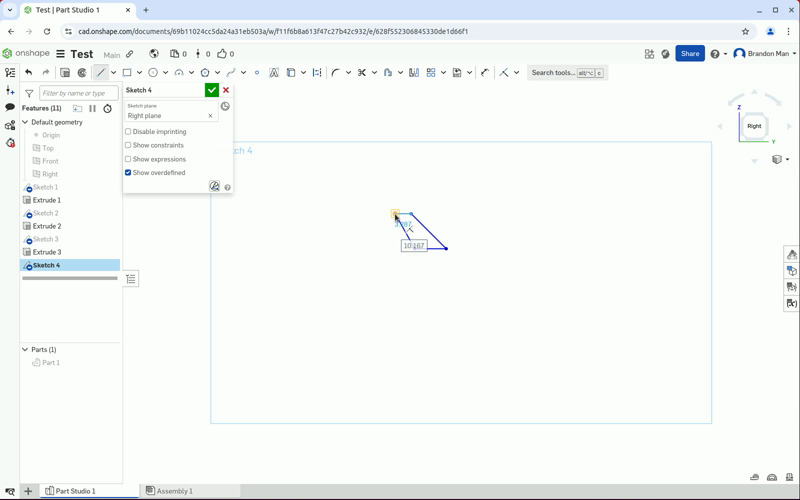
mouse_move(428, 242)
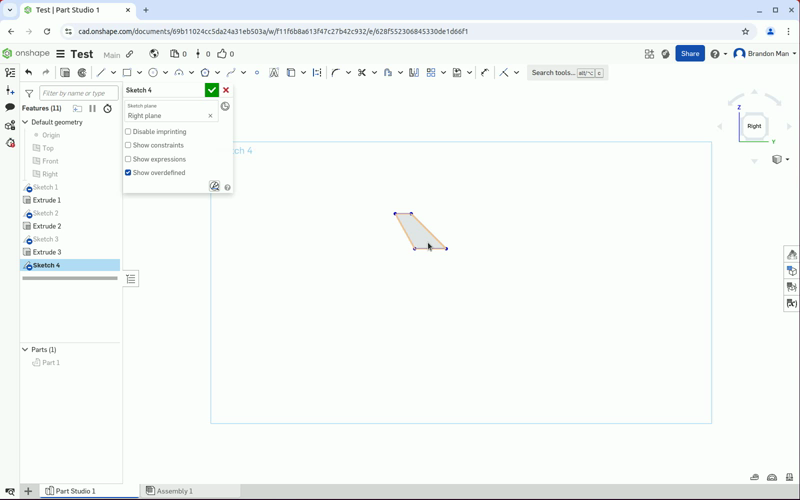
scroll(6)
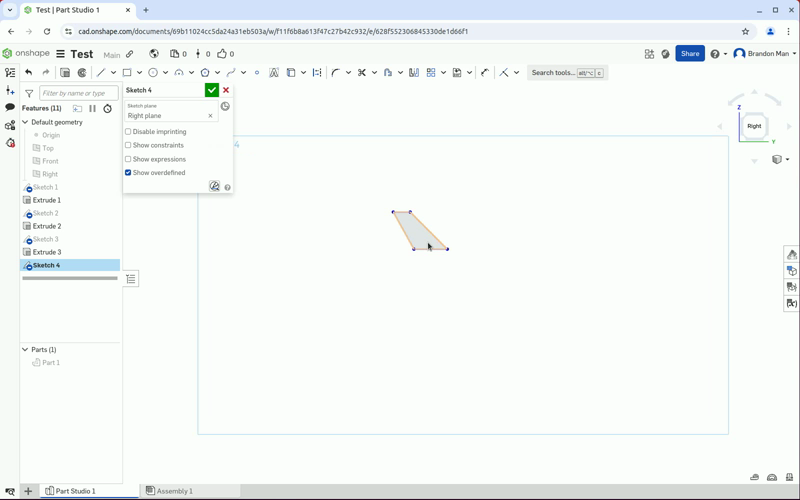
scroll(6)
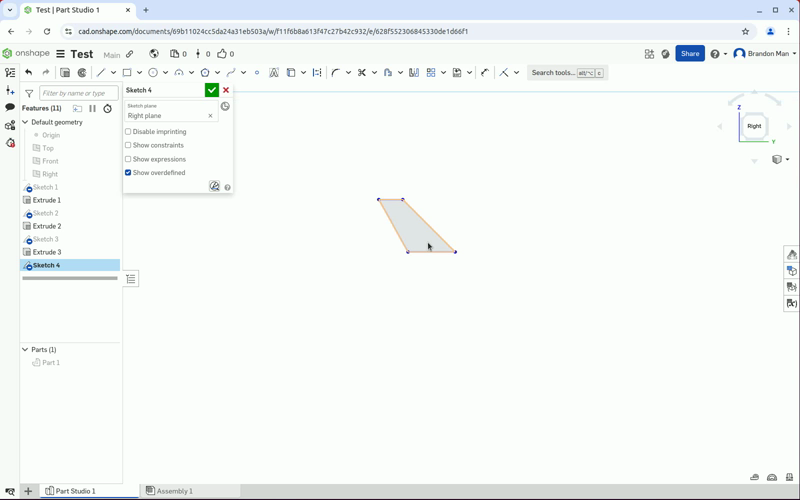
scroll(6)
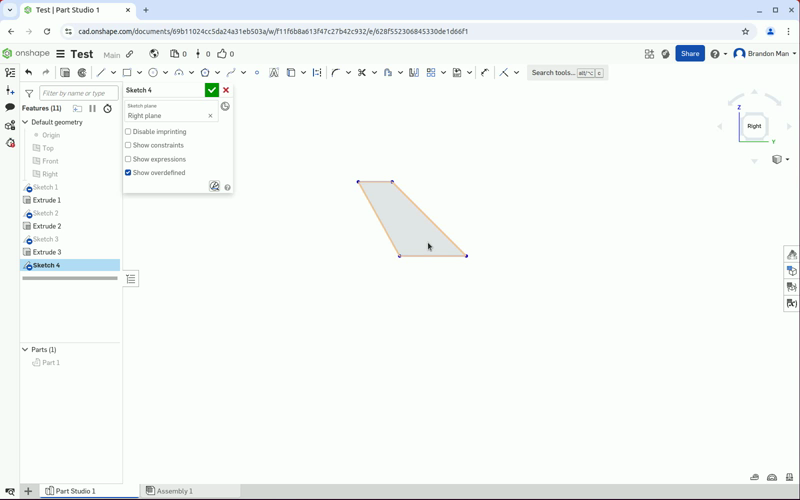
scroll(6)
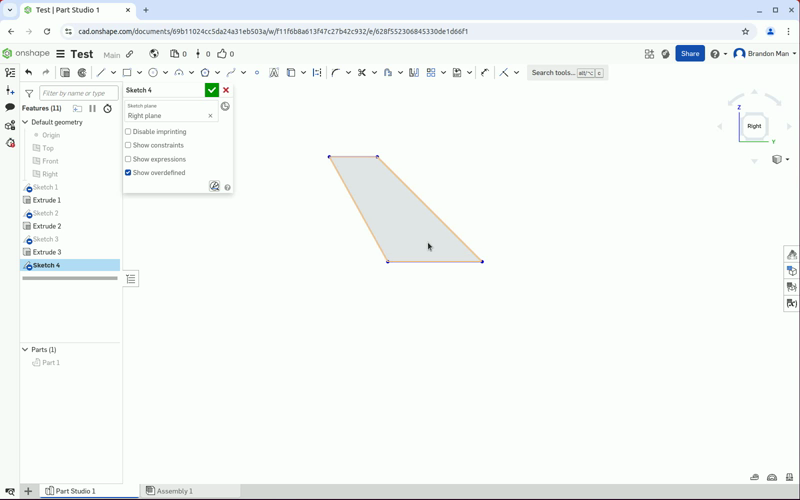
scroll(6)
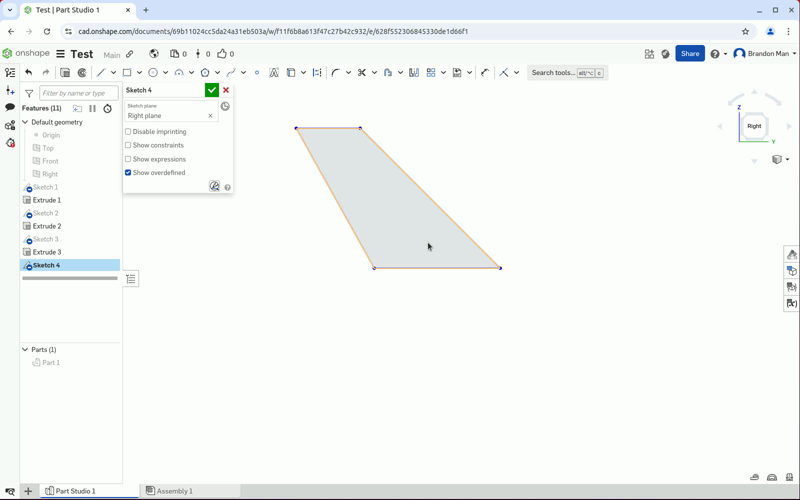
scroll(6)
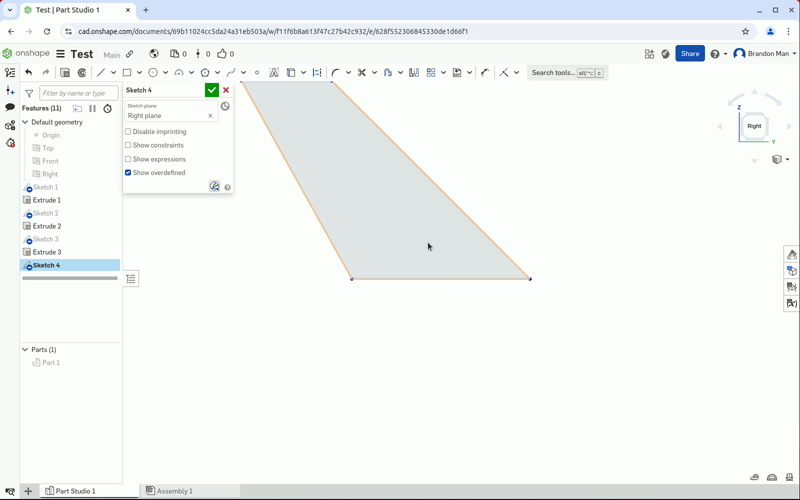
scroll(6)
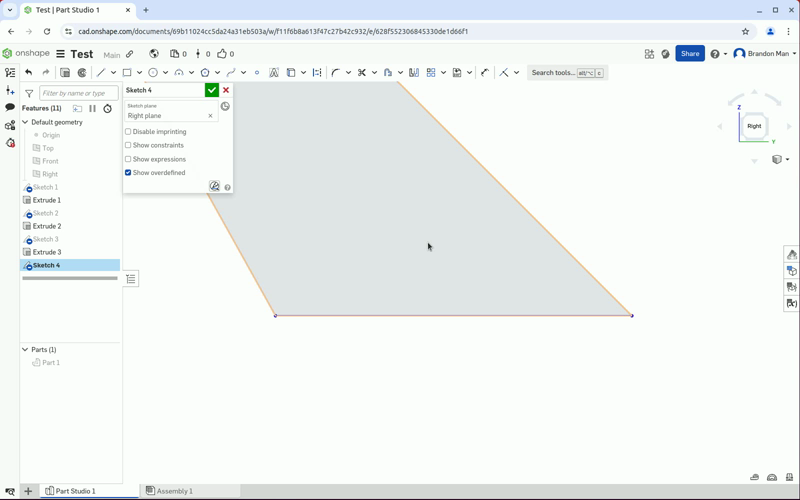
click(428, 242)
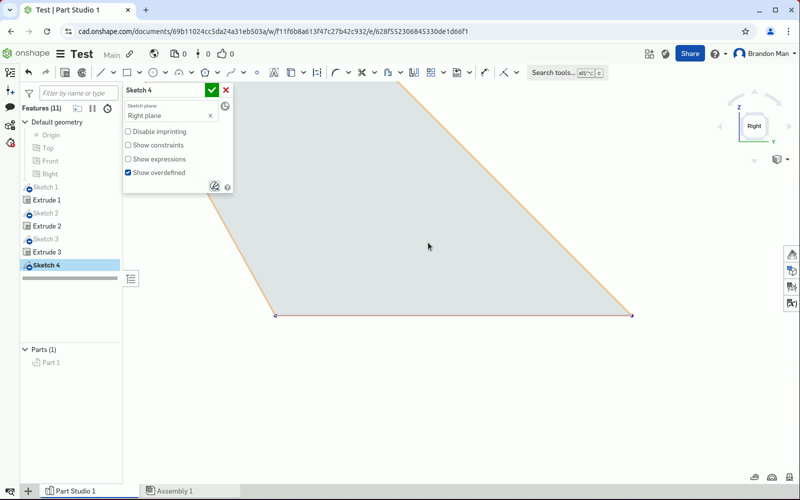
scroll(-6)
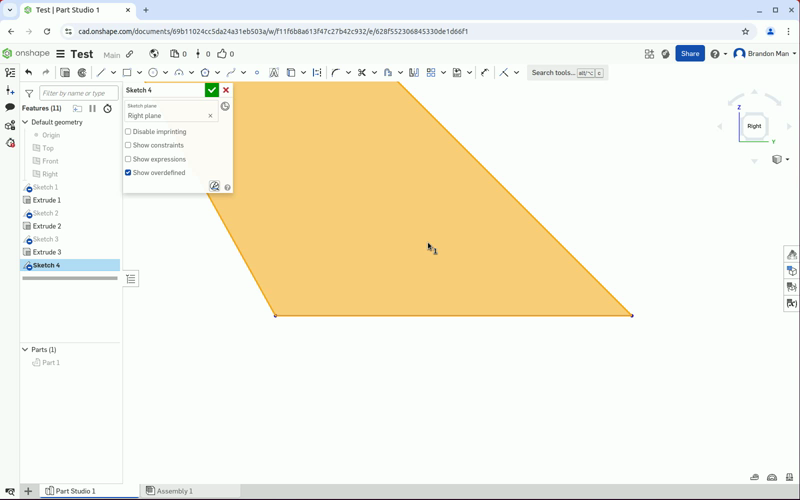
scroll(-6)
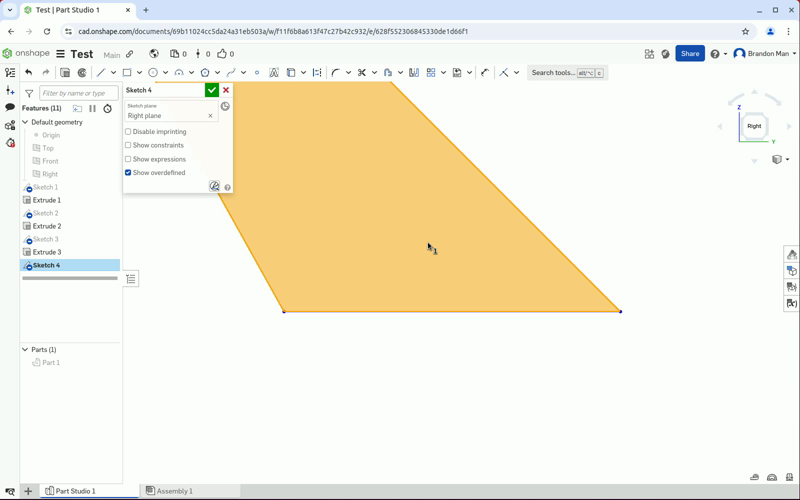
scroll(-6)
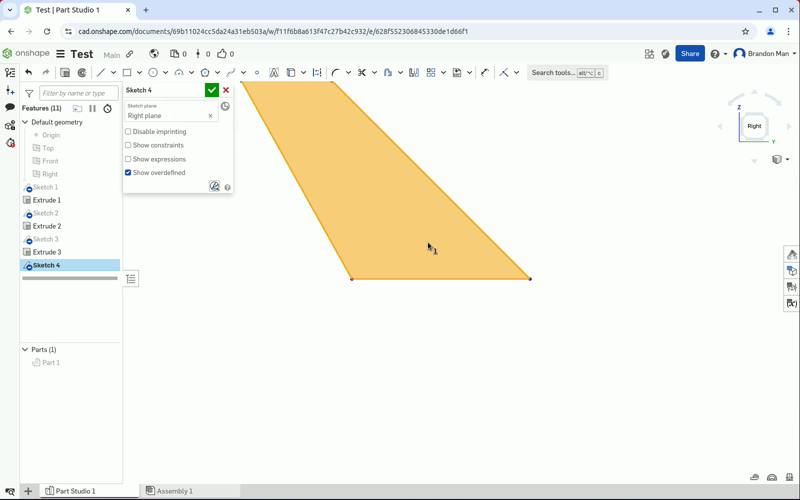
scroll(-6)
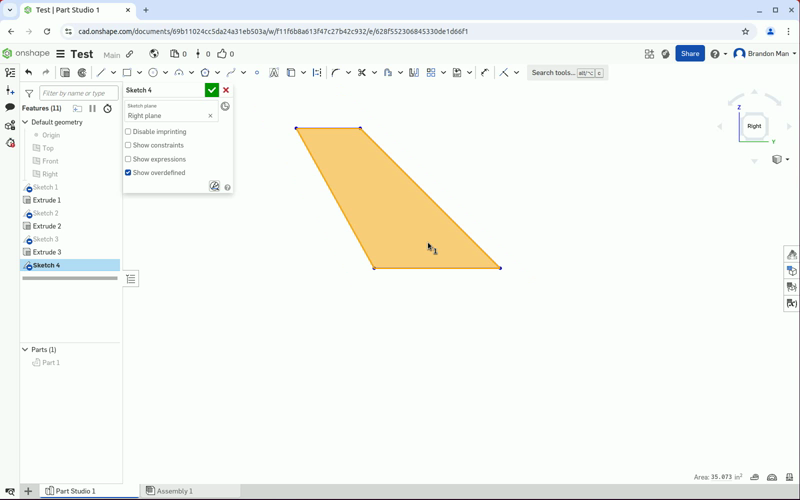
scroll(-6)
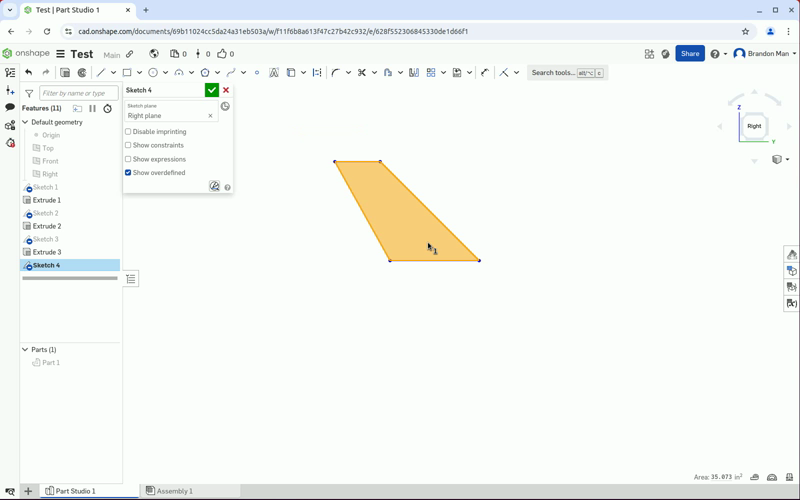
scroll(-6)
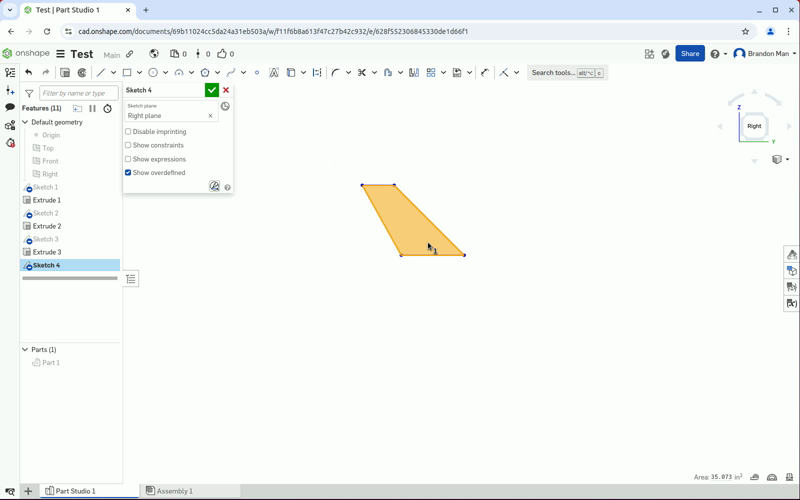
scroll(-6)
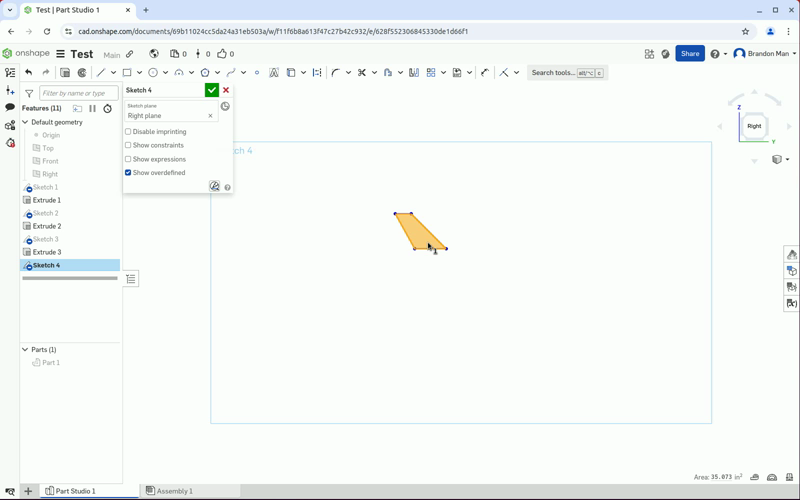
mouse_move(73, 352)
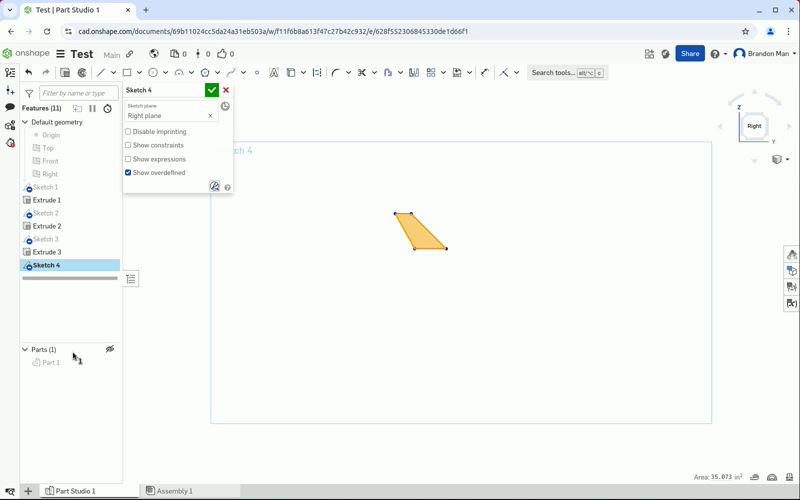
key(shift+y)
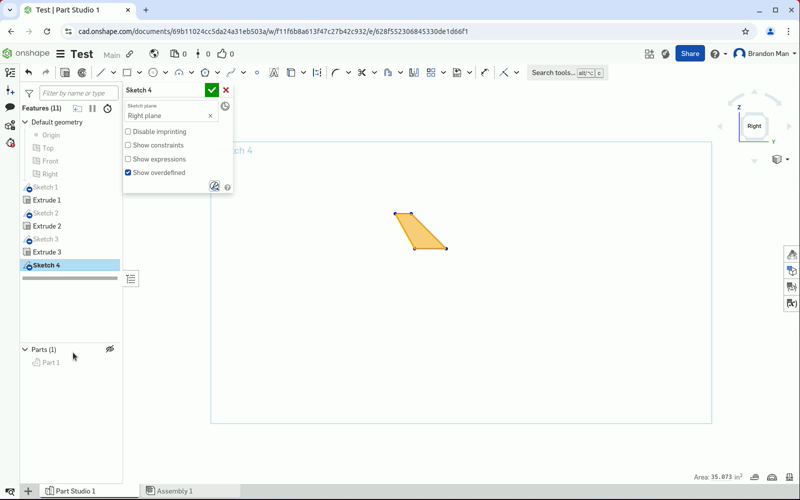
key(shift+e)
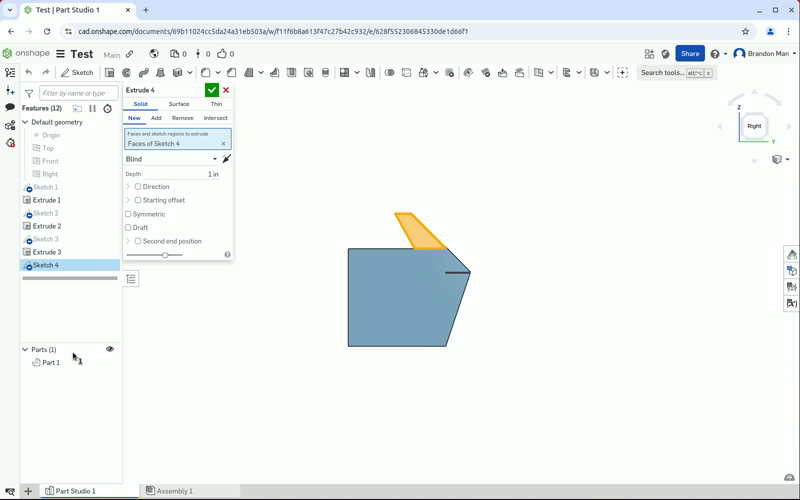
mouse_move(143, 106)
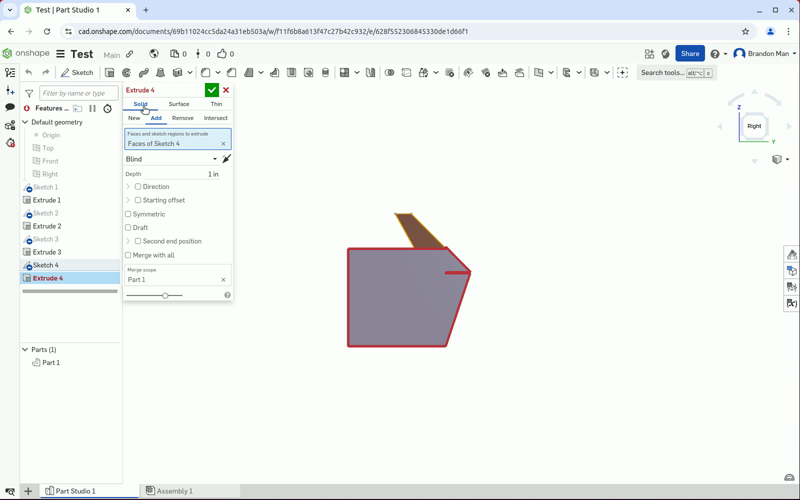
click(143, 106)
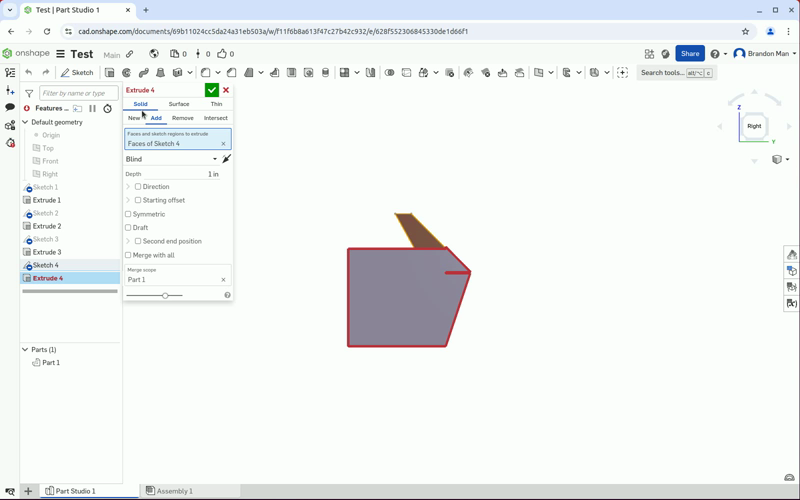
mouse_move(137, 120)
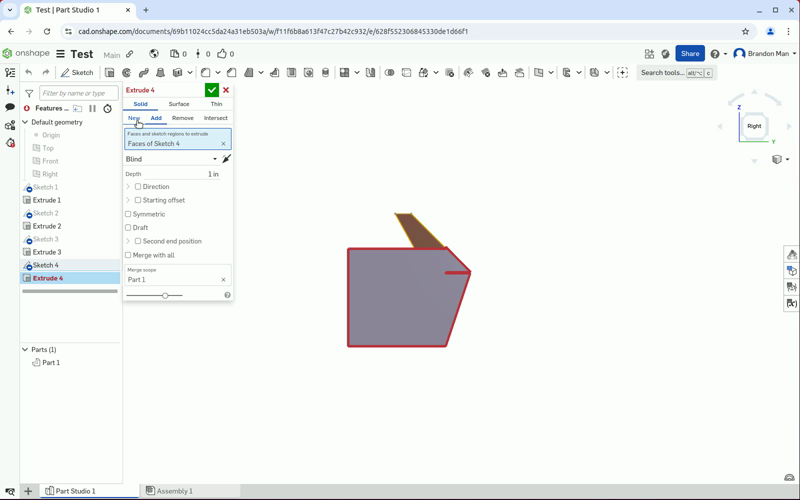
click(137, 120)
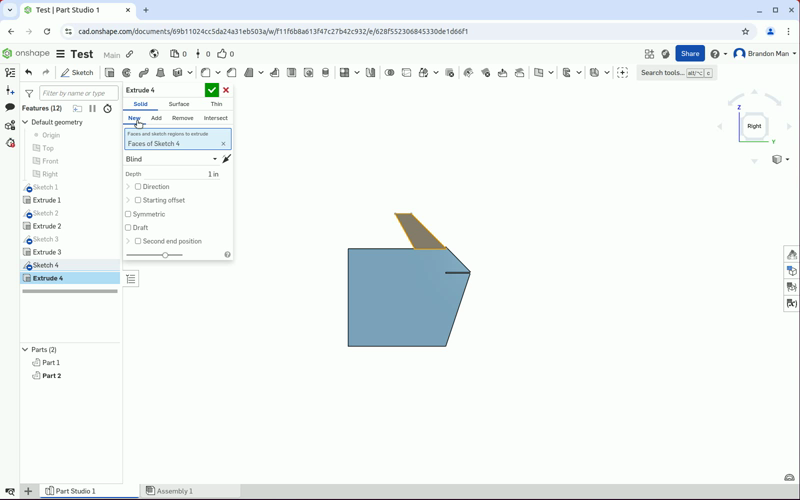
key(tab, 4)
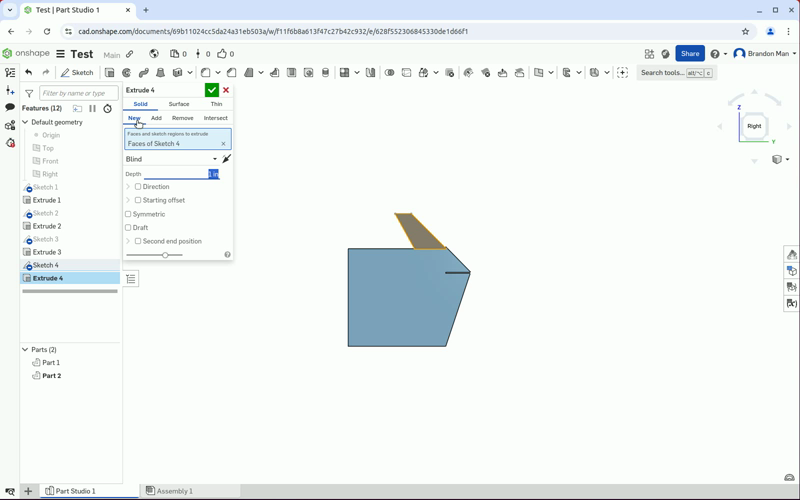
text(-0.963)
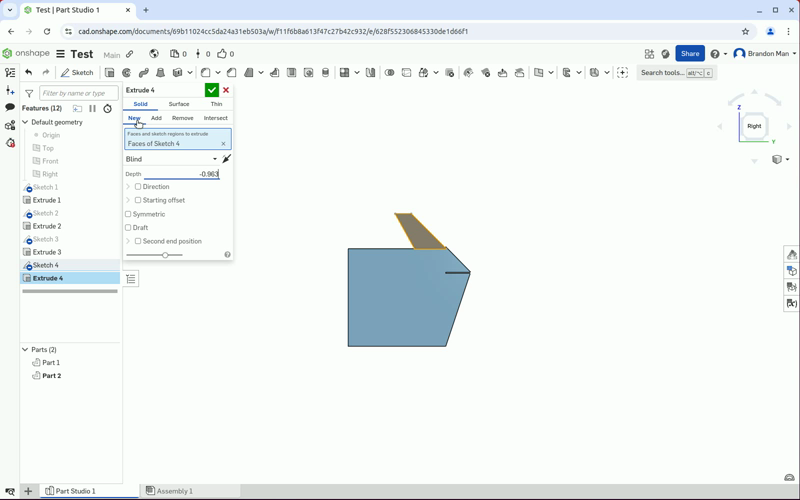
key(enter)
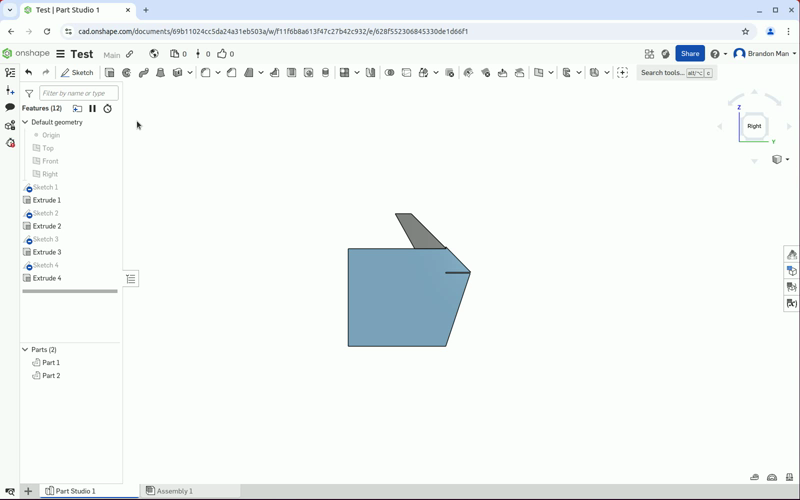
key(shift+h)
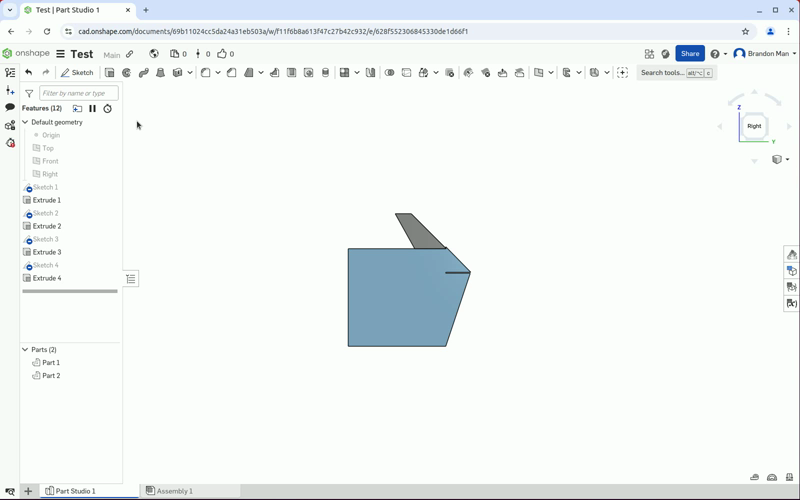
key(shift+h)
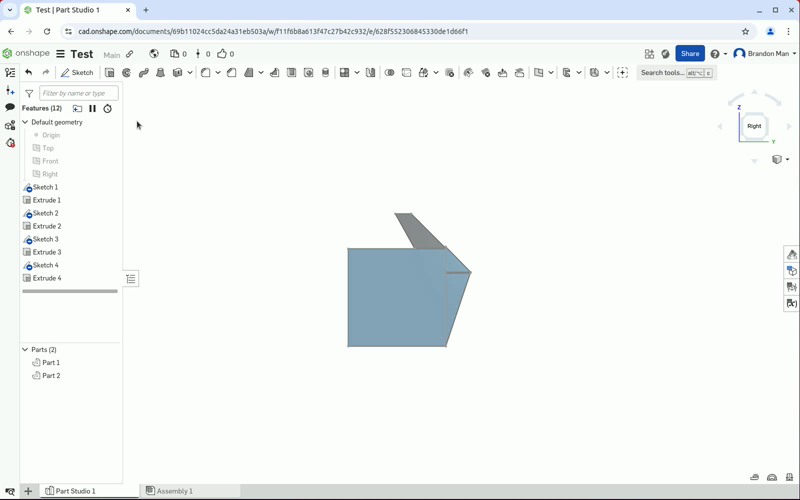
key(shift+7)
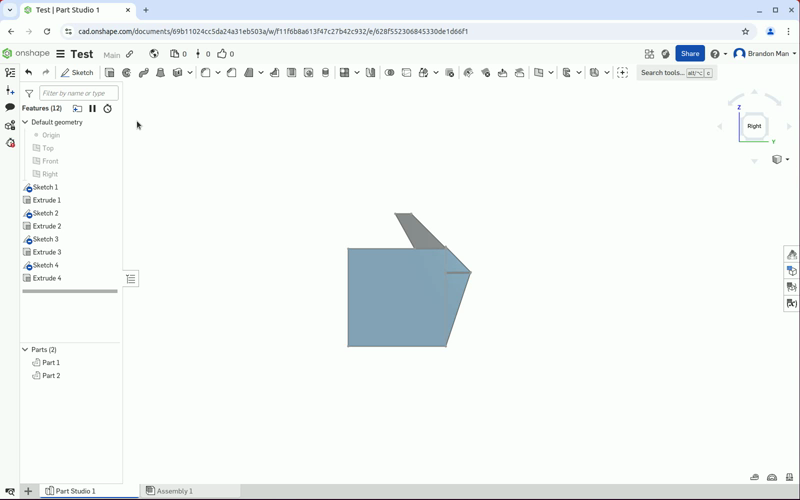
key(right, 2)
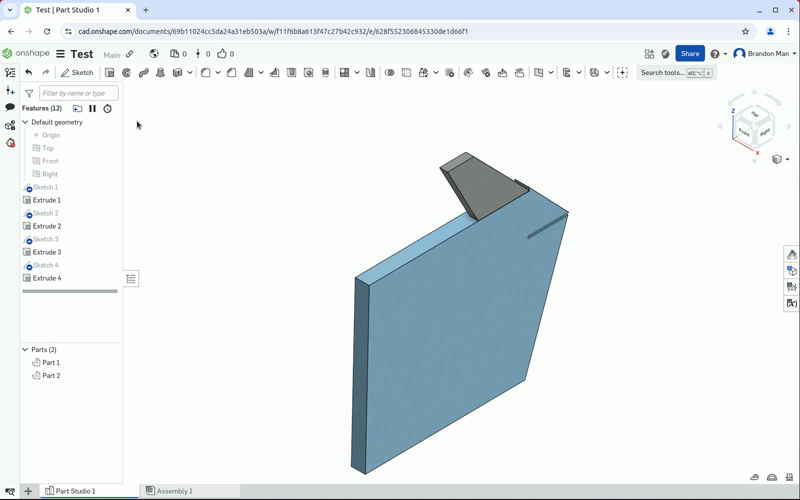
key(down, 2)
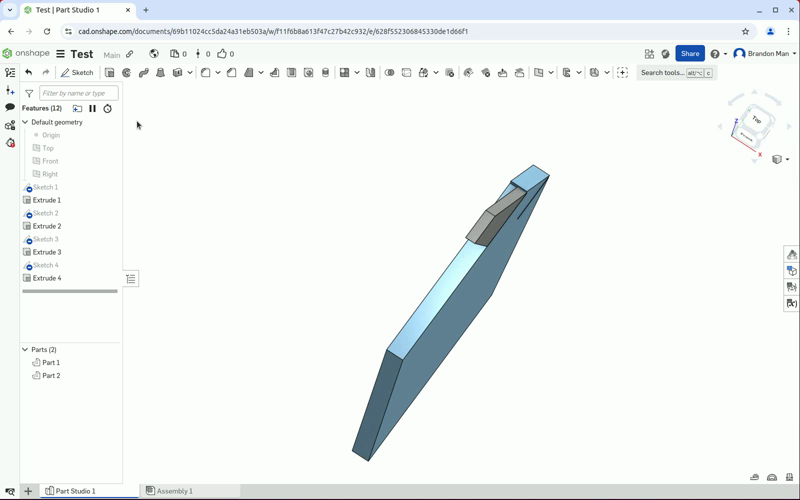
key(up, 2)
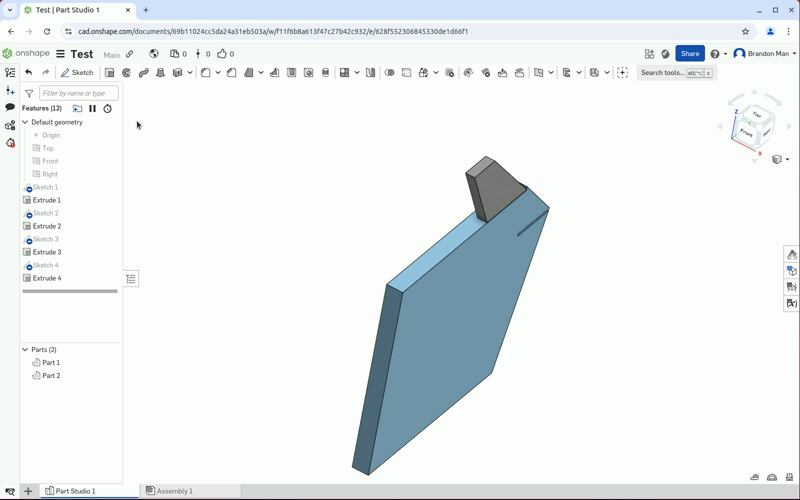
key(left, 2)
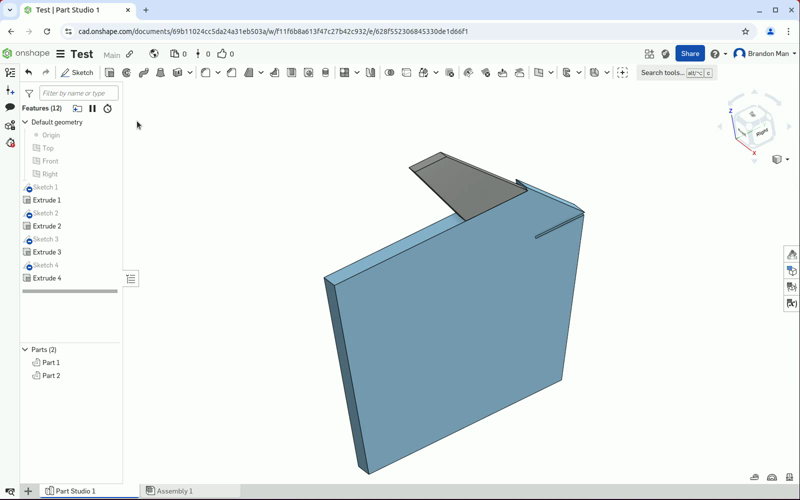
mouse_move(73, 189)
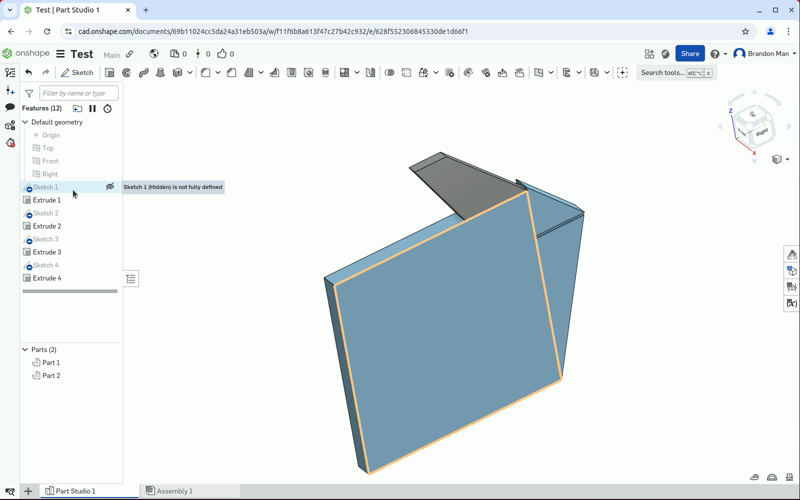
click(73, 189)